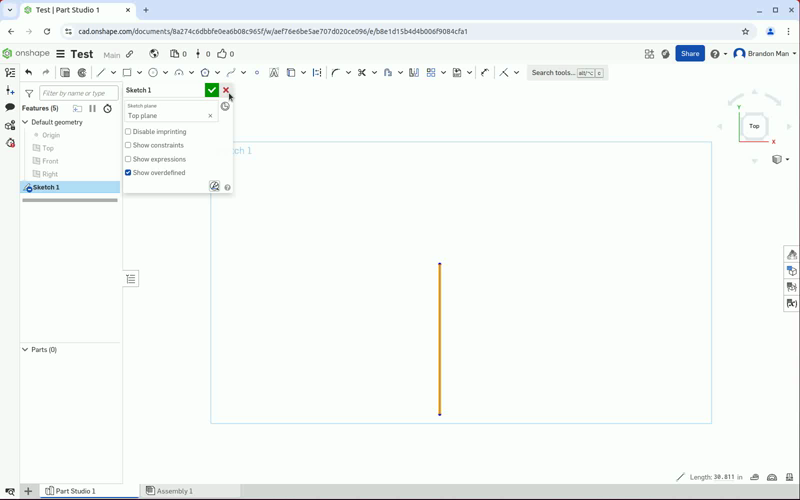
key(shift+h)
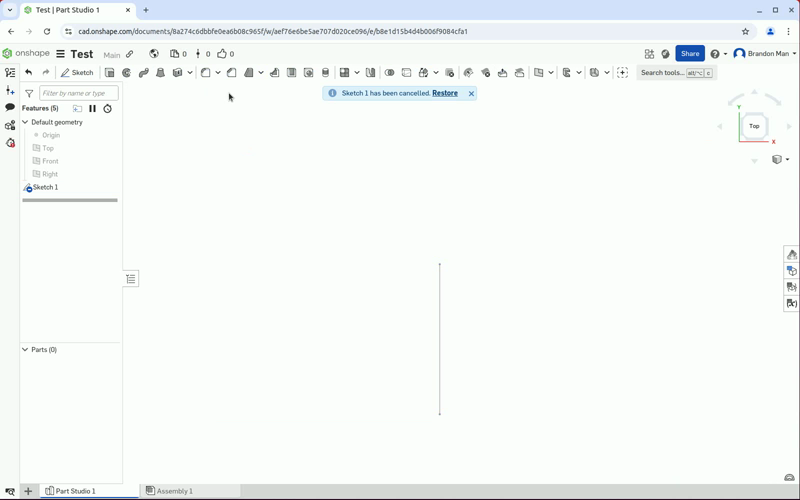
key(shift+s)
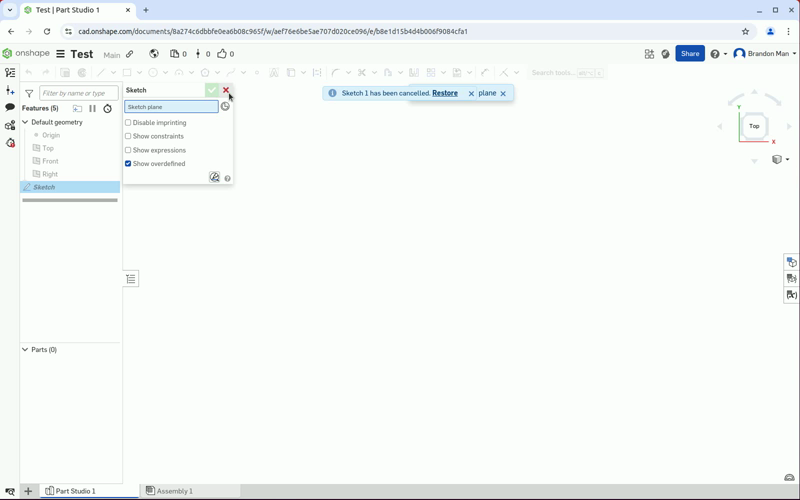
mouse_move(73, 150)
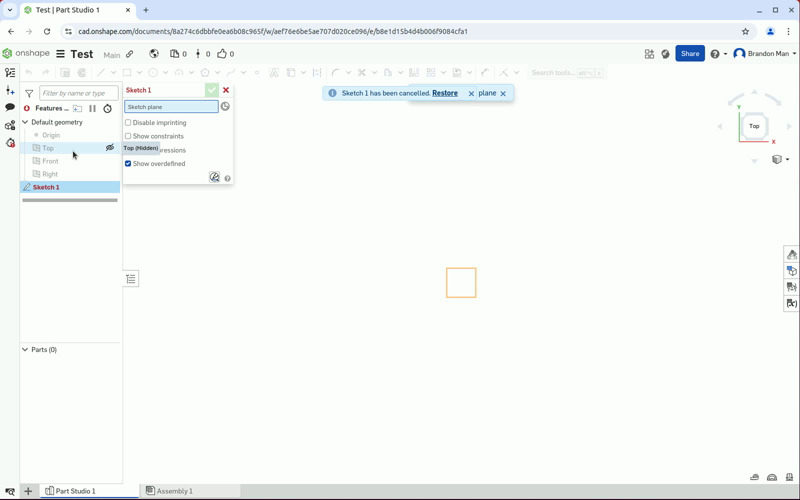
click(73, 150)
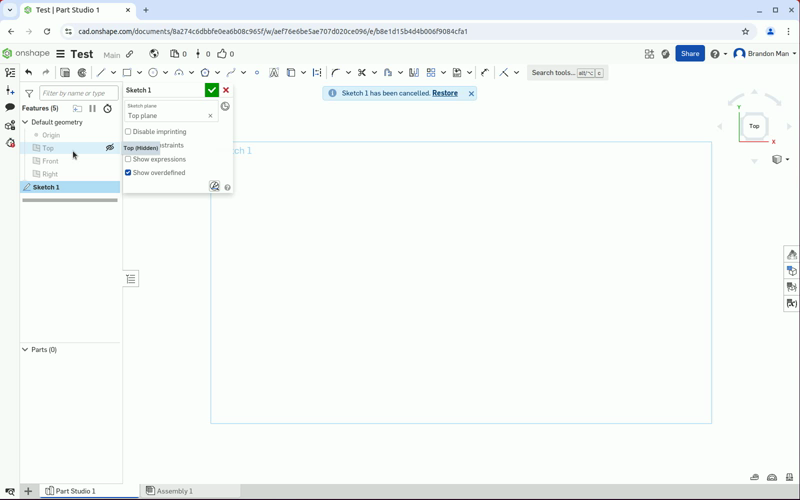
mouse_move(73, 352)
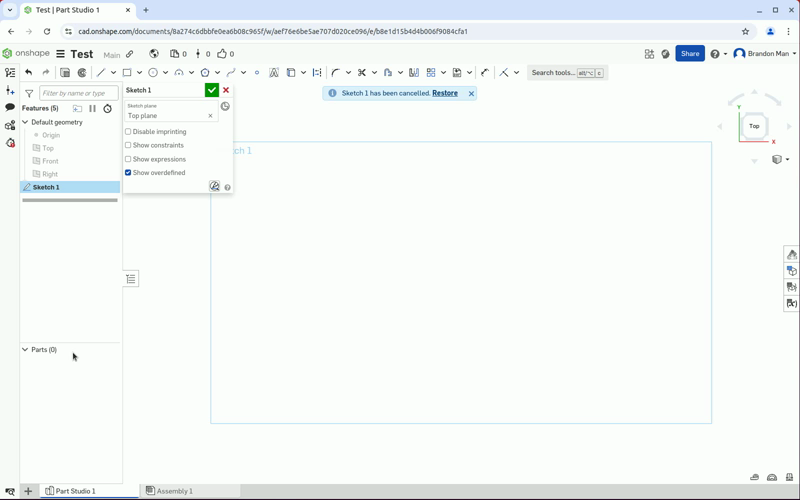
key(y)
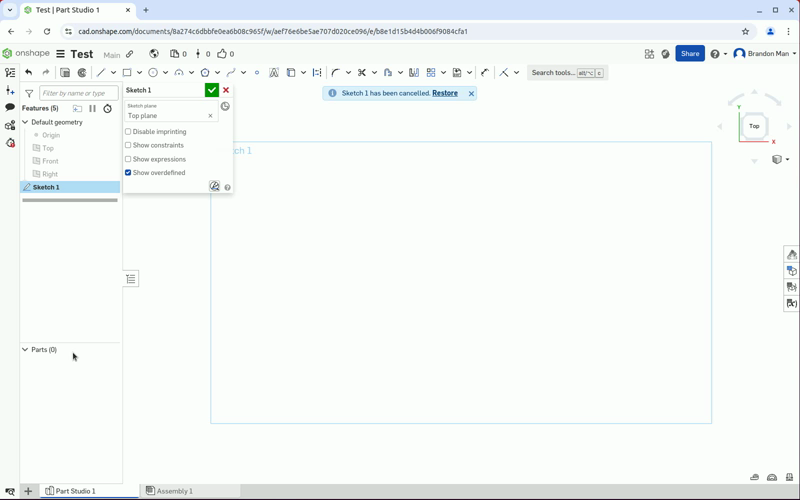
key(l)
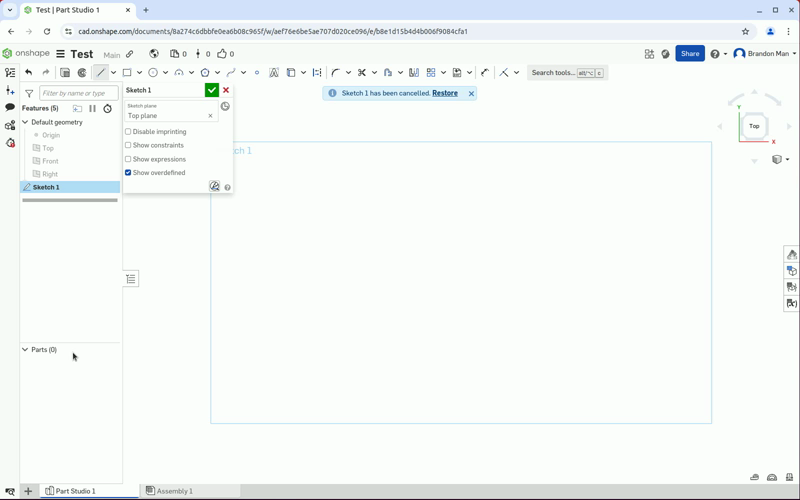
key_down(shift)
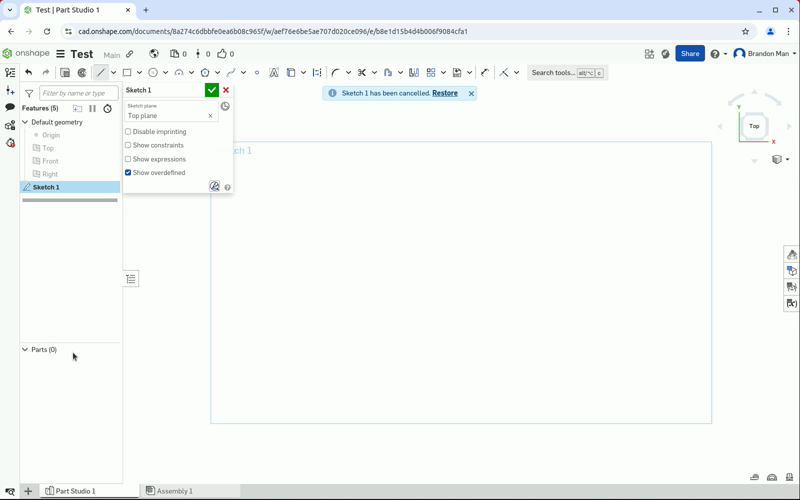
mouse_move(460, 282)
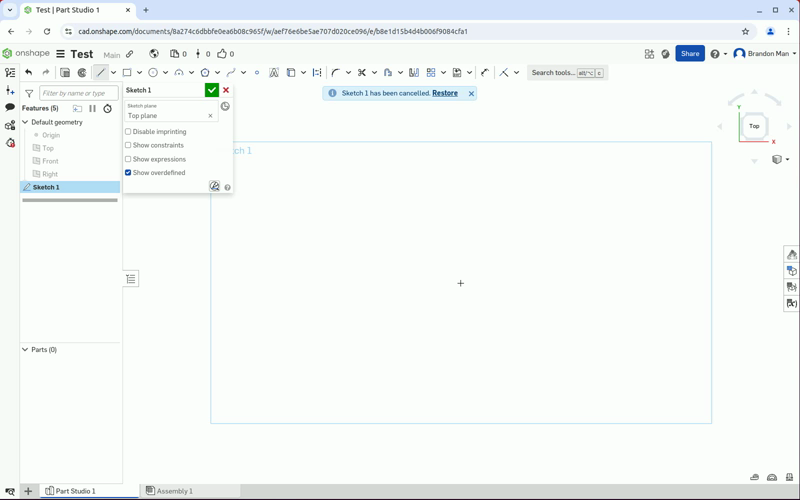
click(460, 282)
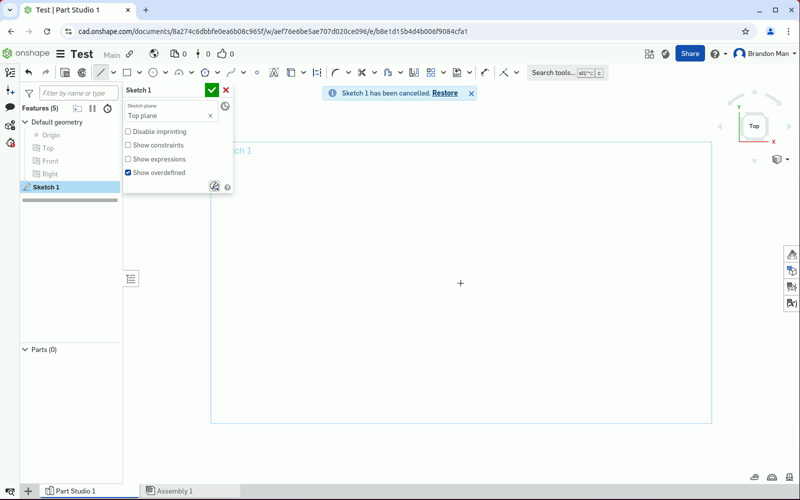
key_up(shift)
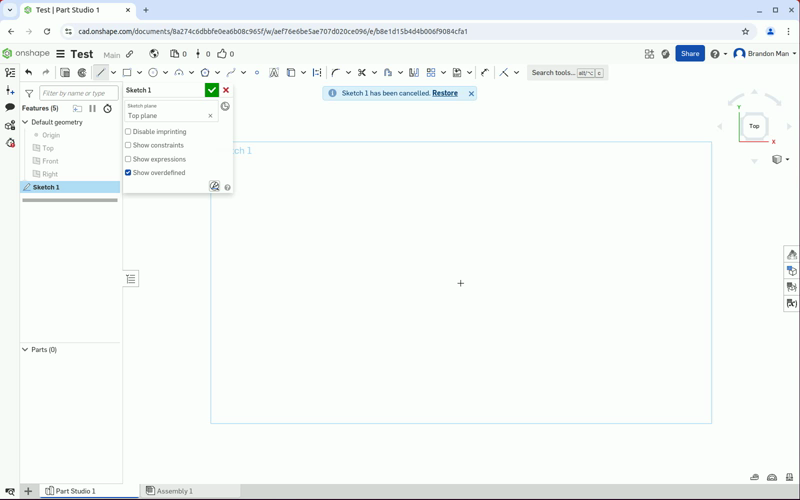
key_down(shift)
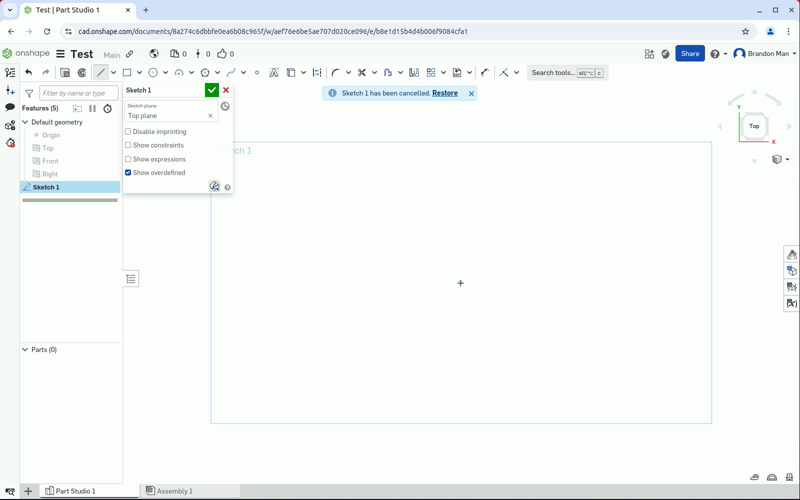
mouse_move(490, 282)
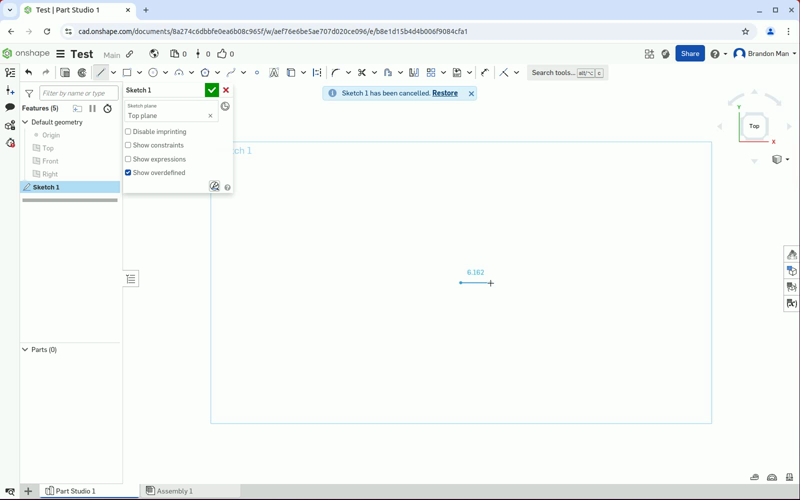
mouse_move(498, 282)
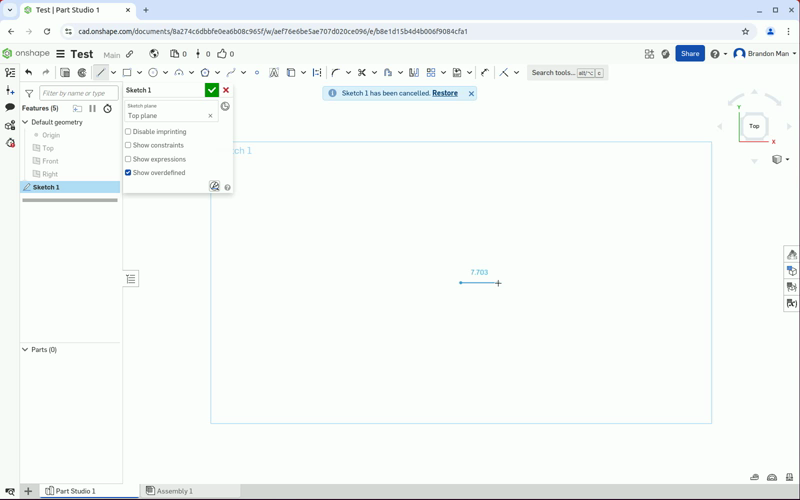
click(498, 282)
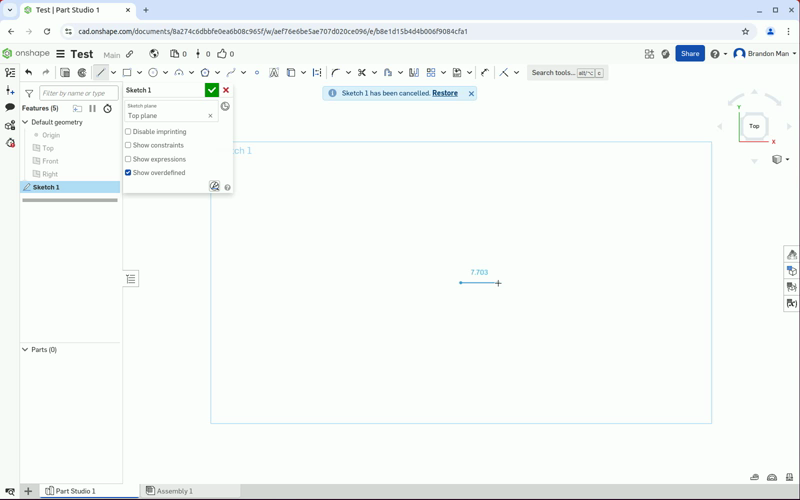
key_up(shift)
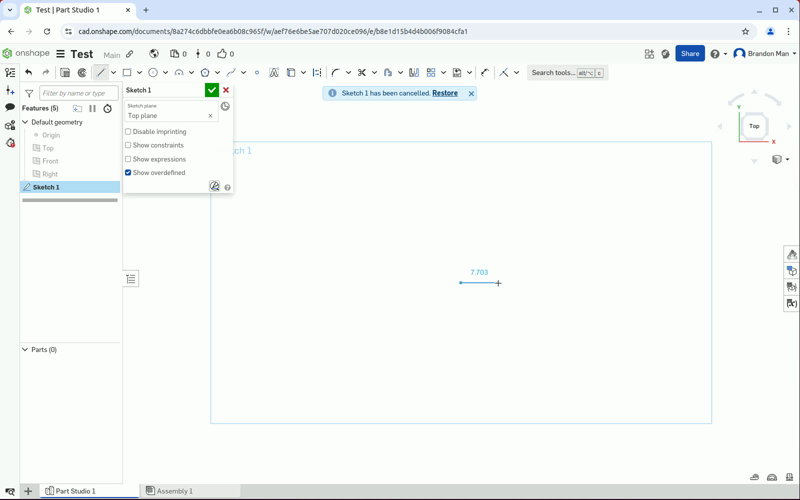
key_down(shift)
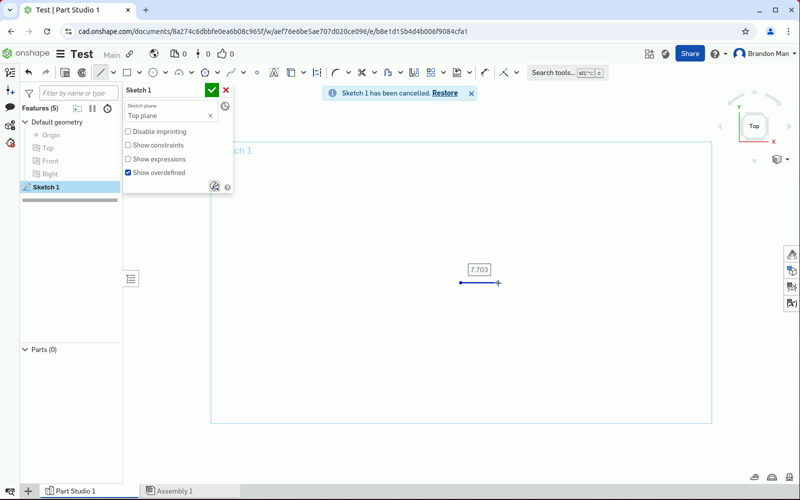
mouse_move(498, 194)
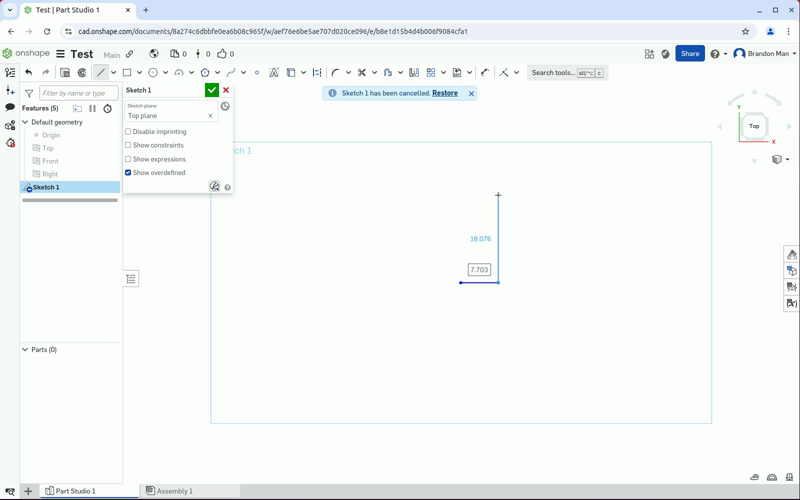
click(498, 194)
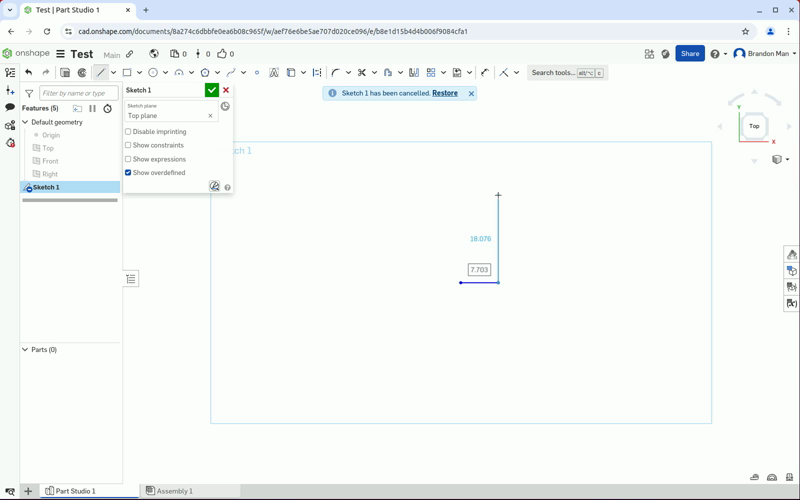
key_up(shift)
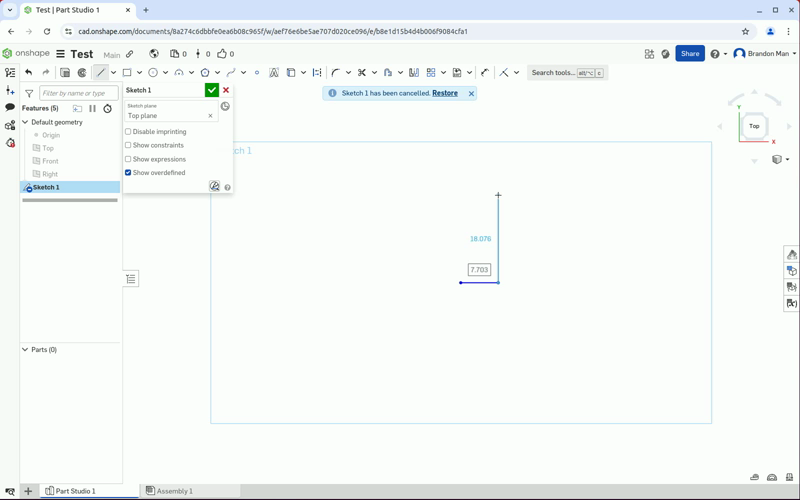
key_down(shift)
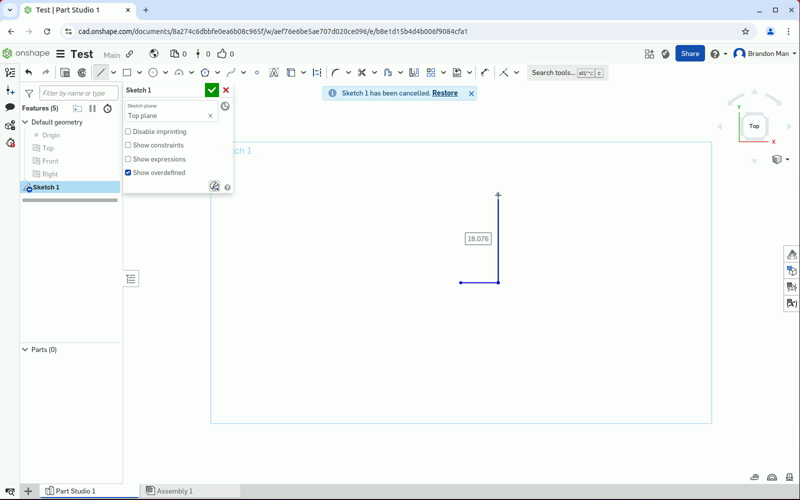
mouse_move(528, 194)
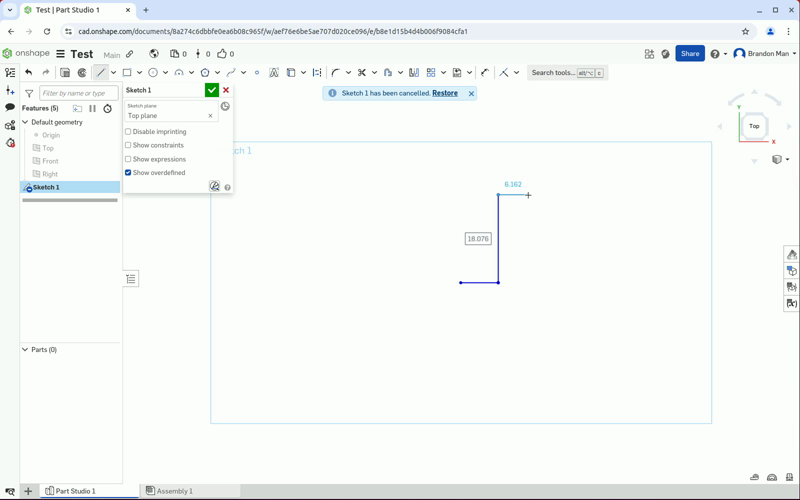
mouse_move(466, 194)
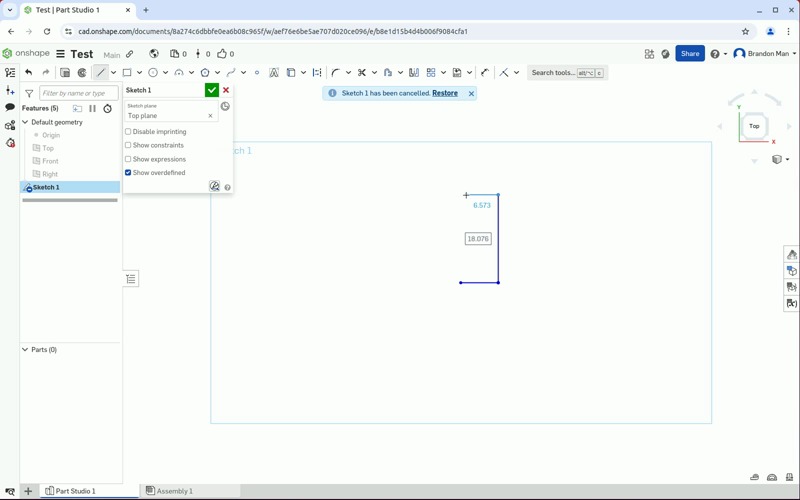
click(466, 194)
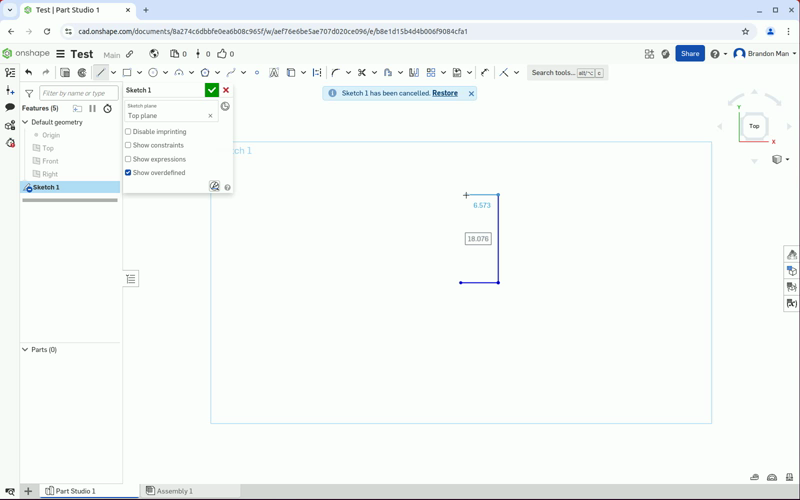
key_up(shift)
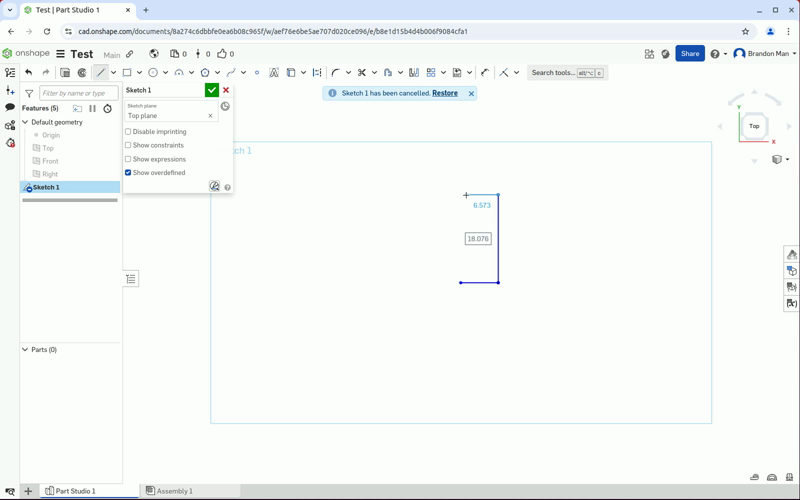
key_down(shift)
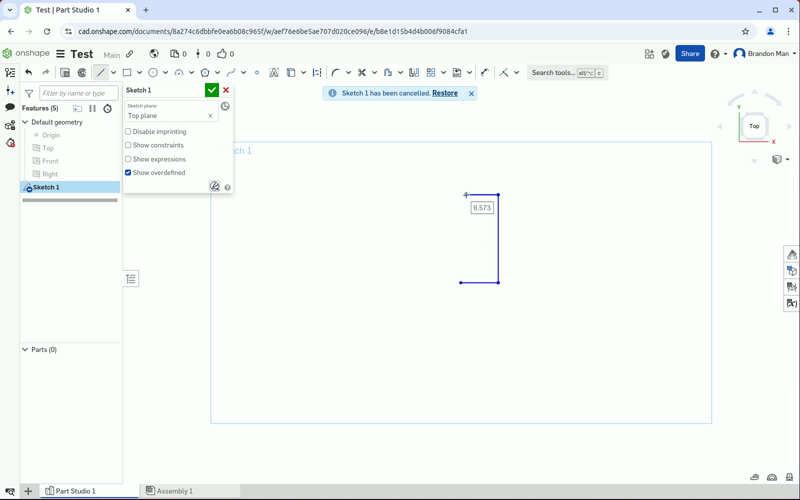
mouse_move(496, 194)
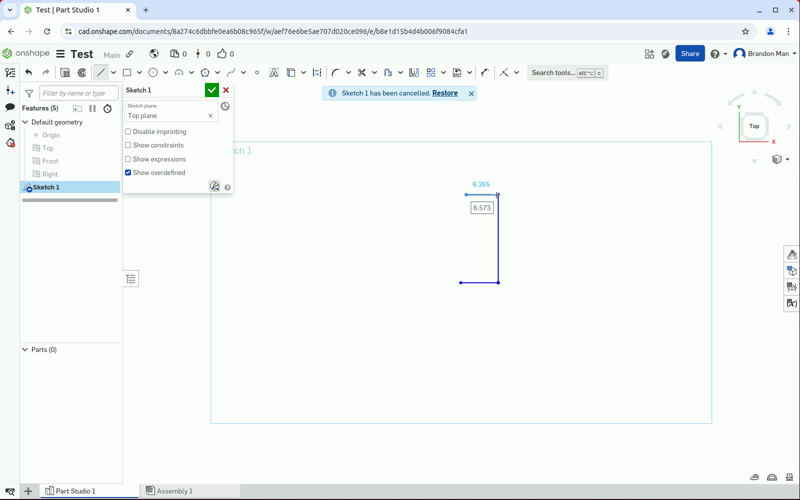
mouse_move(466, 237)
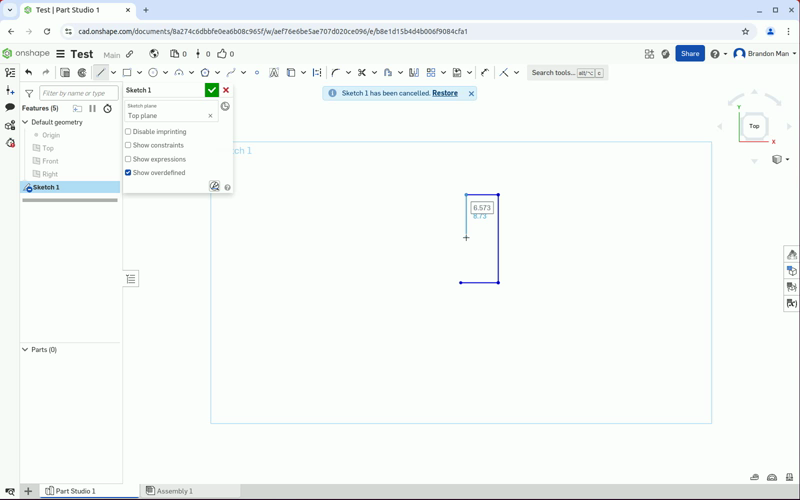
click(466, 237)
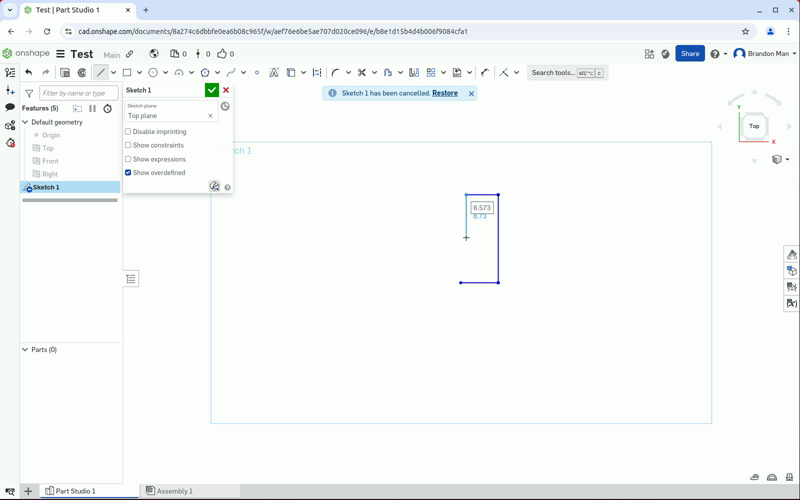
key_up(shift)
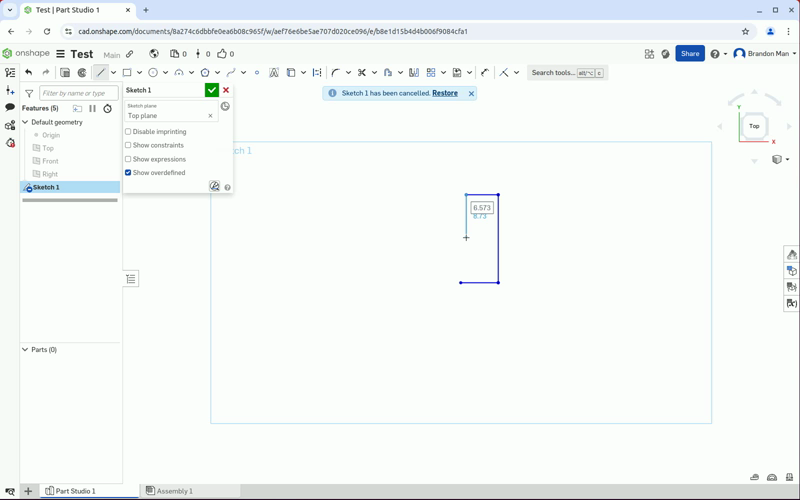
key_down(shift)
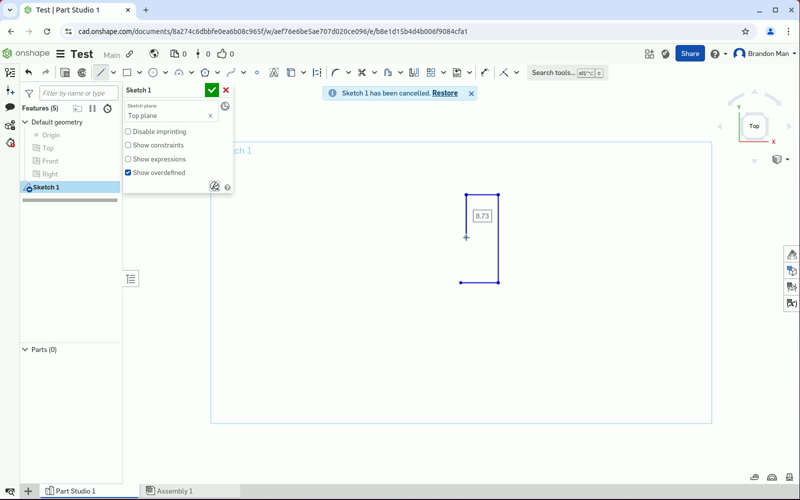
mouse_move(496, 237)
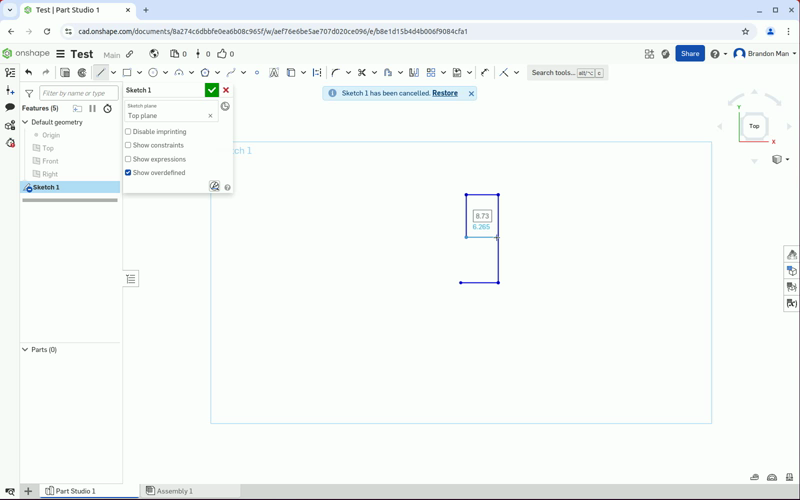
mouse_move(460, 237)
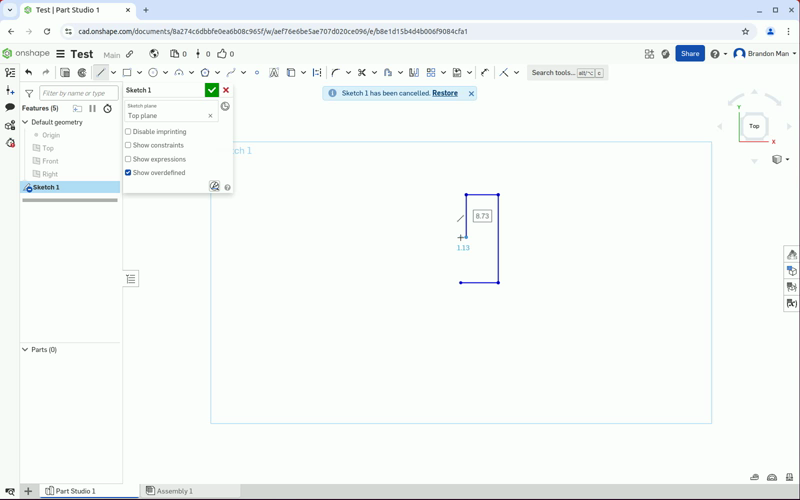
scroll(6)
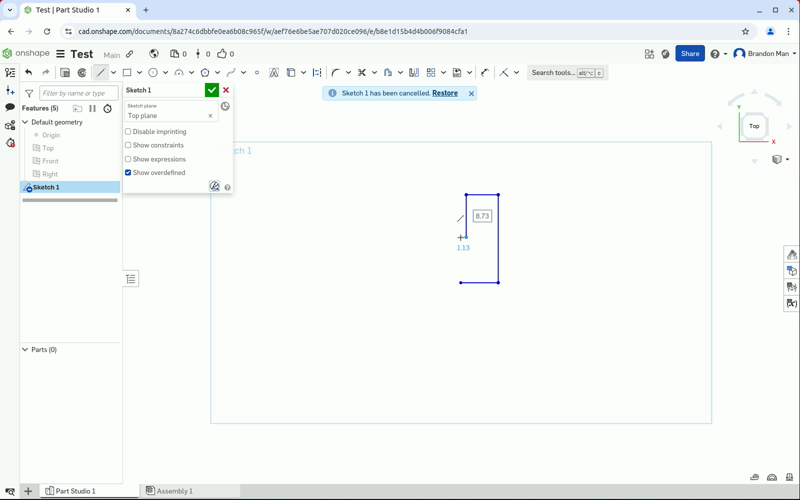
scroll(6)
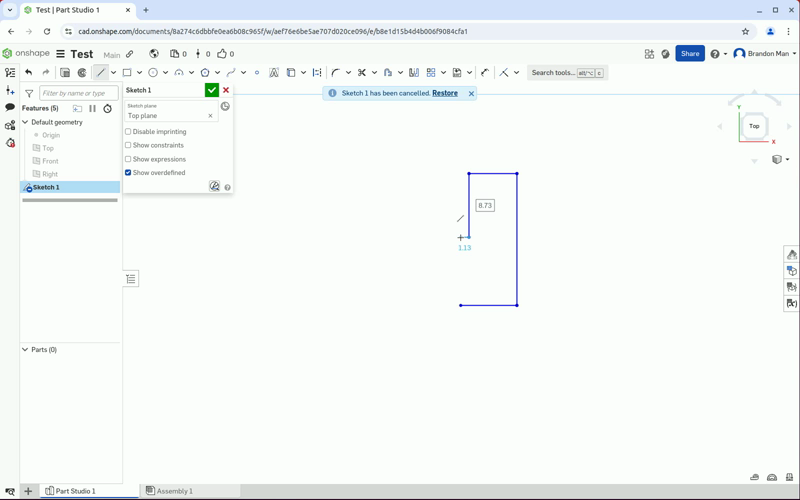
scroll(6)
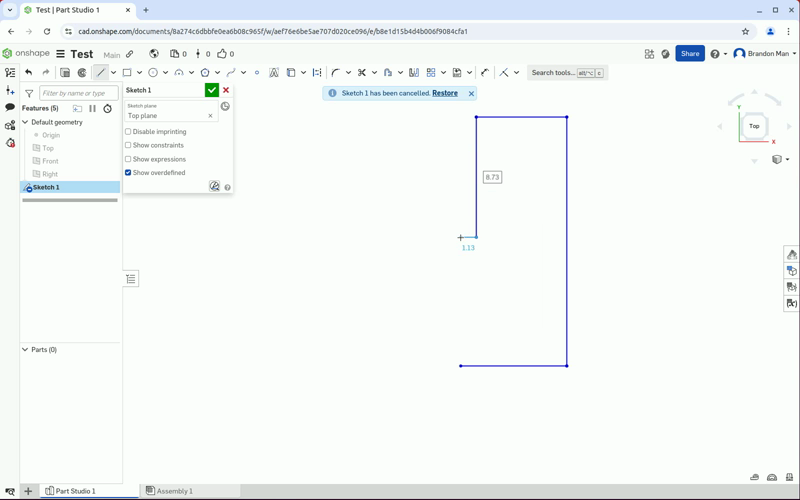
scroll(6)
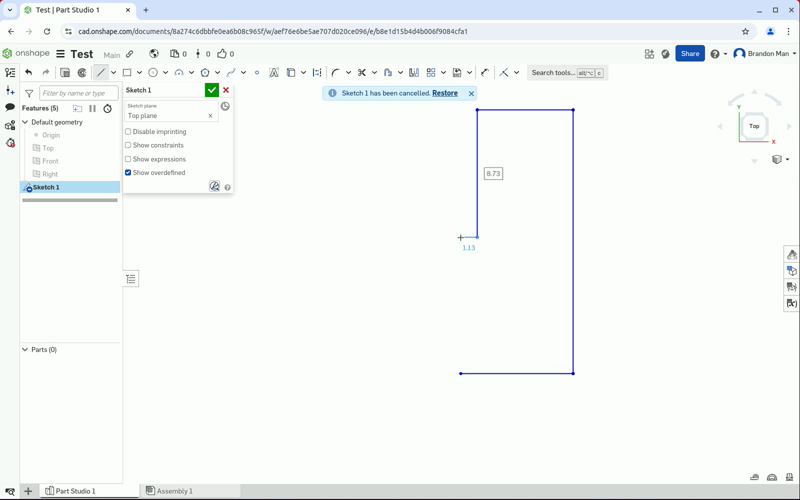
scroll(6)
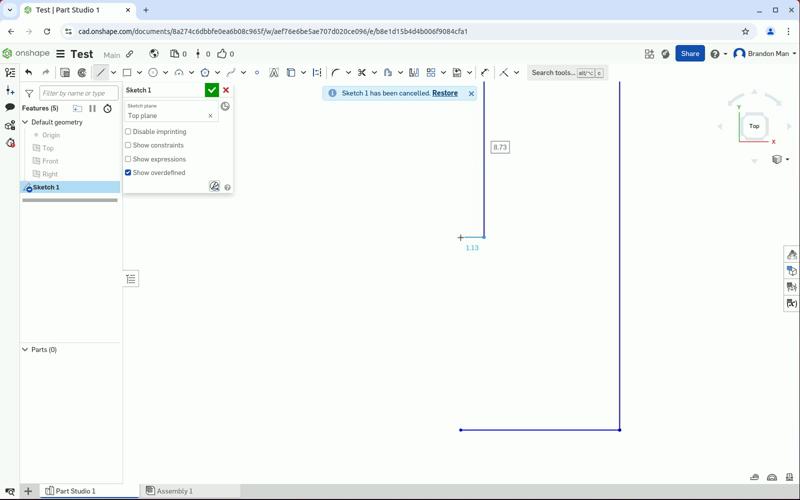
scroll(6)
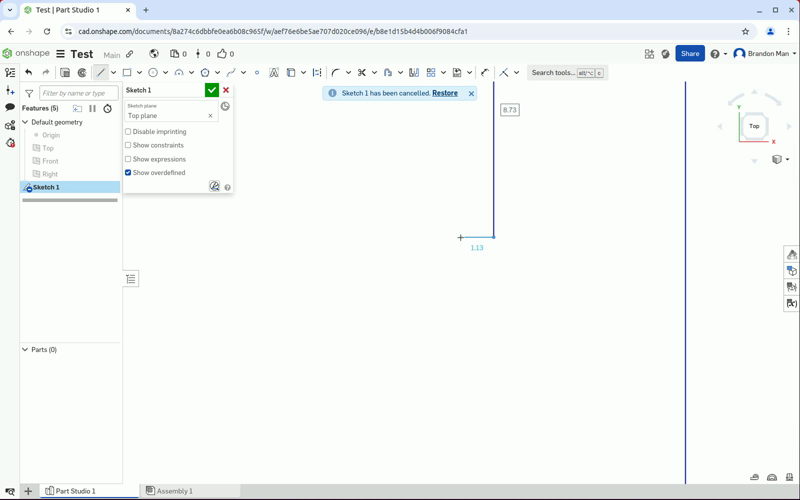
scroll(6)
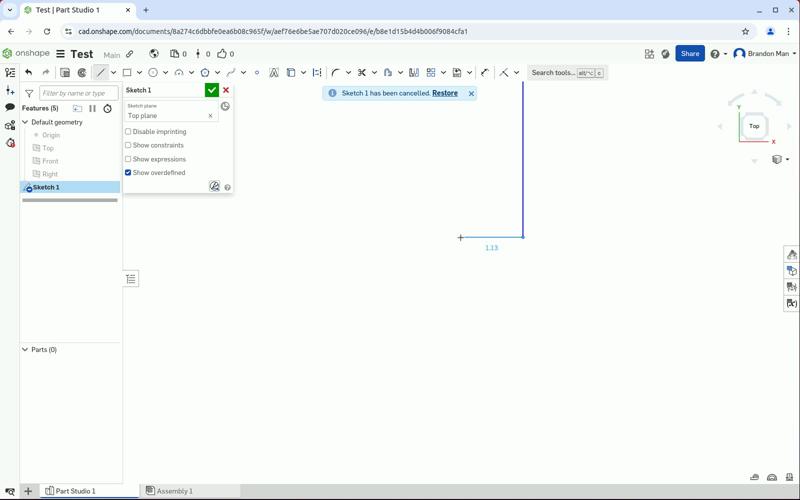
click(460, 237)
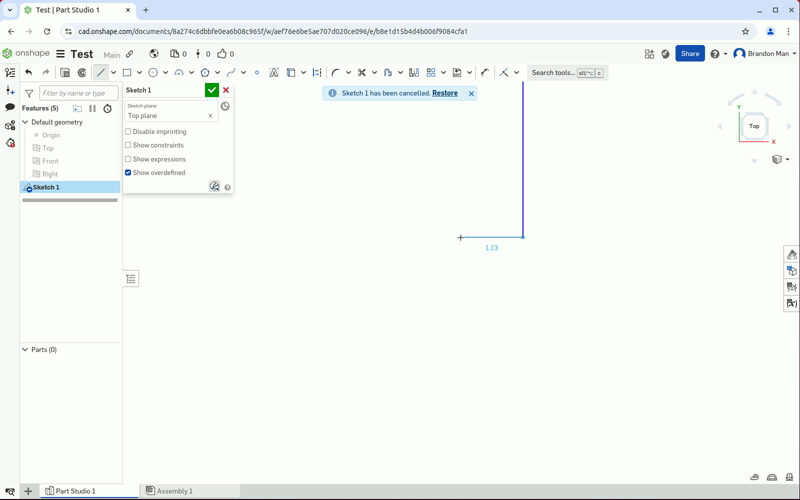
scroll(-6)
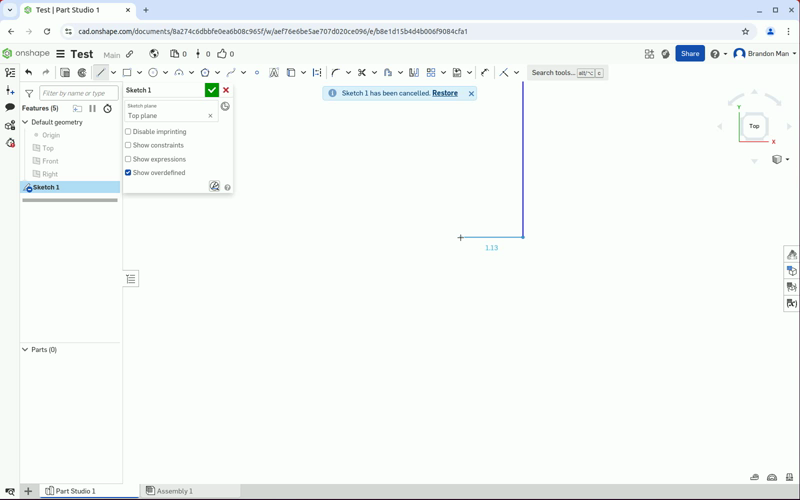
scroll(-6)
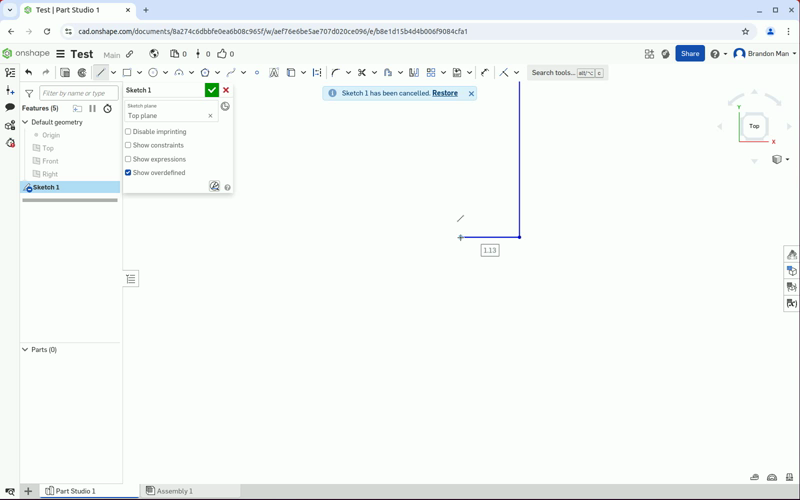
scroll(-6)
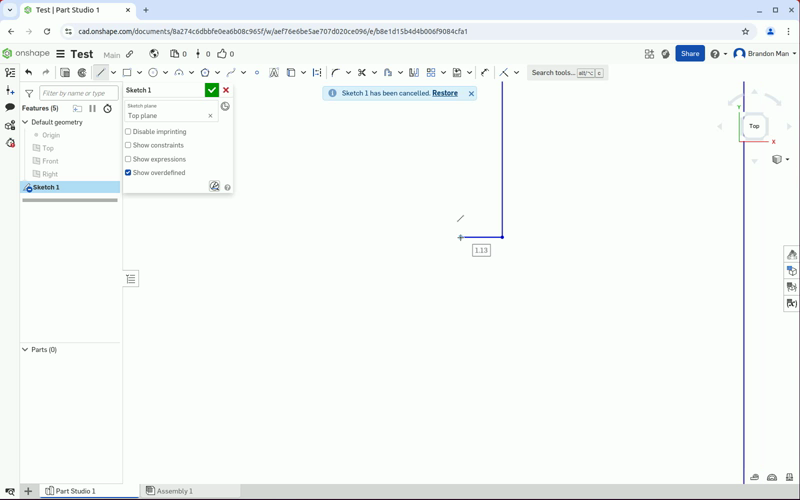
scroll(-6)
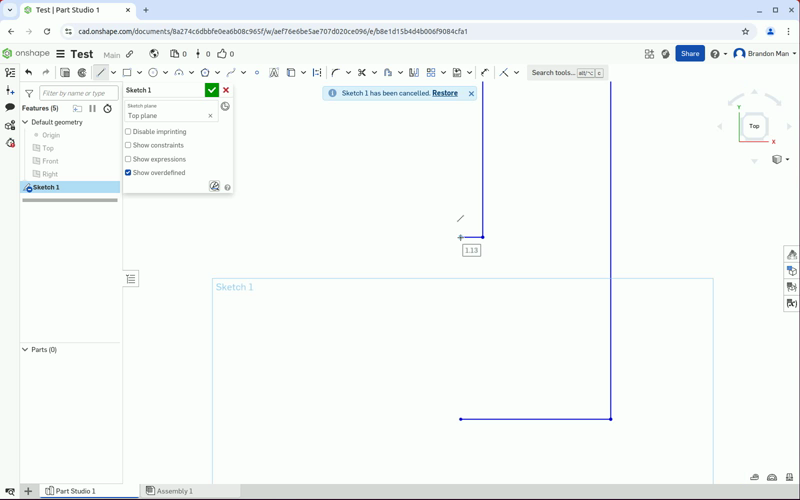
scroll(-6)
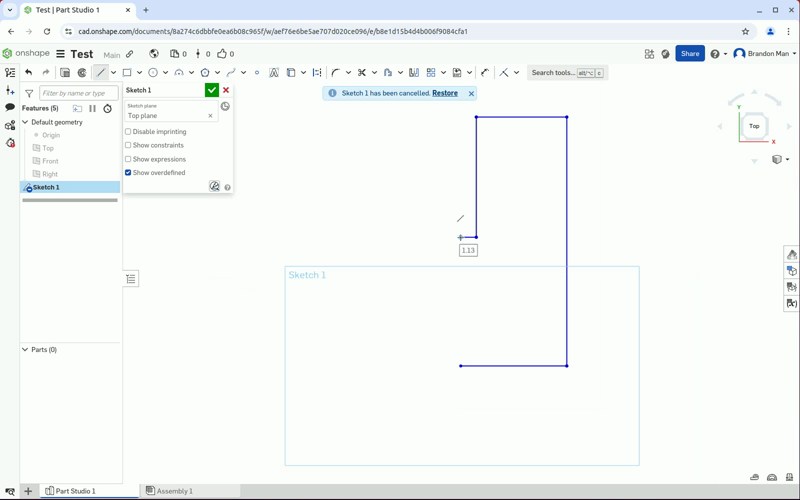
scroll(-6)
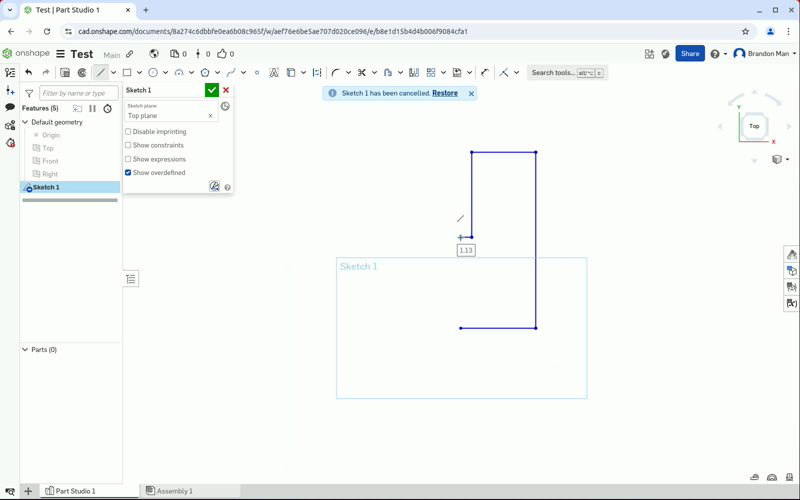
scroll(-6)
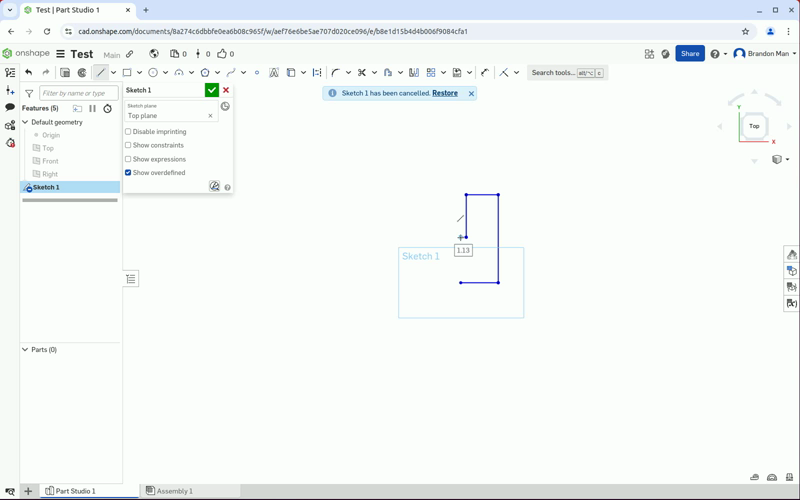
key_up(shift)
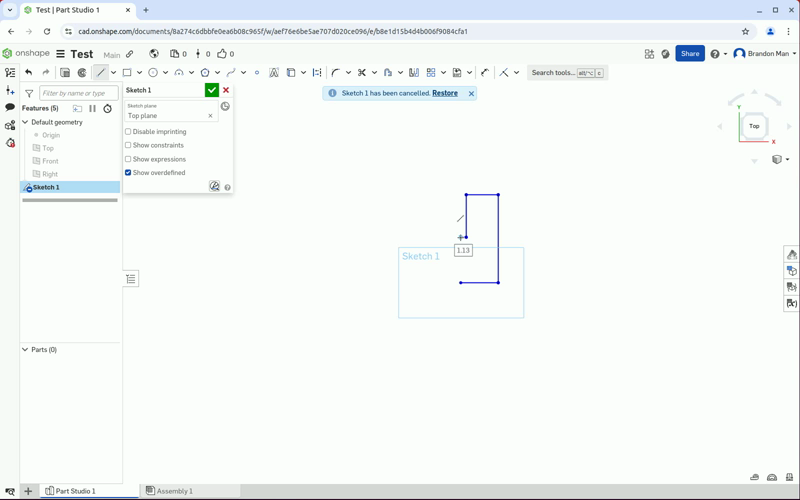
mouse_move(490, 237)
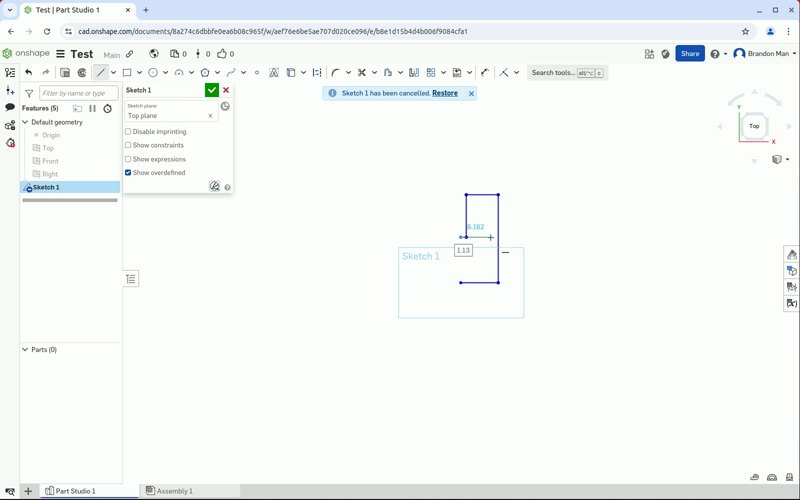
key_down(shift)
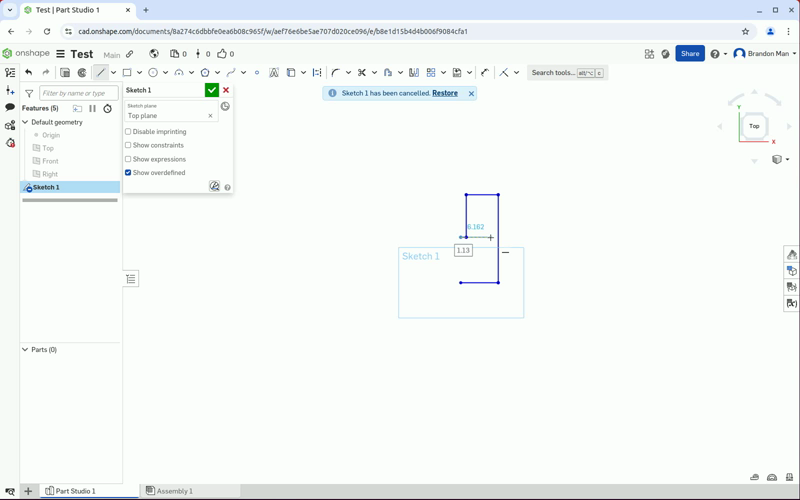
mouse_move(460, 282)
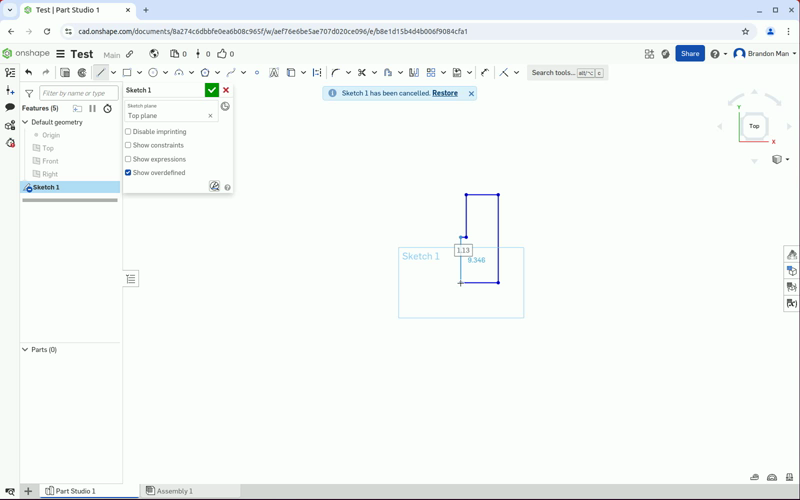
key_up(shift)
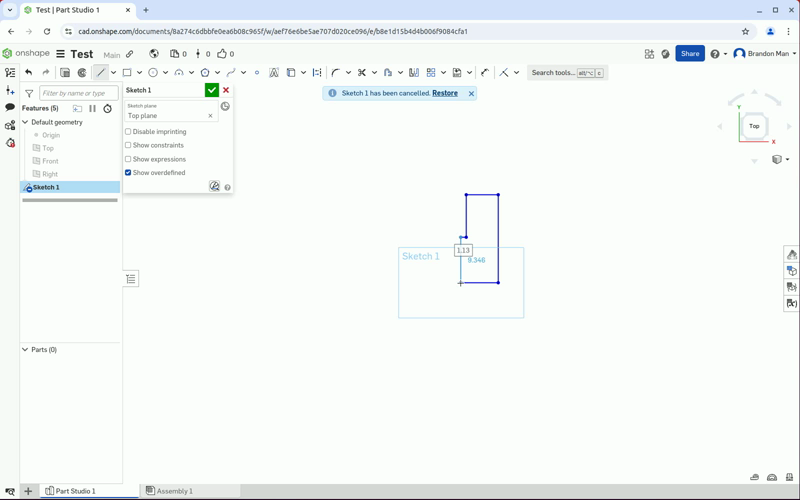
click(460, 282)
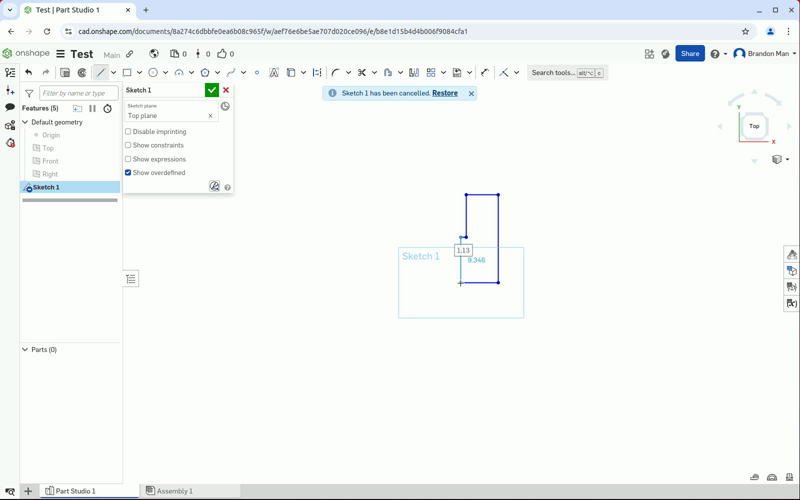
key(esc)
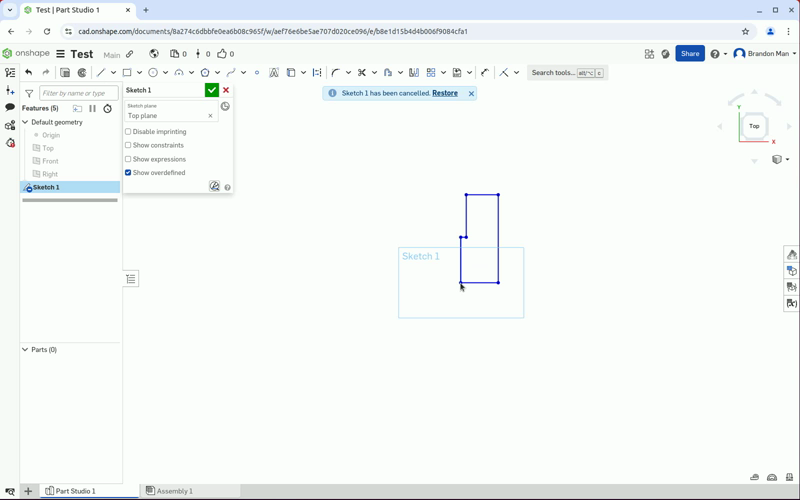
mouse_move(471, 230)
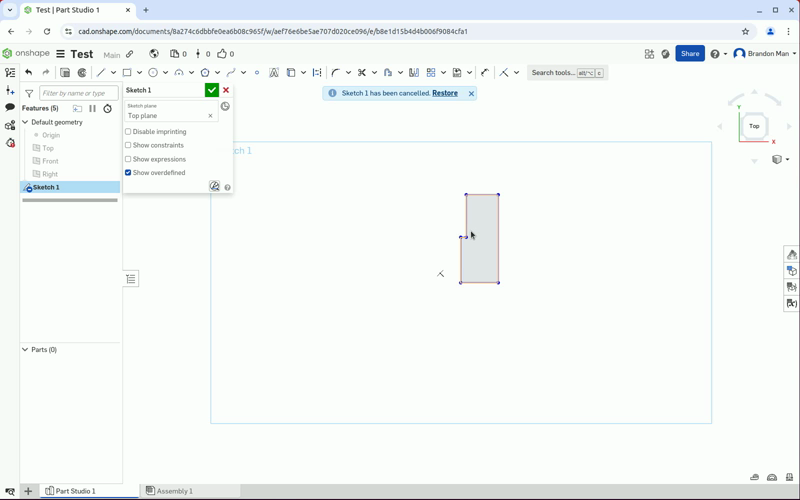
click(471, 230)
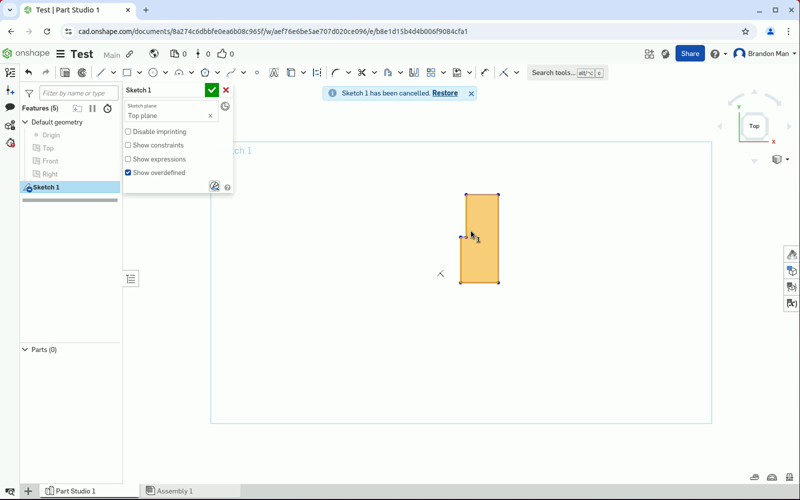
mouse_move(73, 352)
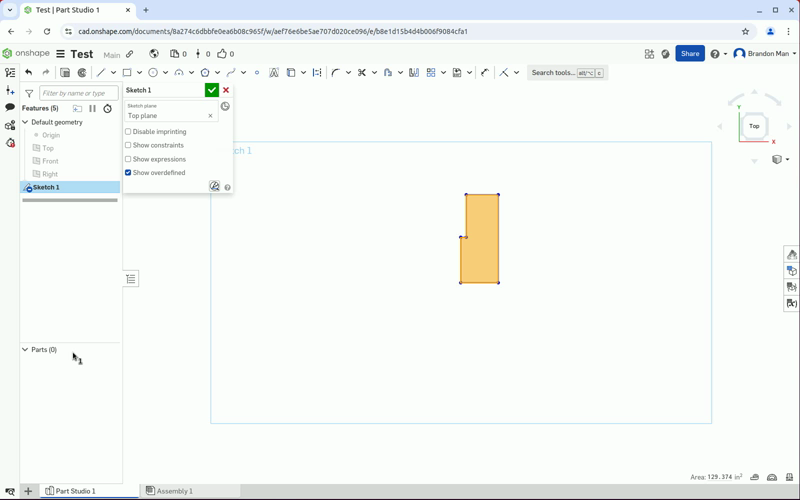
key(shift+y)
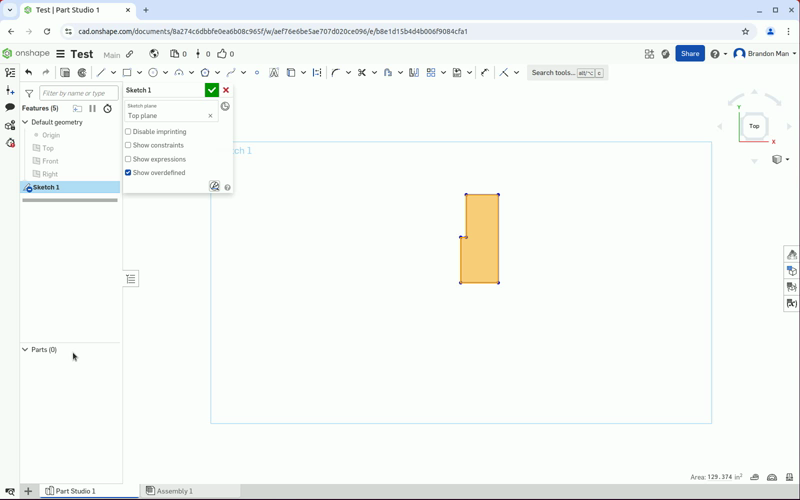
key(shift+e)
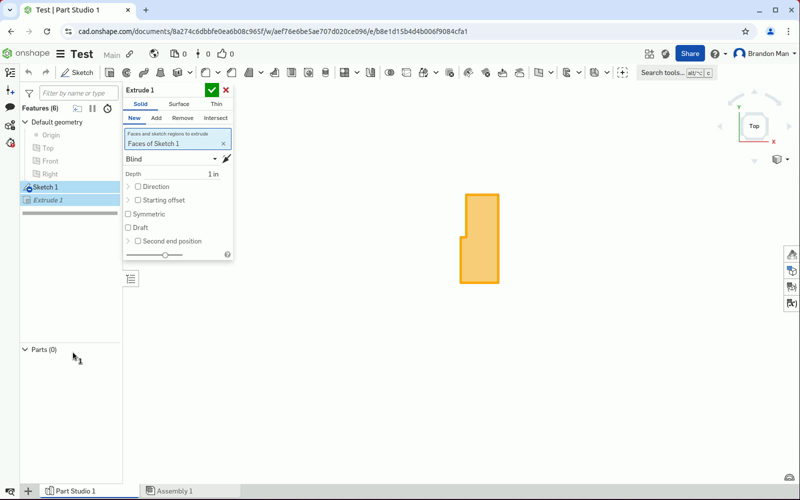
mouse_move(143, 106)
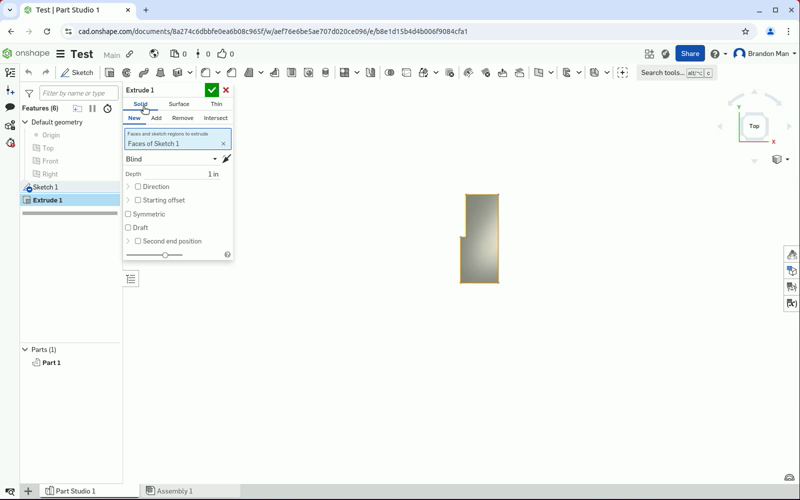
click(143, 106)
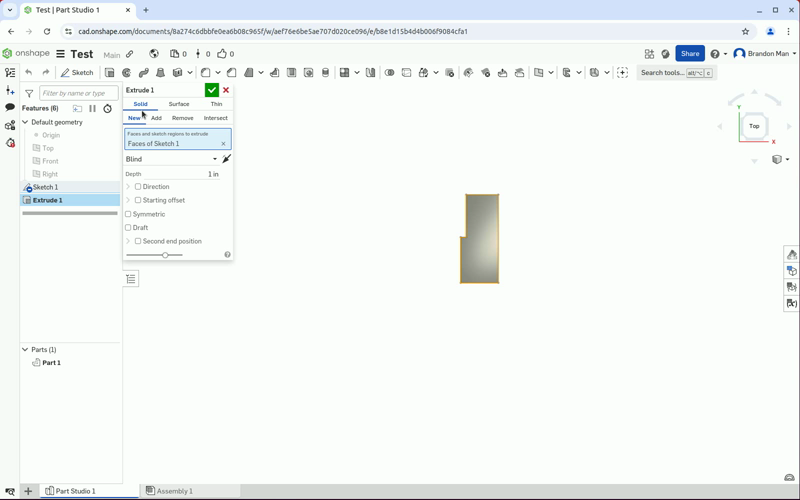
mouse_move(137, 120)
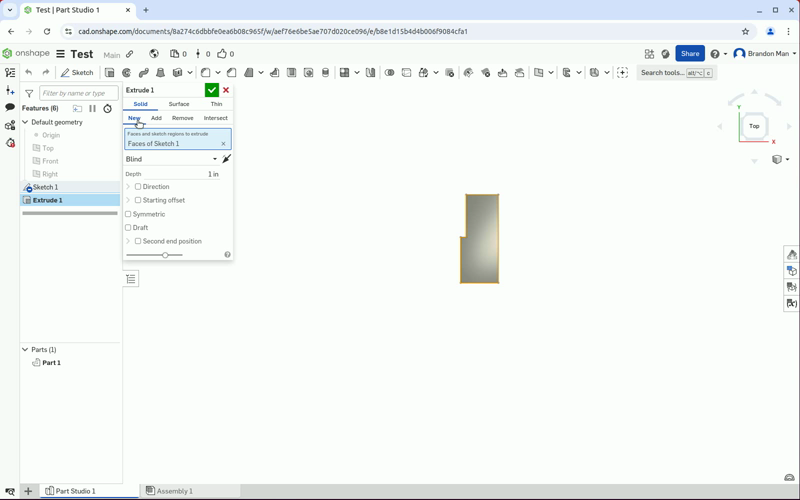
click(137, 120)
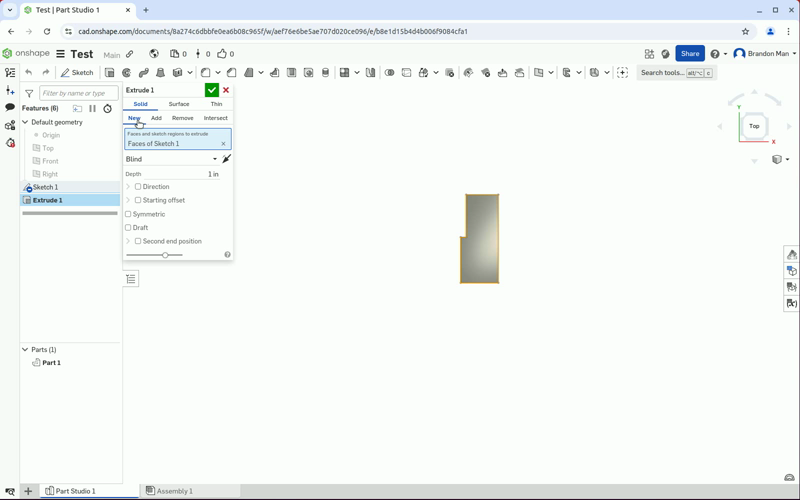
key(tab, 4)
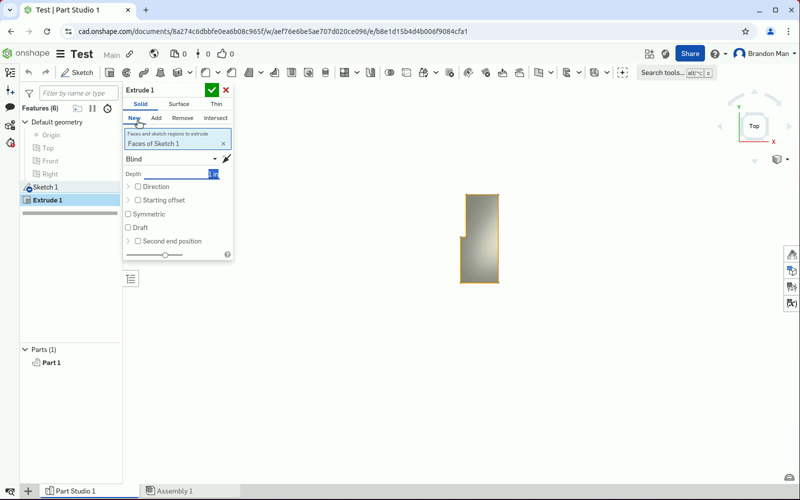
text(-0.241)
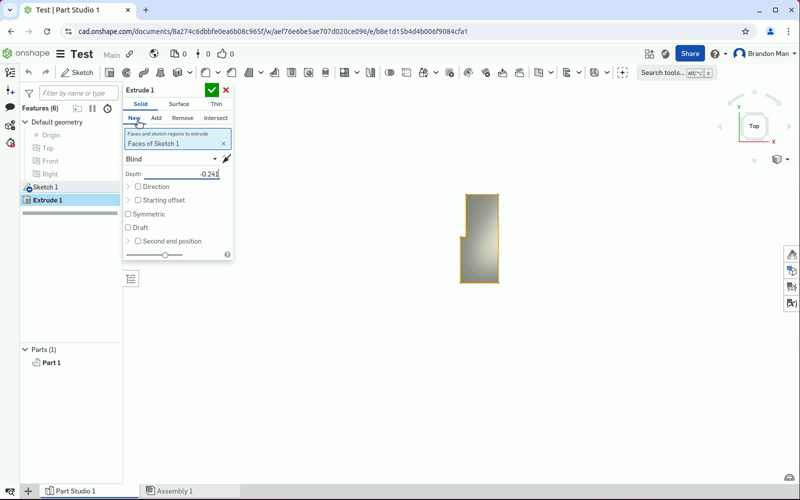
key(enter)
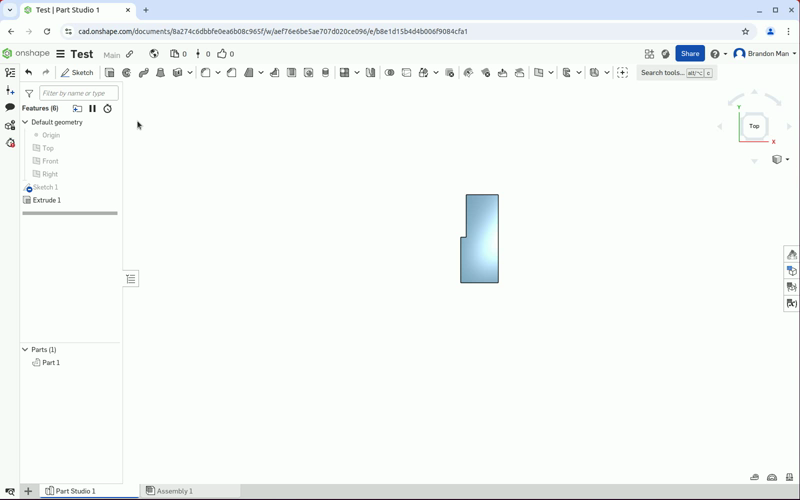
key(shift+h)
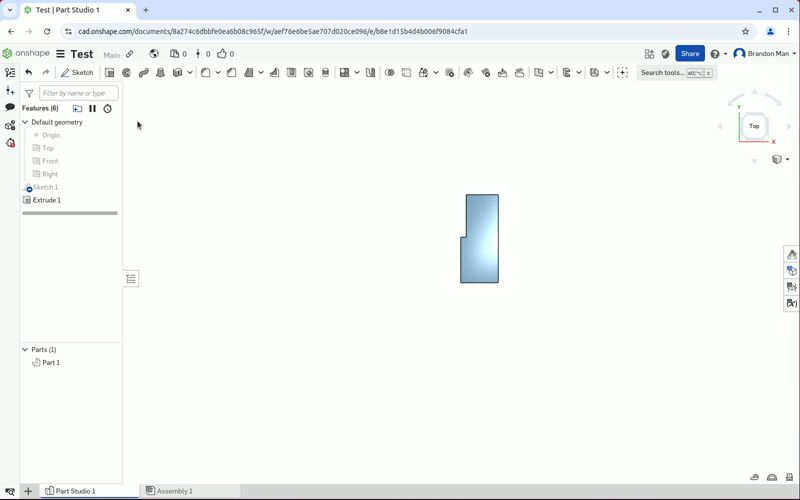
key(shift+h)
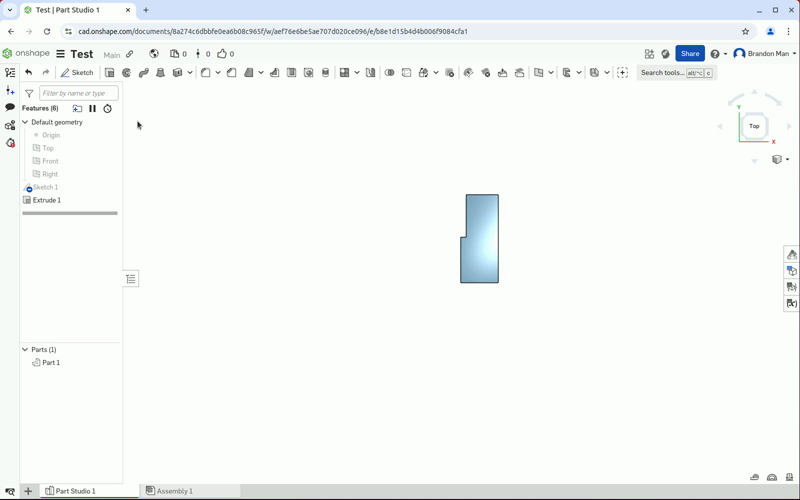
mouse_move(73, 189)
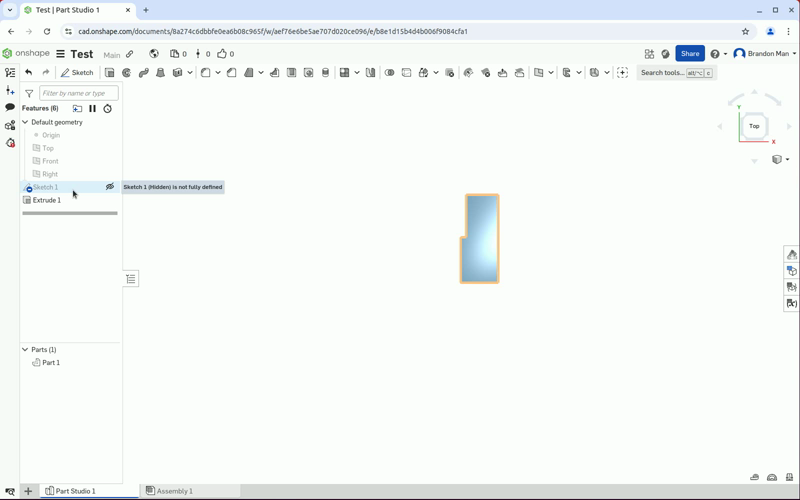
click(73, 189)
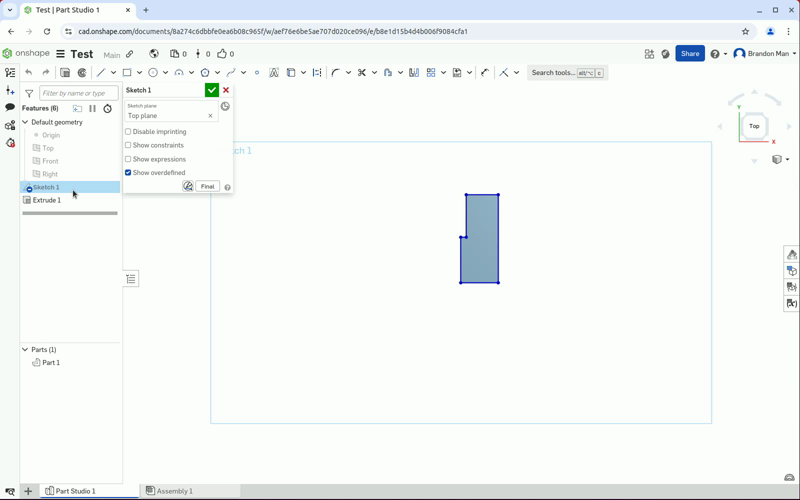
mouse_move(229, 92)
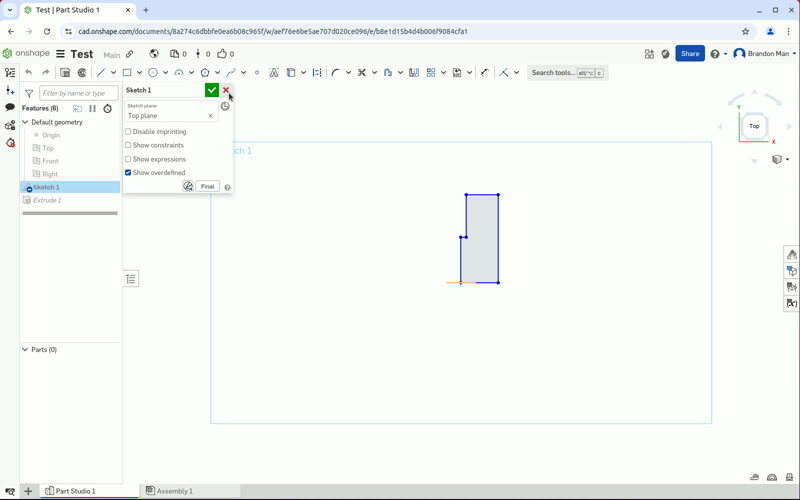
click(229, 92)
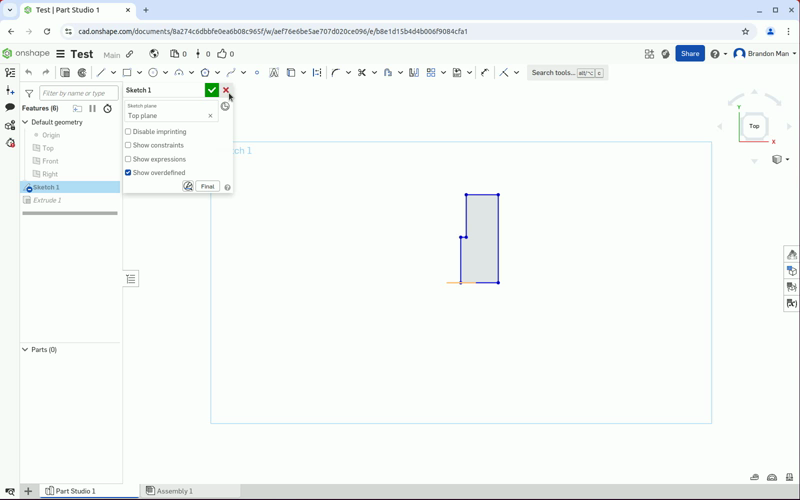
key(shift+s)
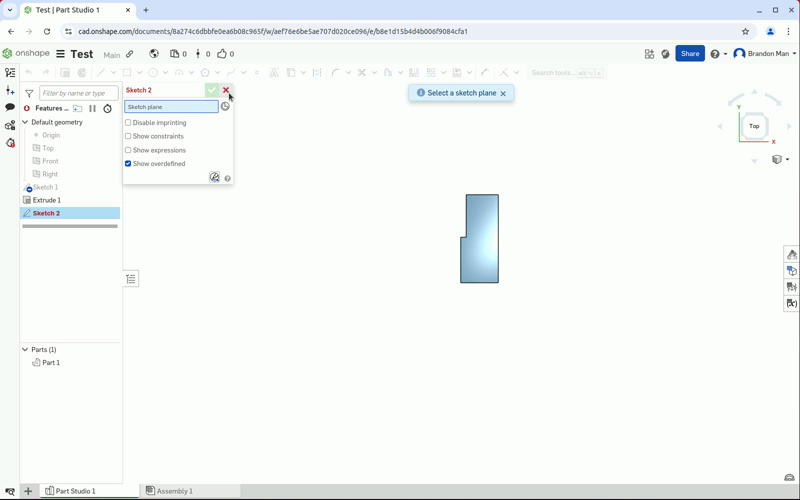
mouse_move(73, 150)
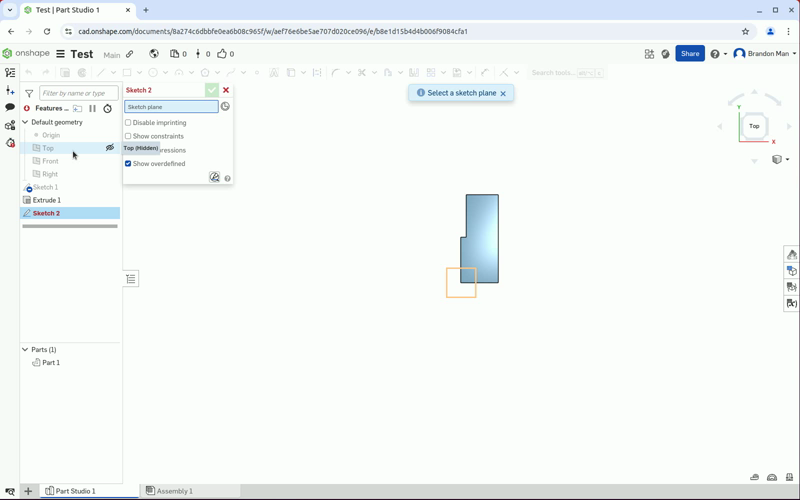
click(73, 150)
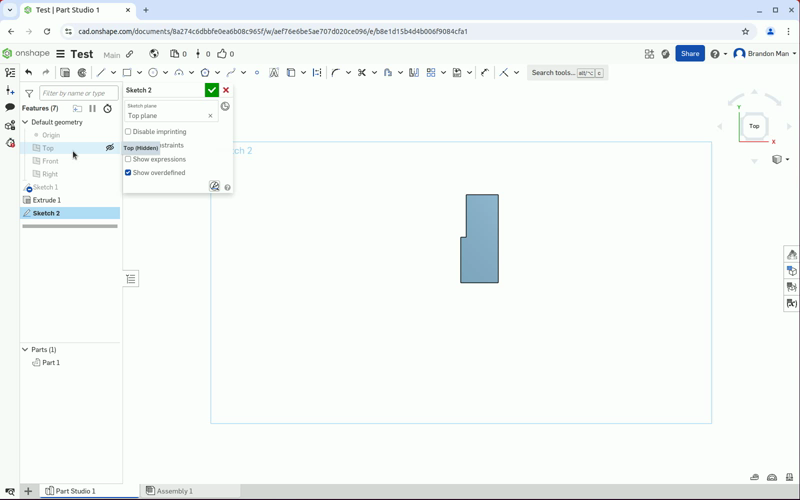
mouse_move(73, 352)
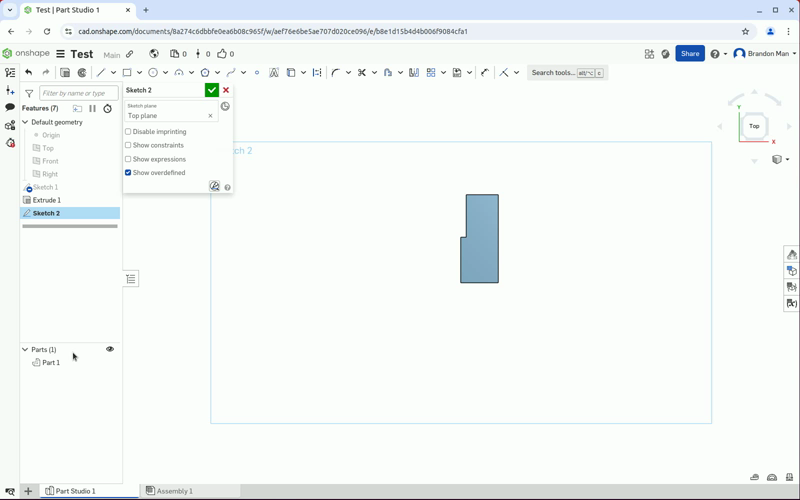
key(y)
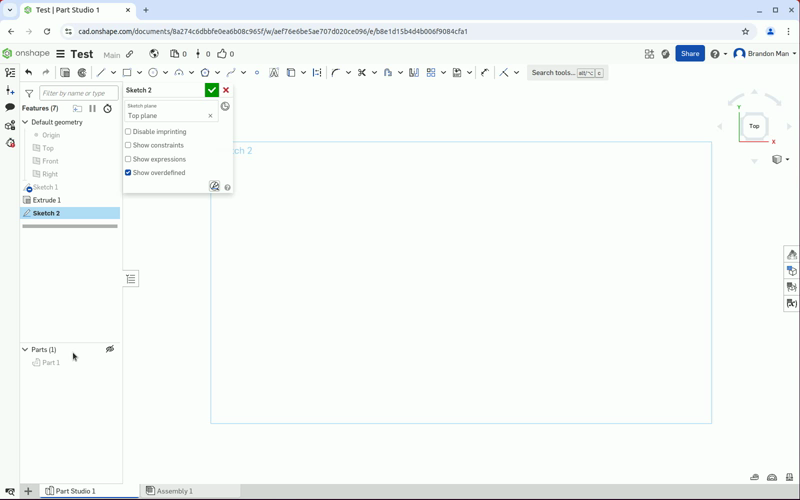
key(l)
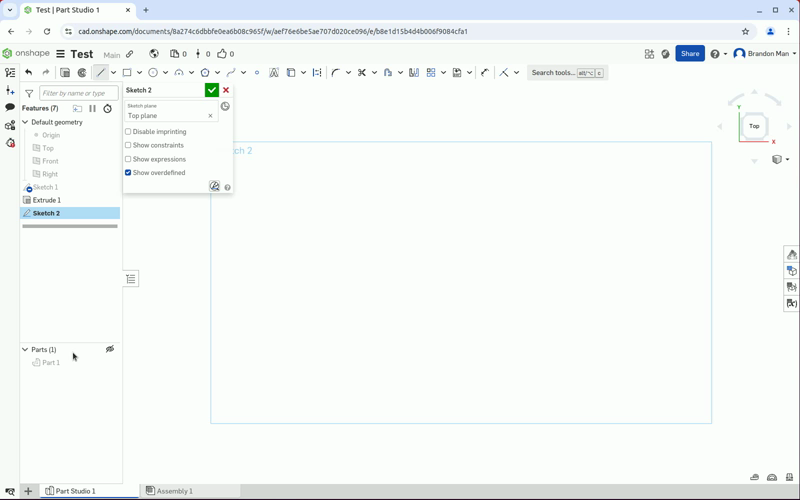
key_down(shift)
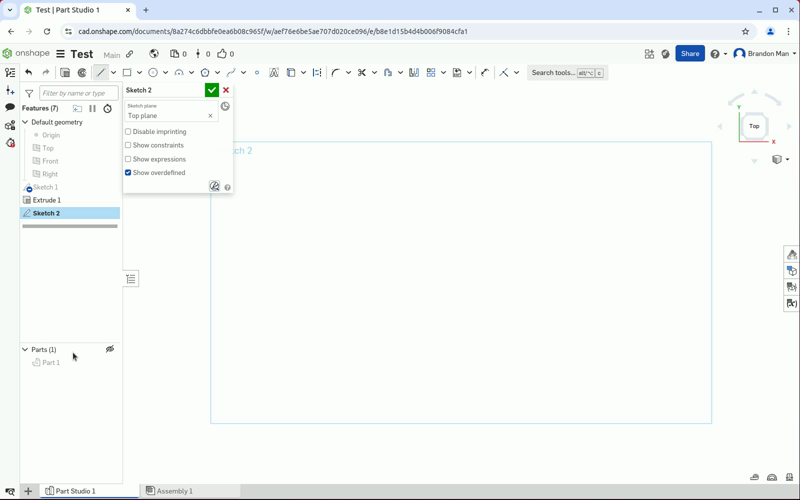
mouse_move(534, 266)
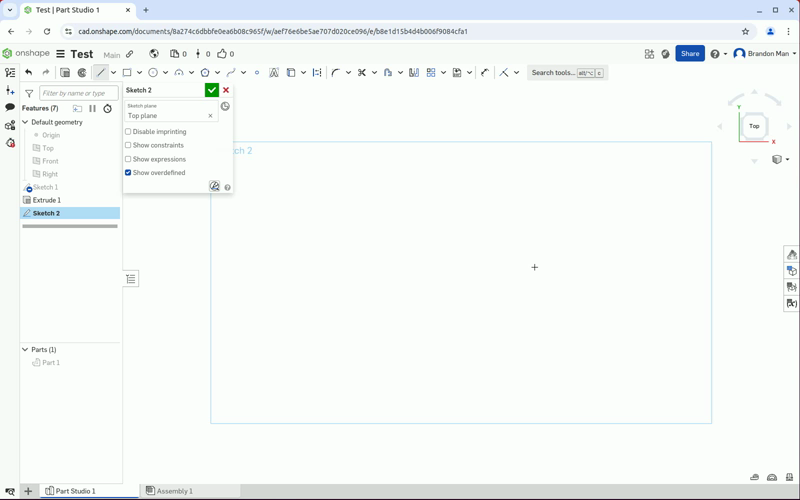
click(534, 266)
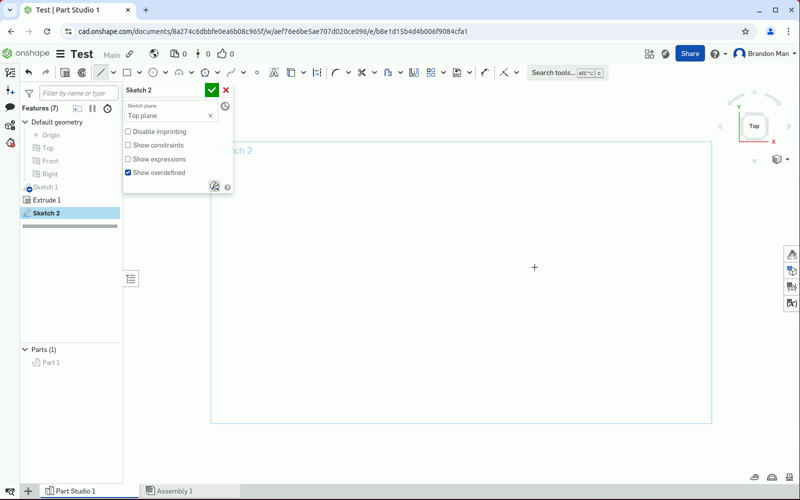
key_up(shift)
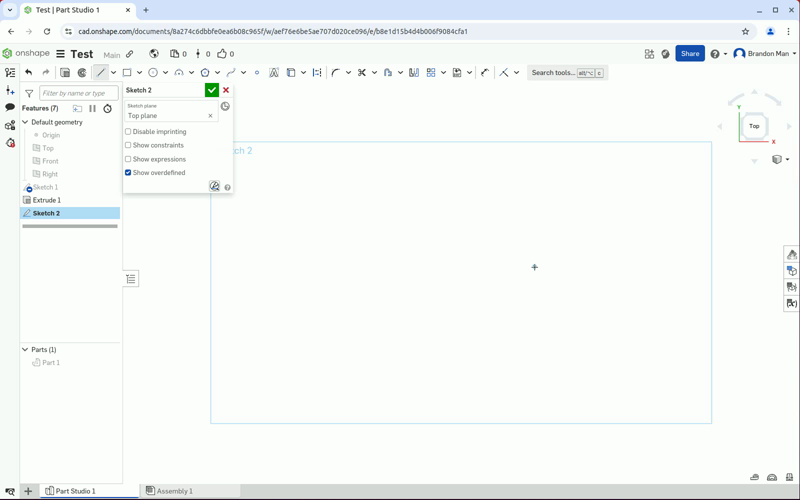
key_down(shift)
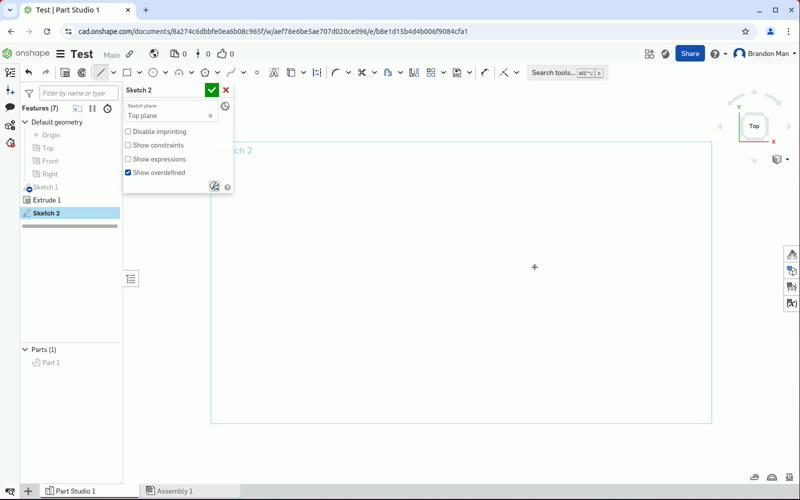
mouse_move(564, 266)
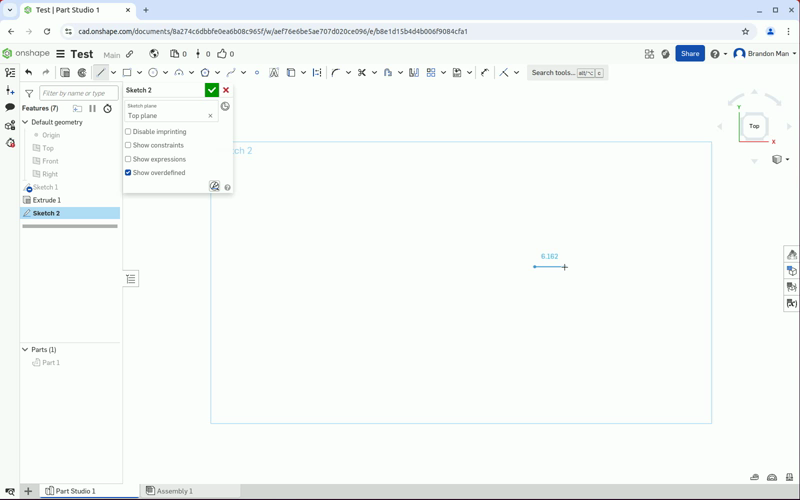
mouse_move(542, 266)
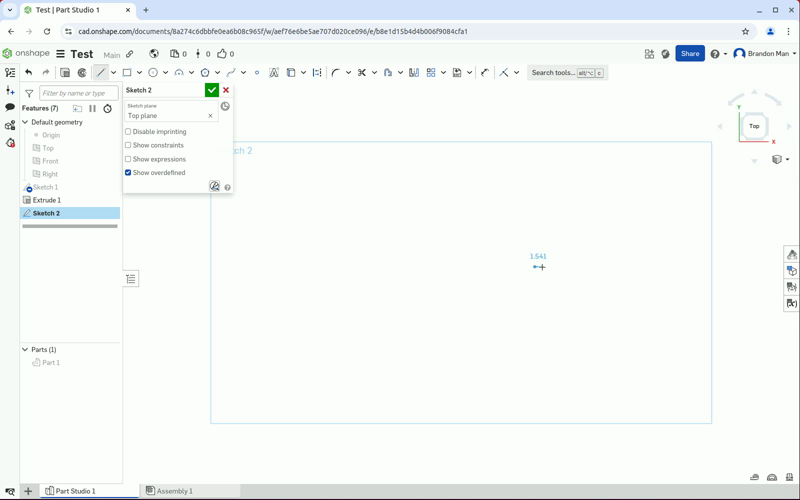
click(542, 266)
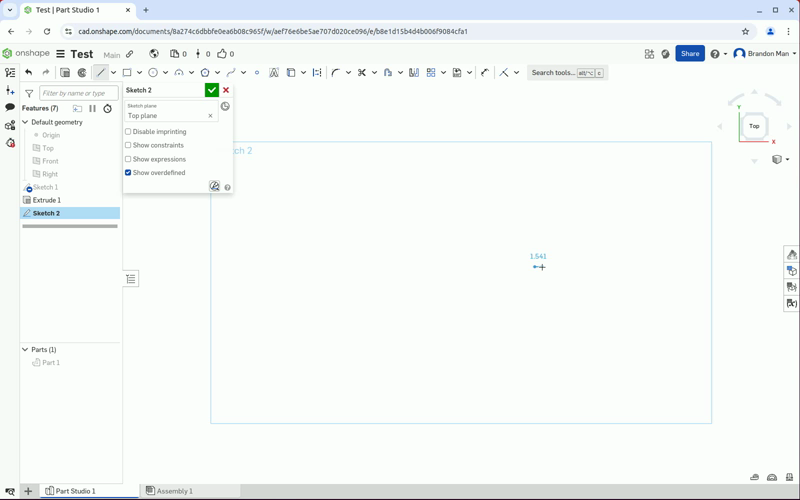
key_up(shift)
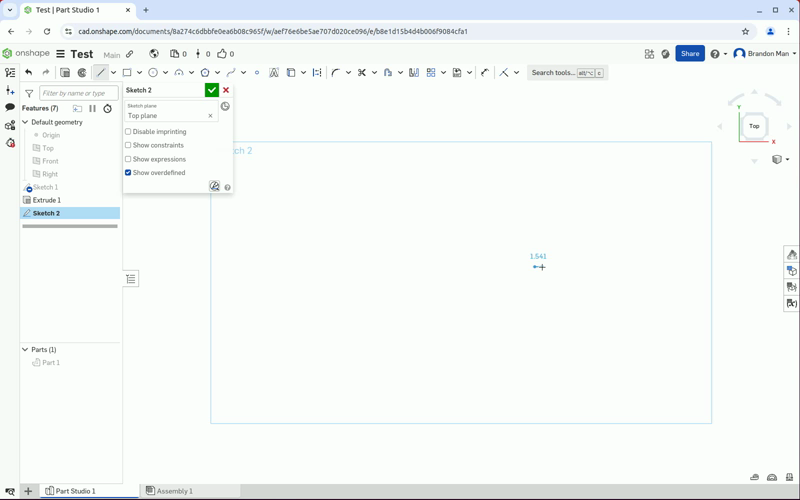
key_down(shift)
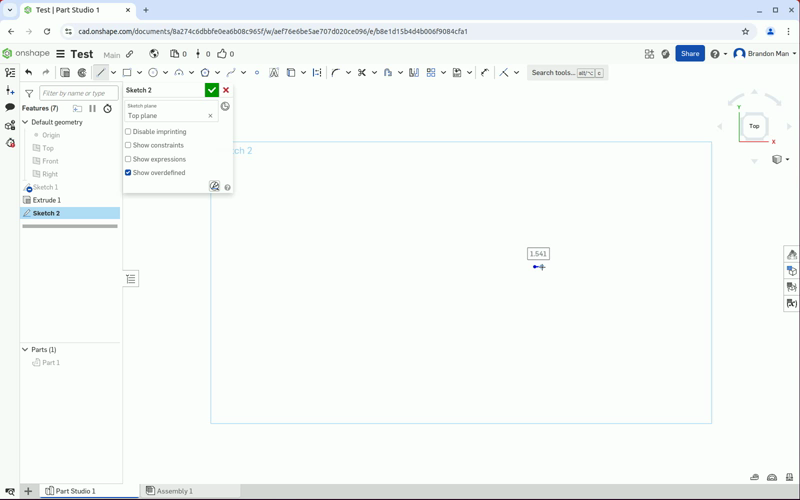
mouse_move(572, 266)
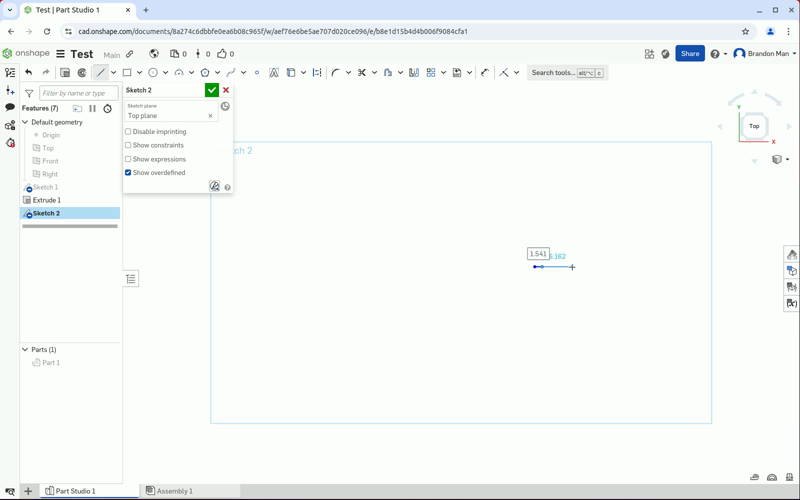
mouse_move(542, 246)
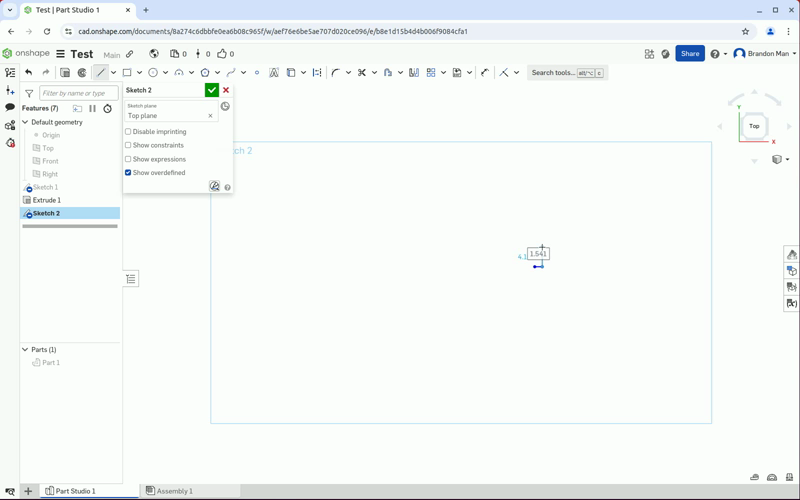
click(542, 246)
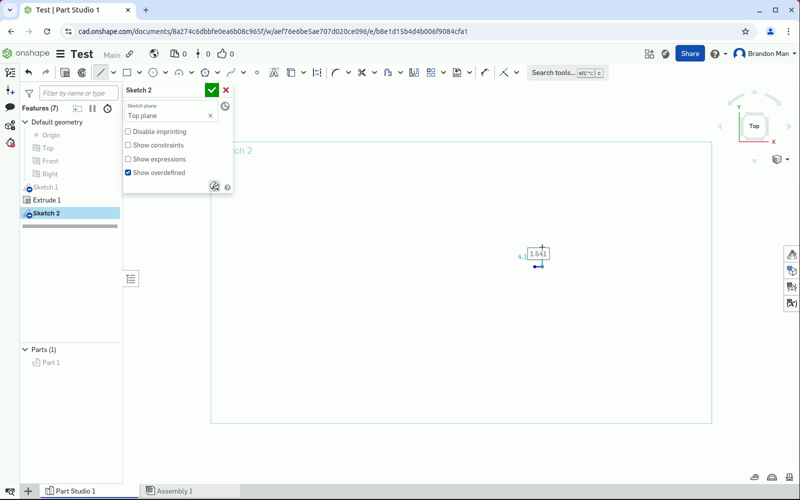
key_up(shift)
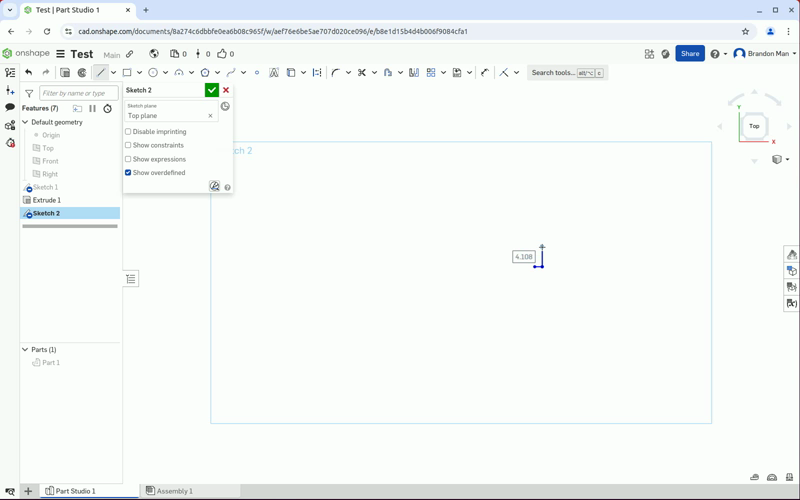
key_down(shift)
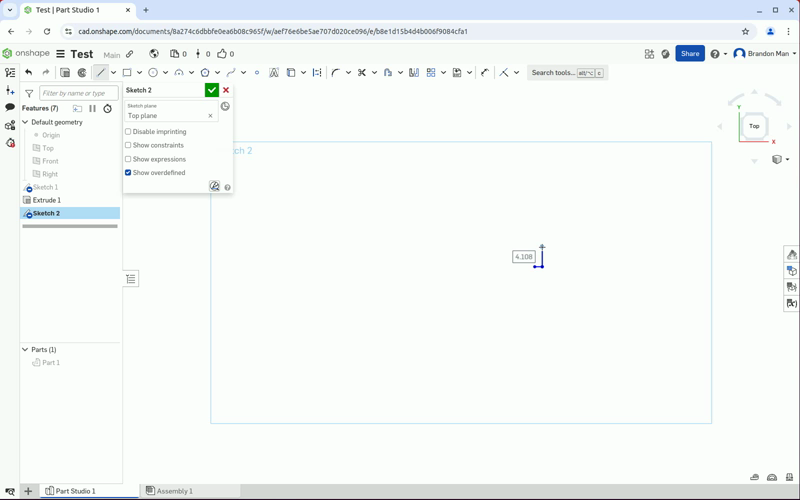
mouse_move(572, 246)
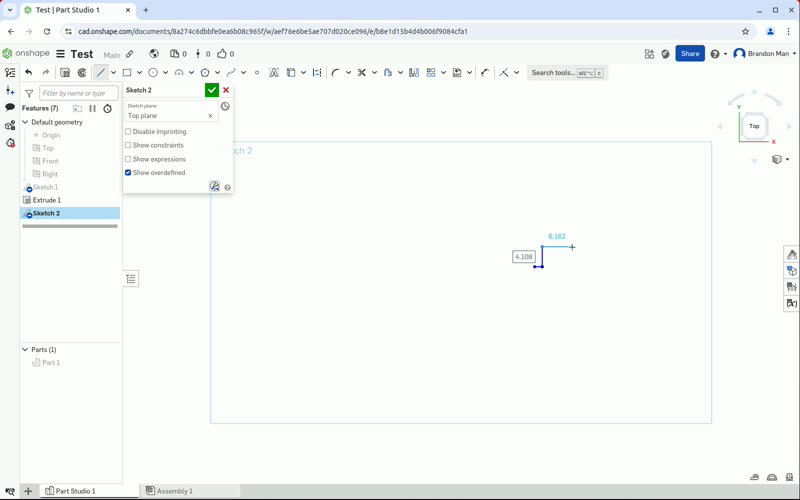
mouse_move(534, 246)
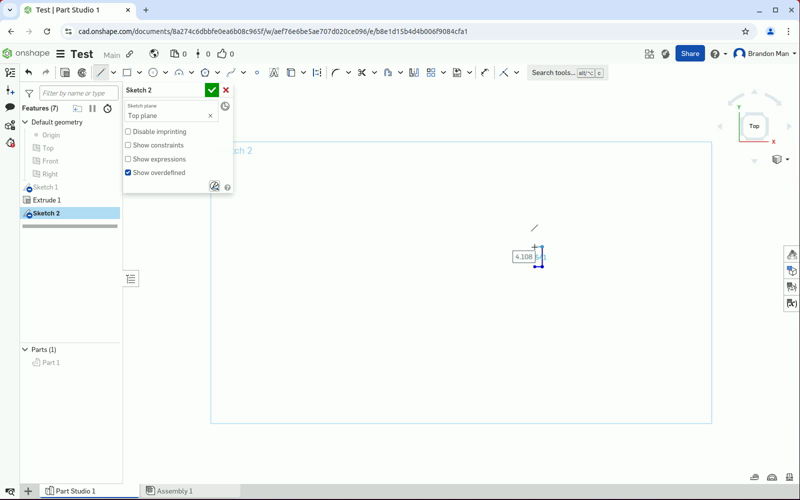
click(534, 246)
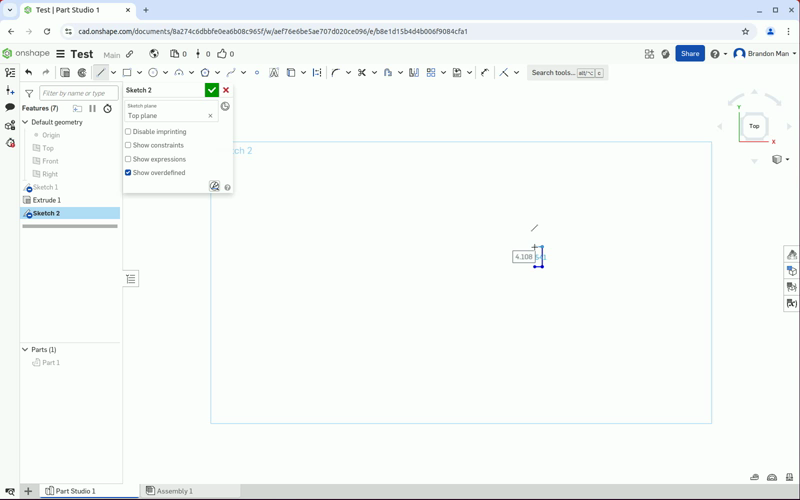
key_up(shift)
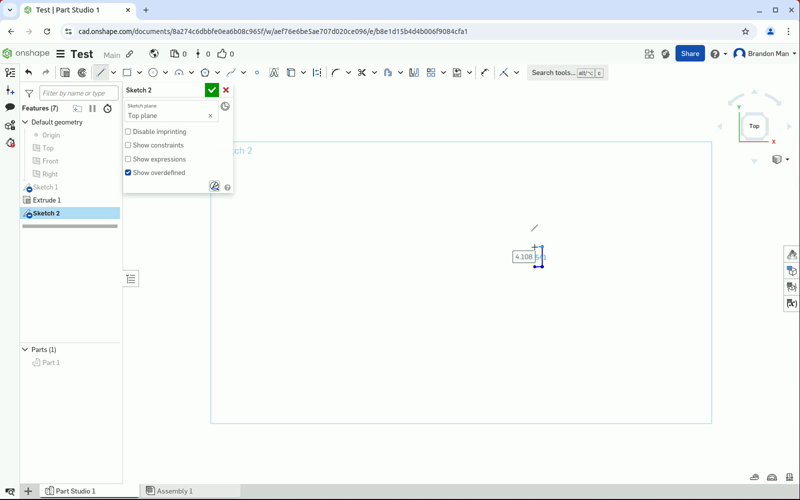
mouse_move(564, 246)
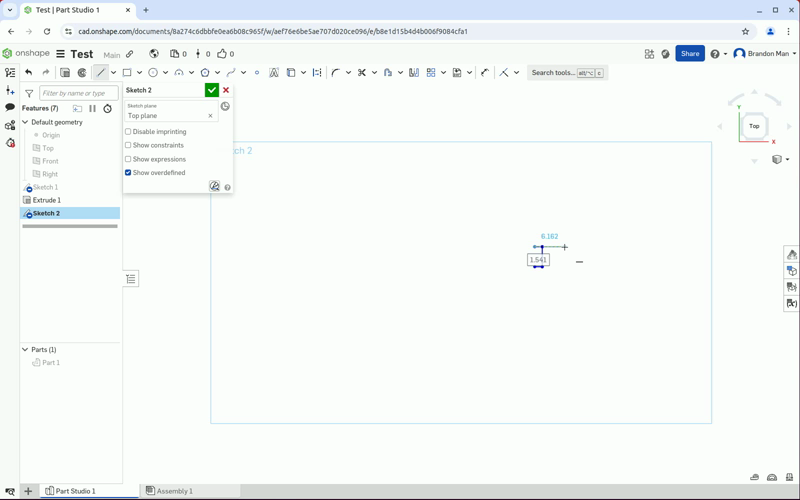
key_down(shift)
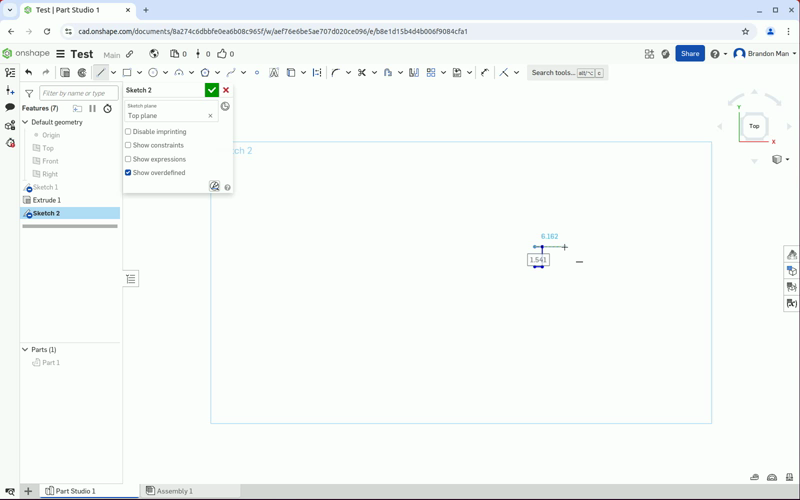
mouse_move(534, 266)
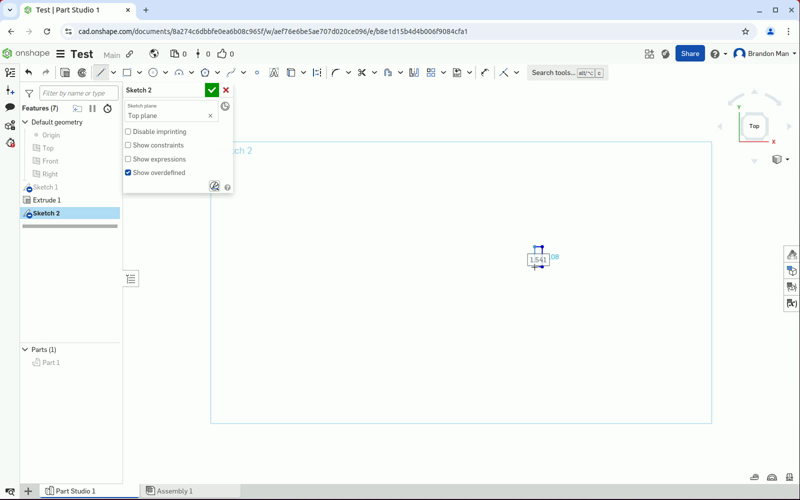
key_up(shift)
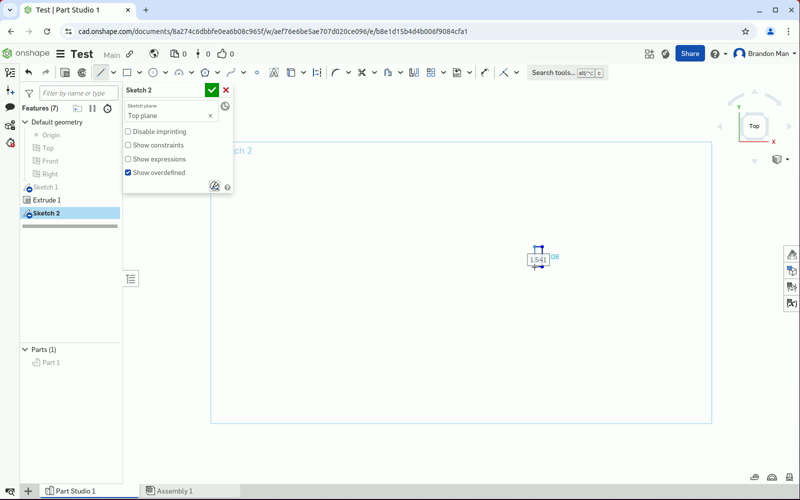
click(534, 266)
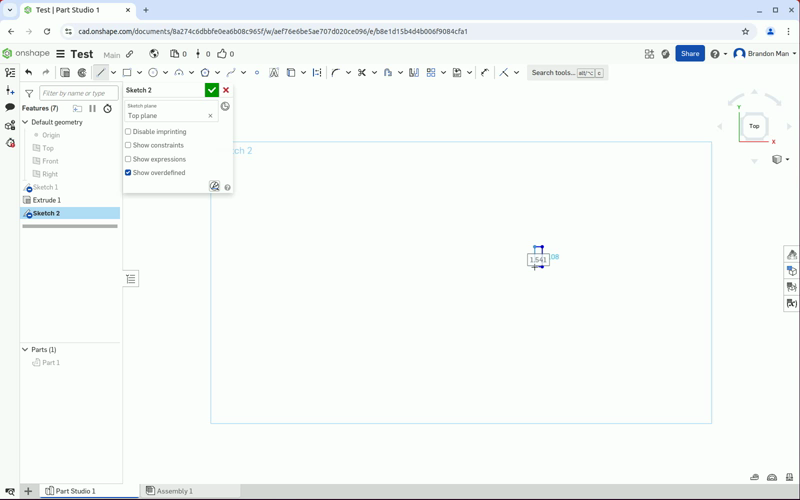
key(esc)
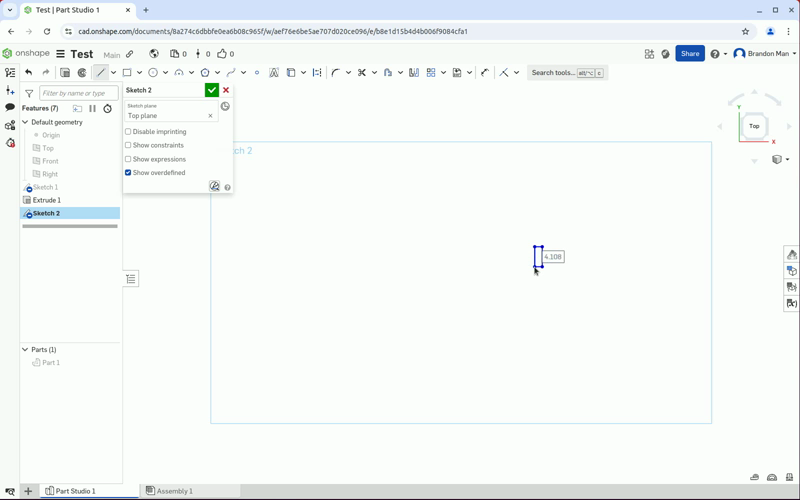
mouse_move(535, 261)
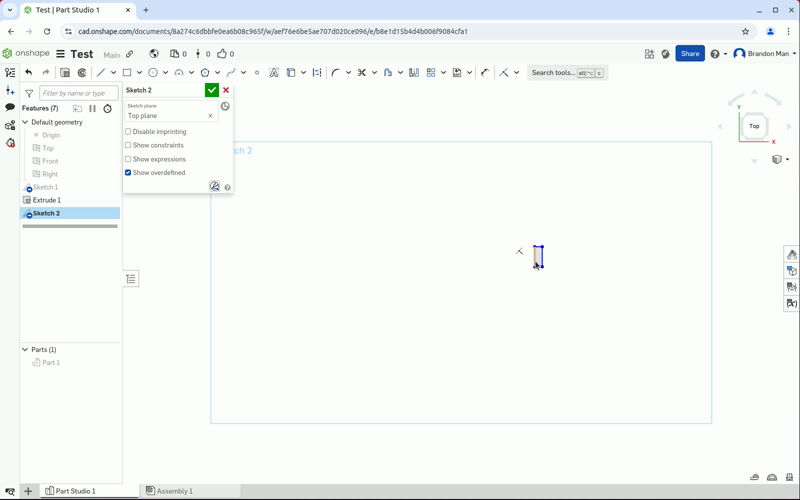
scroll(6)
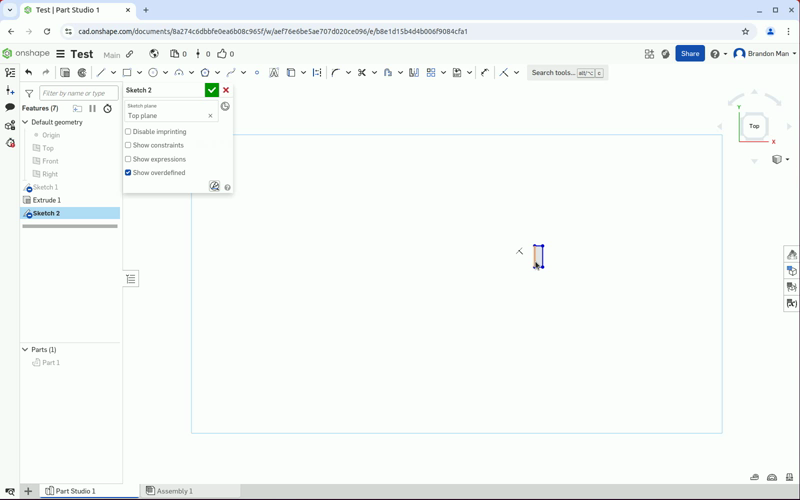
scroll(6)
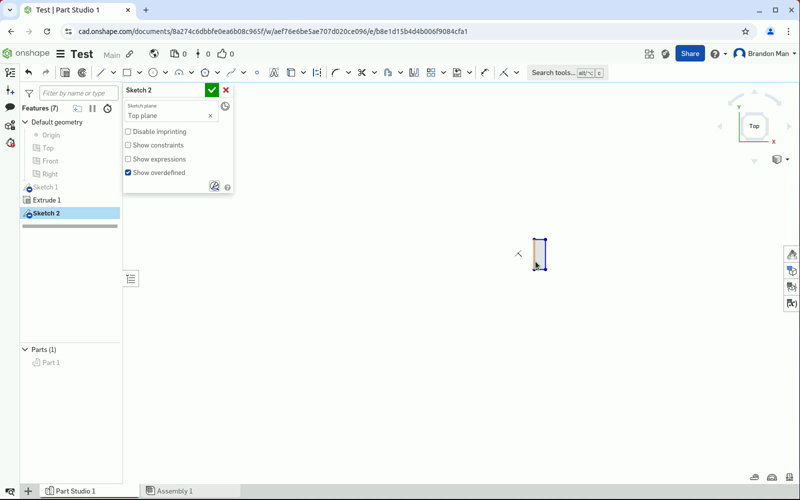
scroll(6)
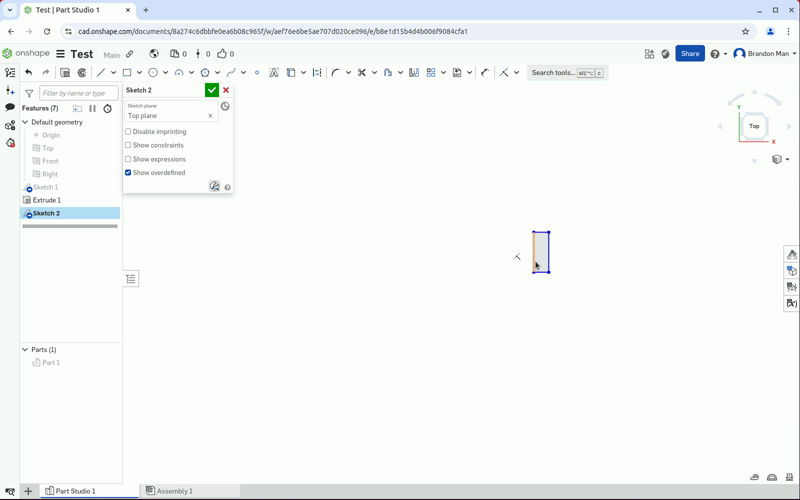
scroll(6)
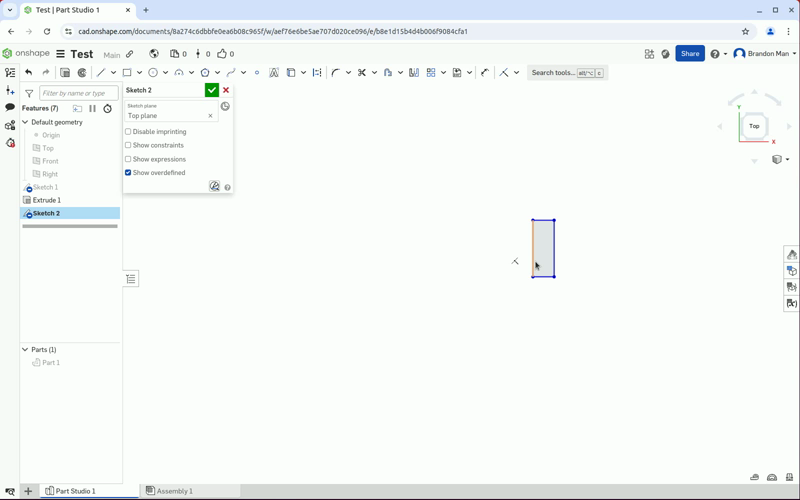
scroll(6)
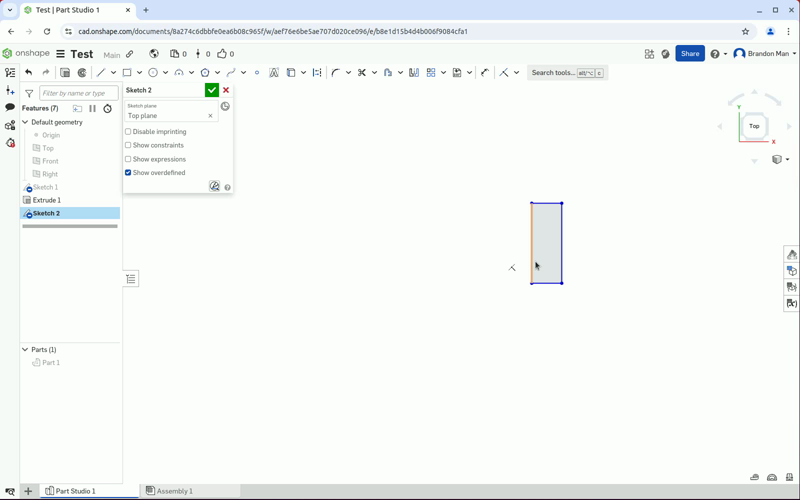
scroll(6)
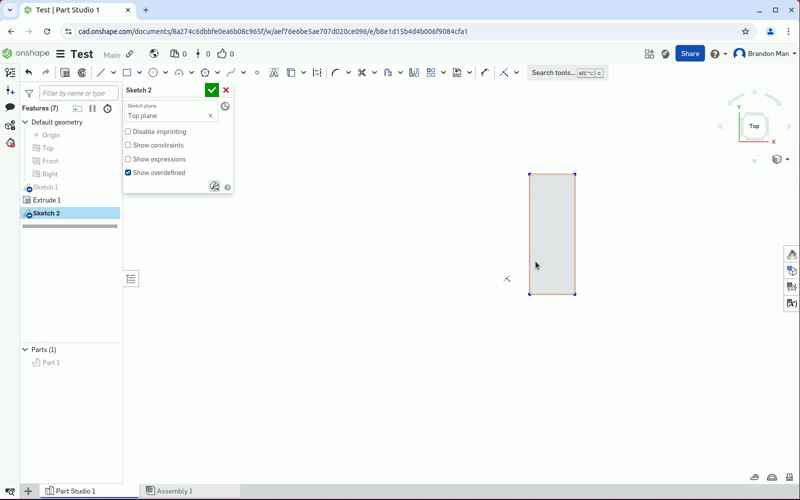
scroll(6)
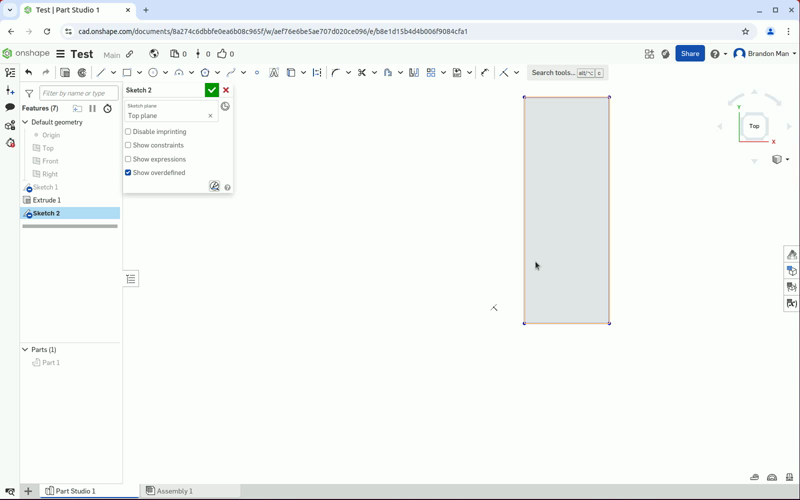
click(535, 261)
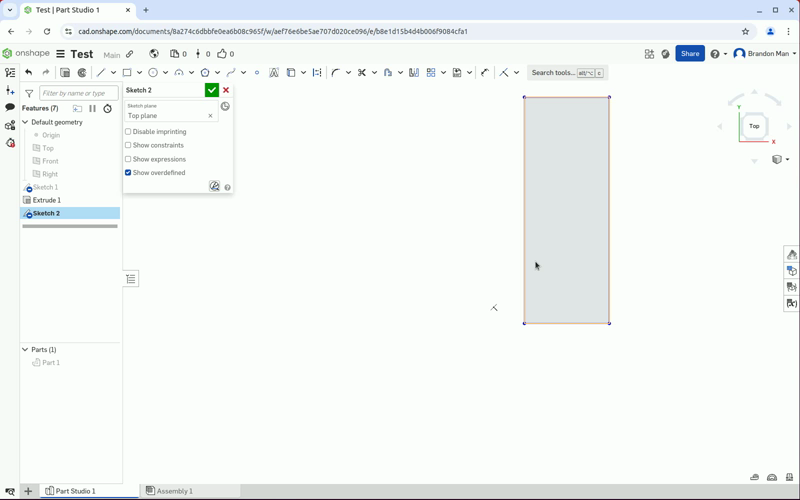
scroll(-6)
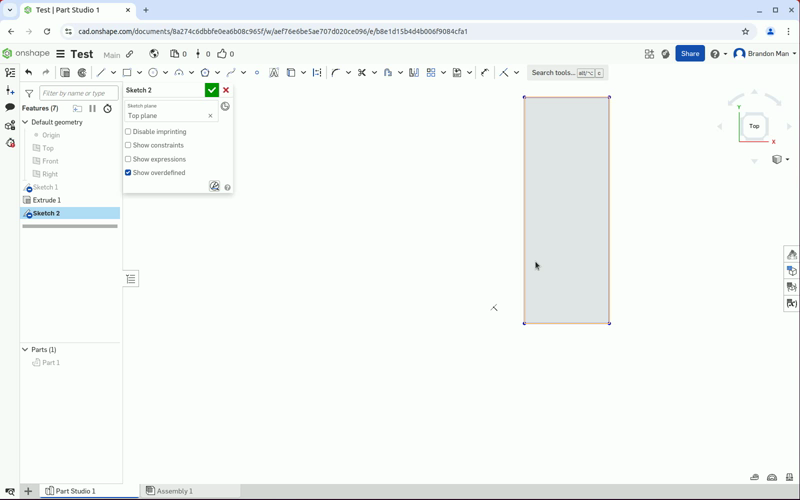
scroll(-6)
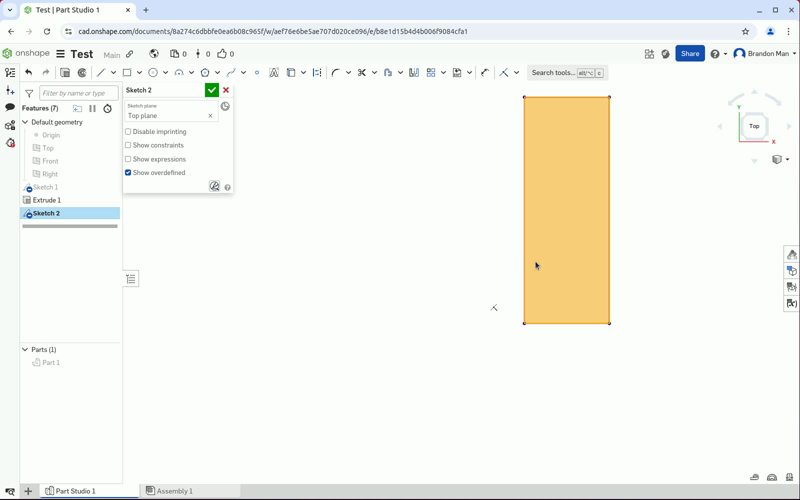
scroll(-6)
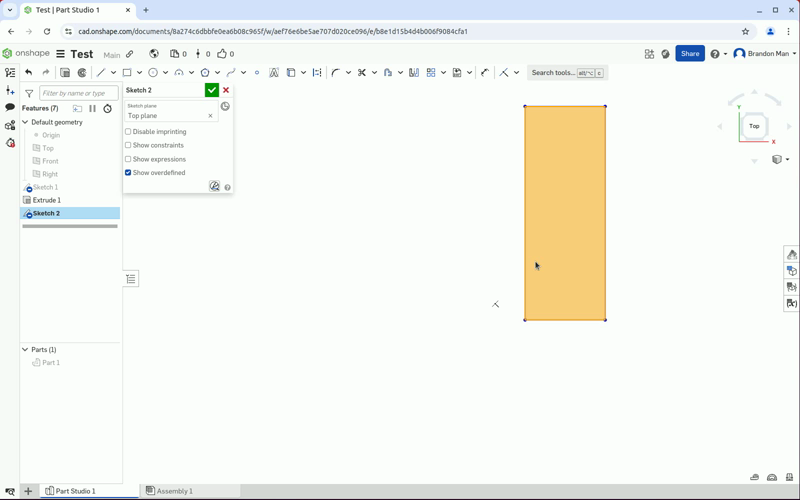
scroll(-6)
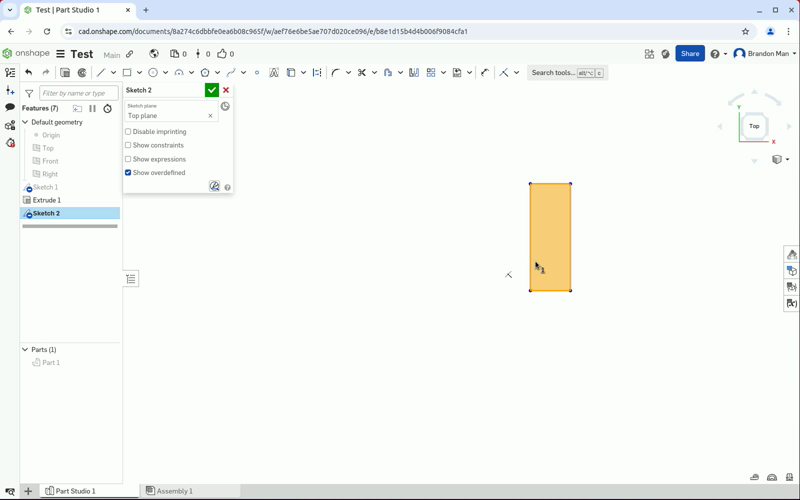
scroll(-6)
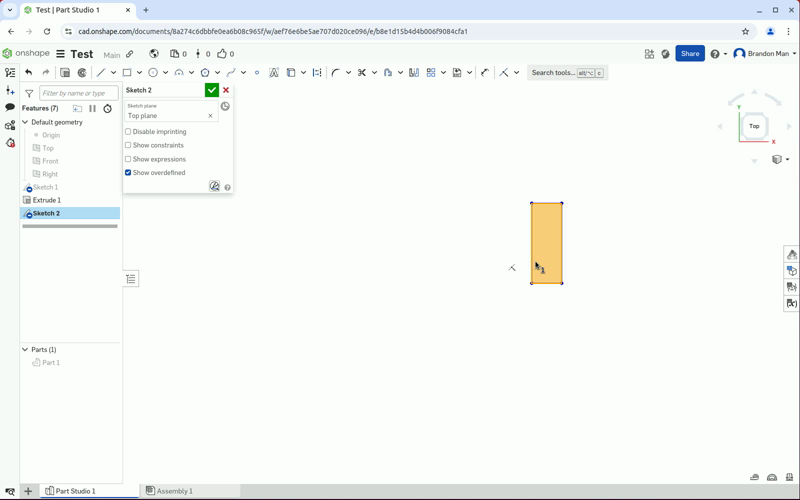
scroll(-6)
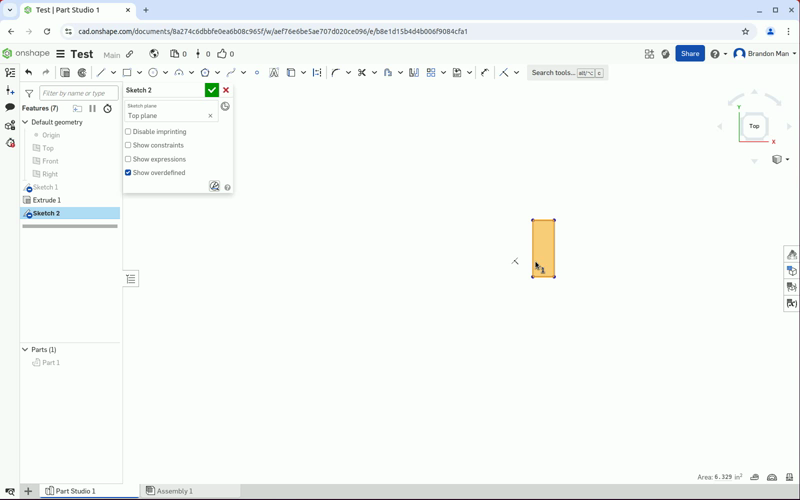
scroll(-6)
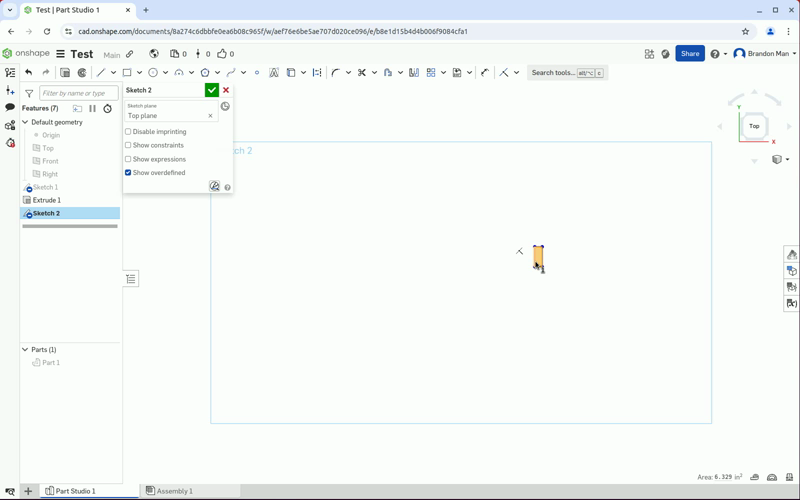
mouse_move(73, 352)
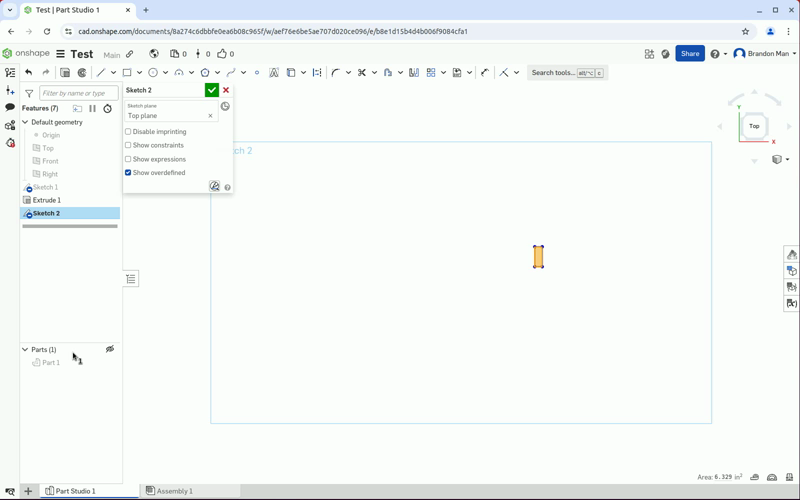
key(shift+y)
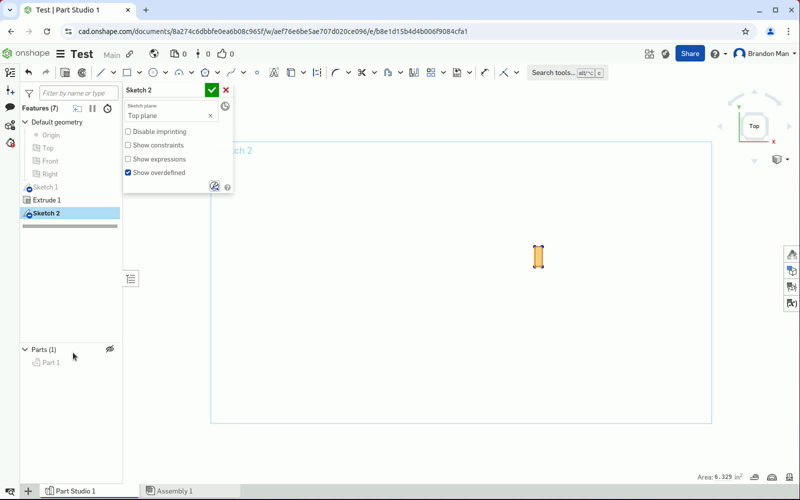
key(shift+e)
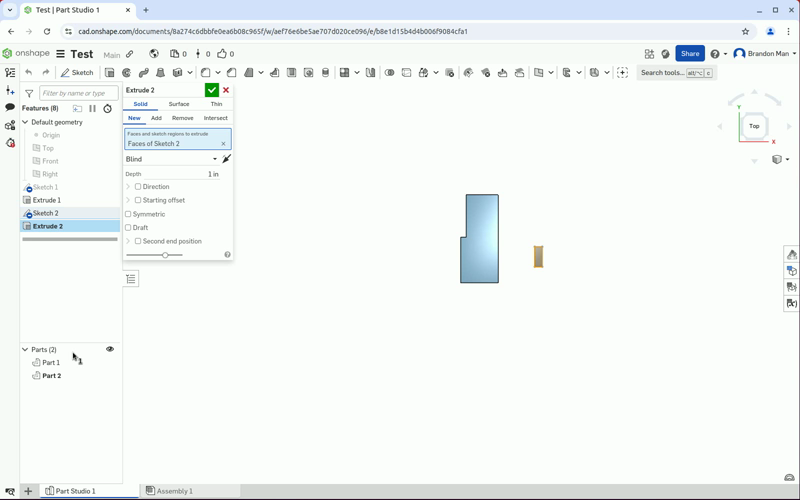
mouse_move(143, 106)
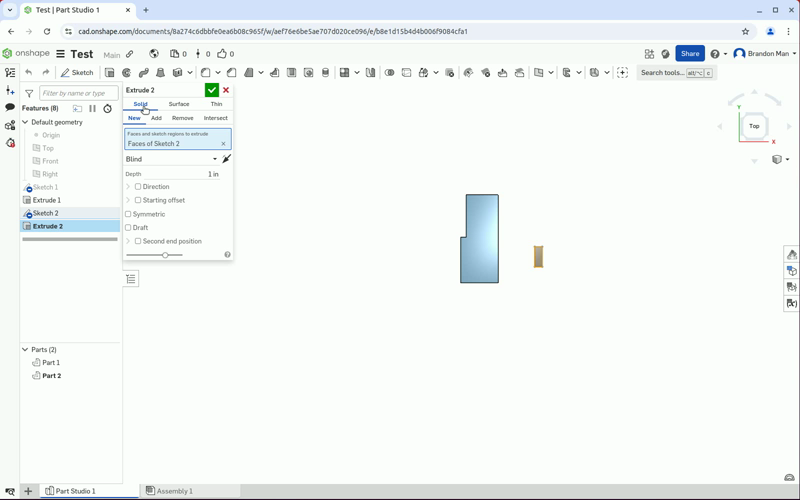
click(143, 106)
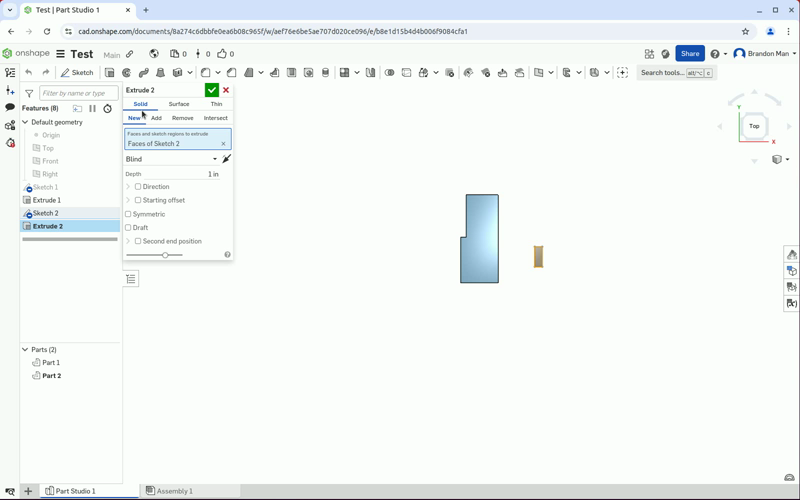
mouse_move(137, 120)
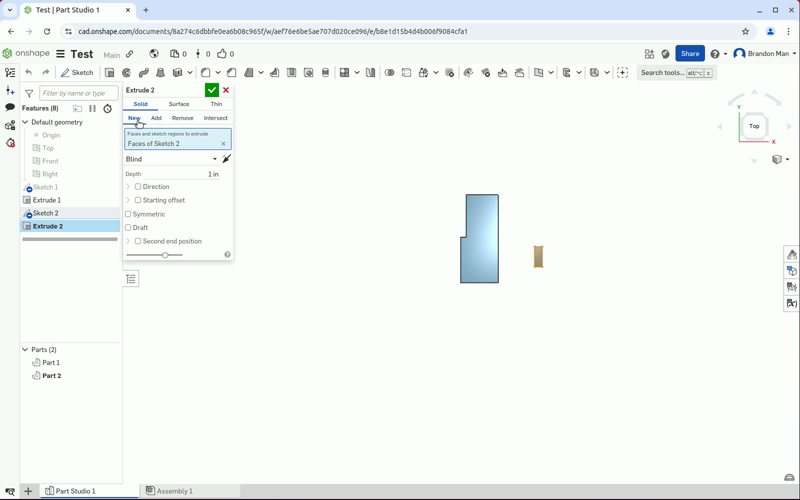
click(137, 120)
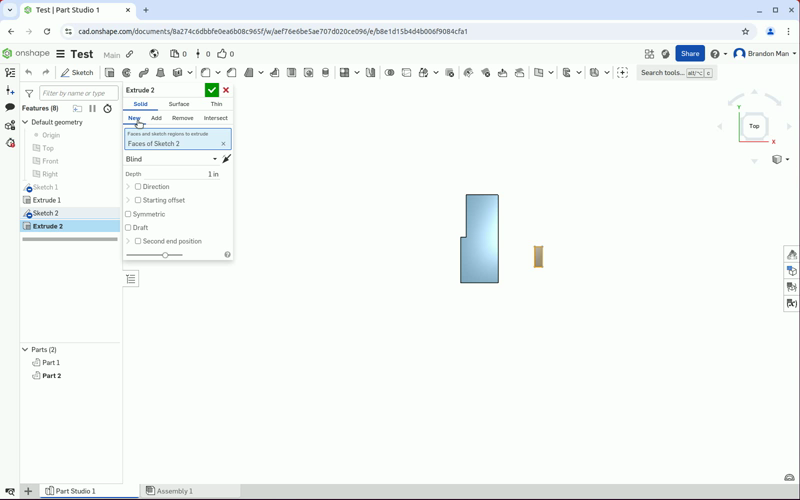
key(tab, 4)
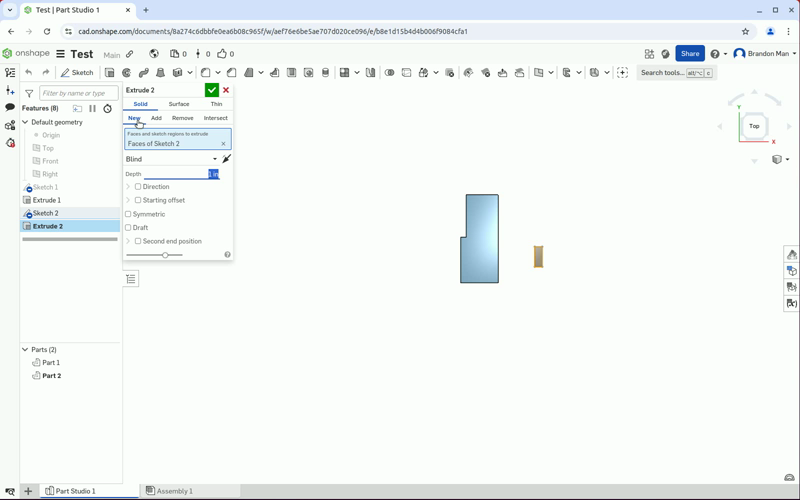
text(1.685)
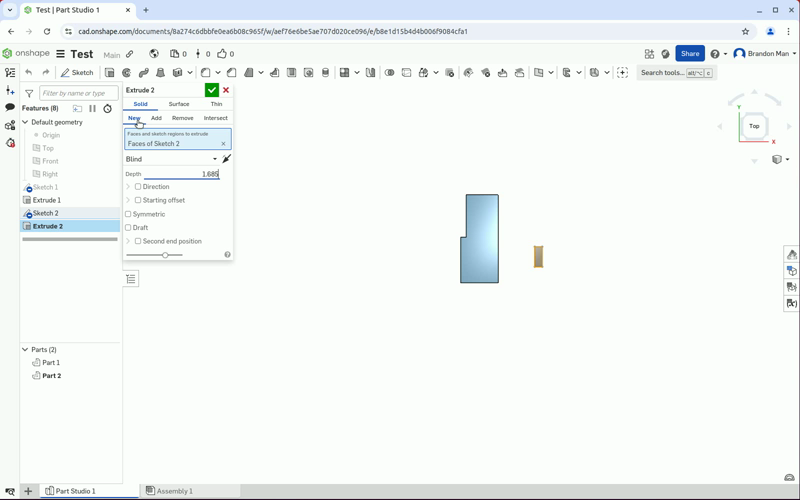
key(enter)
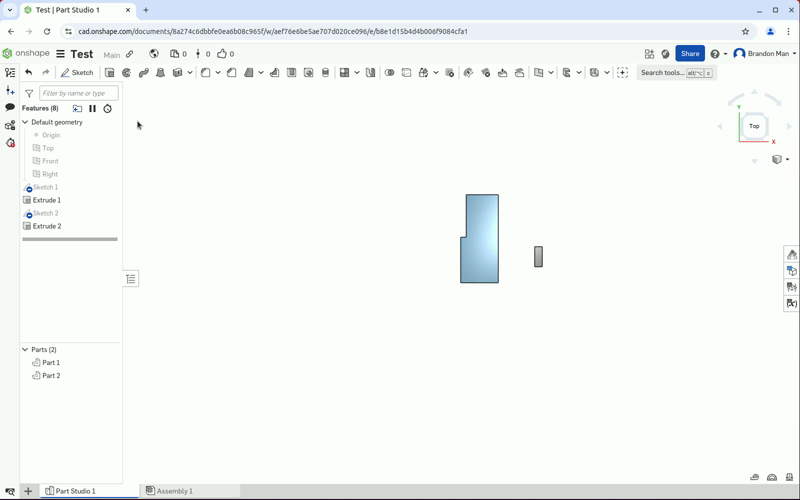
key(shift+h)
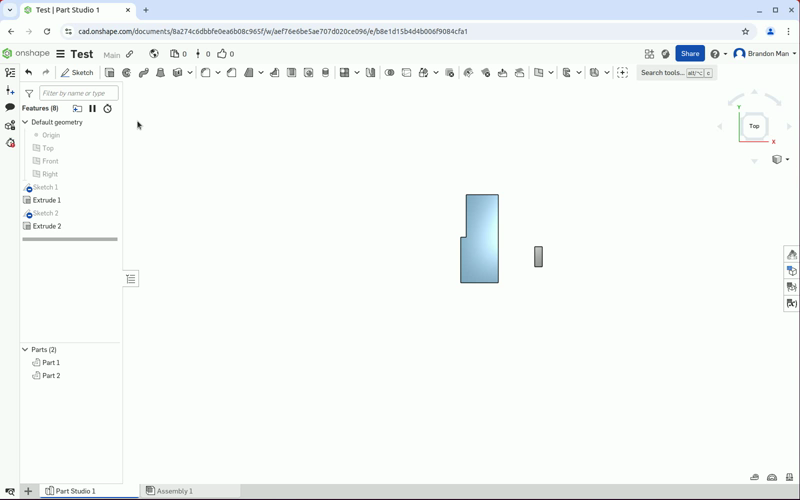
key(shift+h)
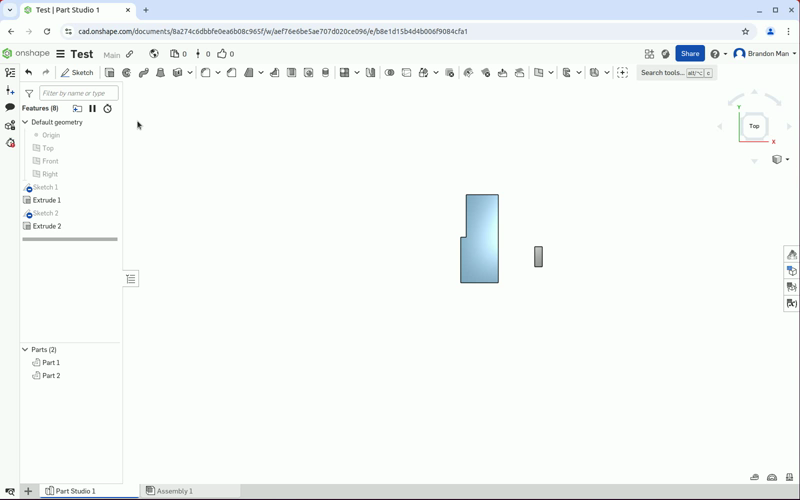
mouse_move(73, 189)
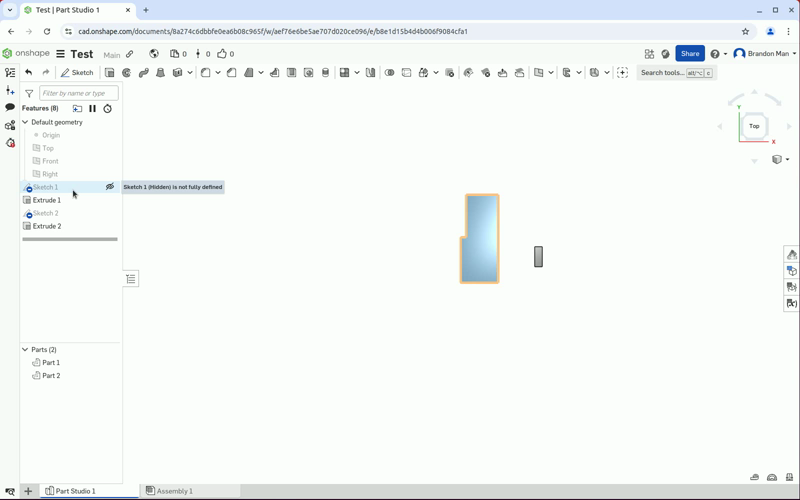
click(73, 189)
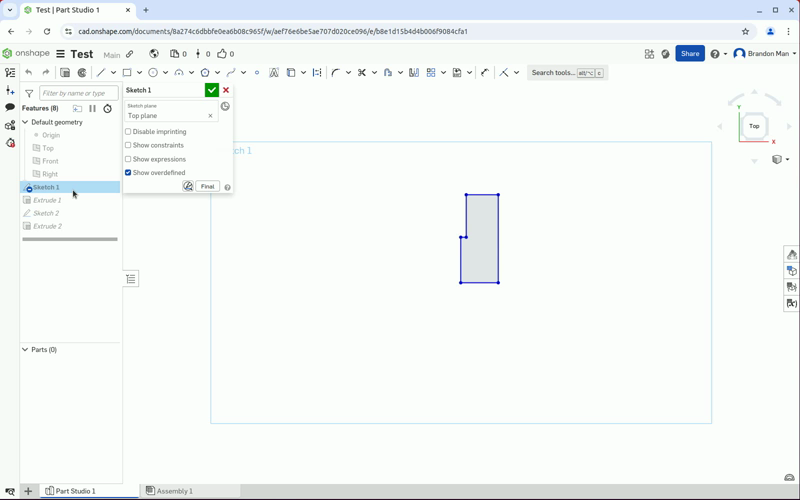
mouse_move(229, 92)
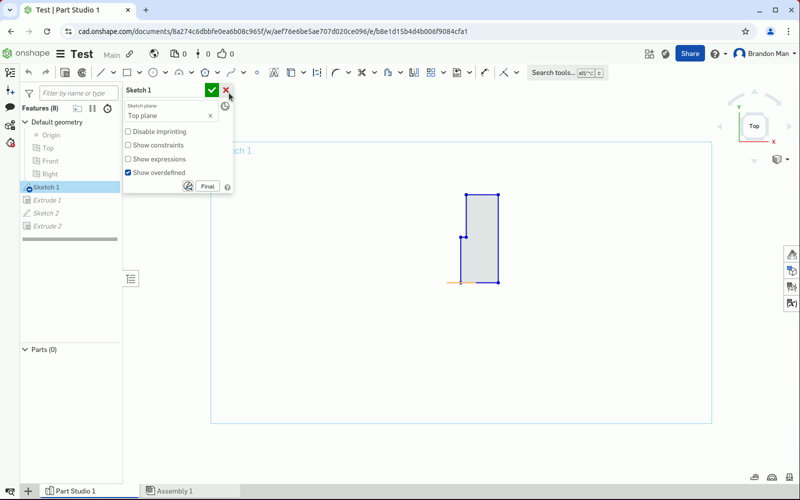
click(229, 92)
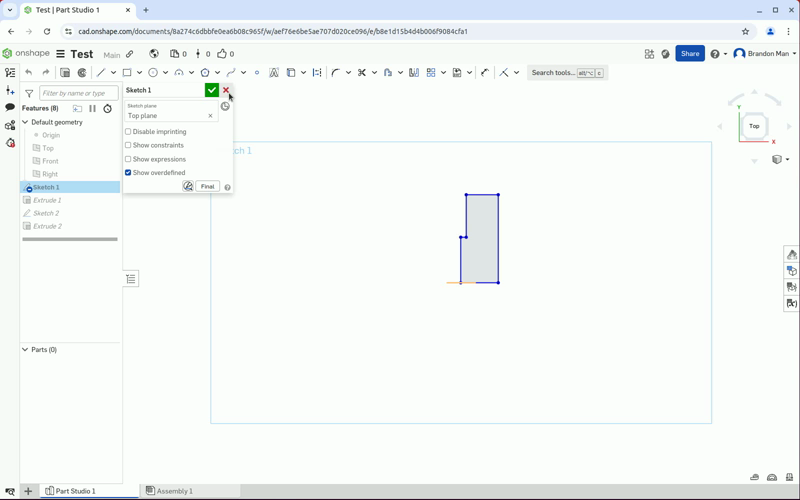
key(shift+s)
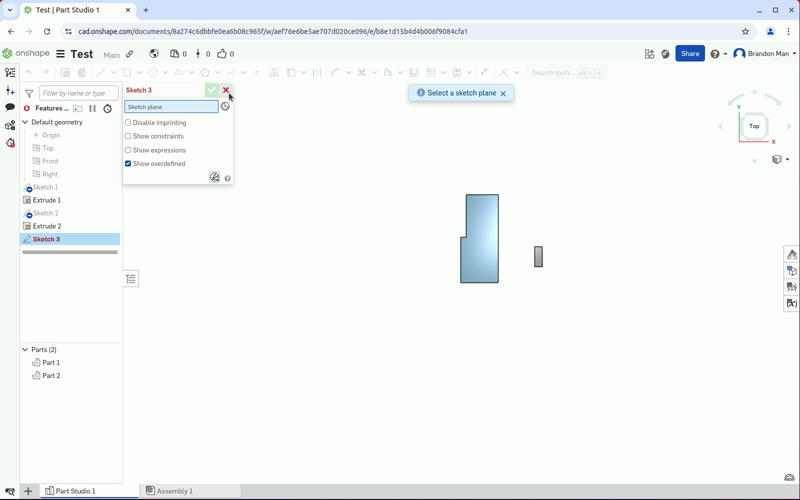
mouse_move(73, 150)
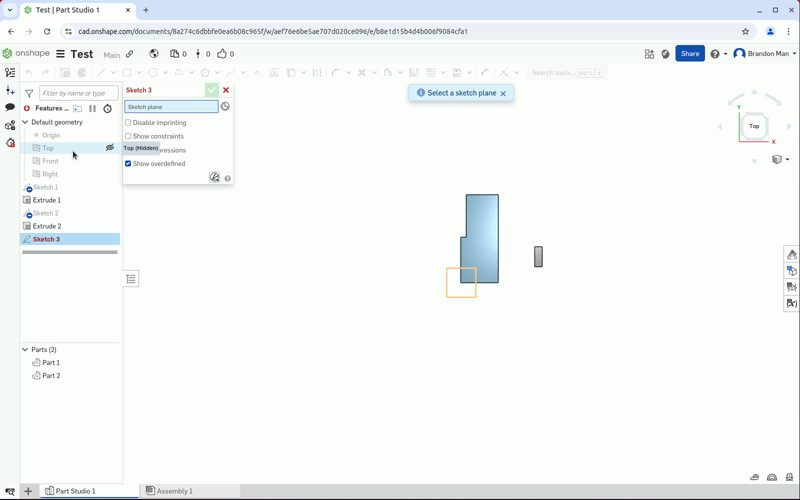
click(73, 150)
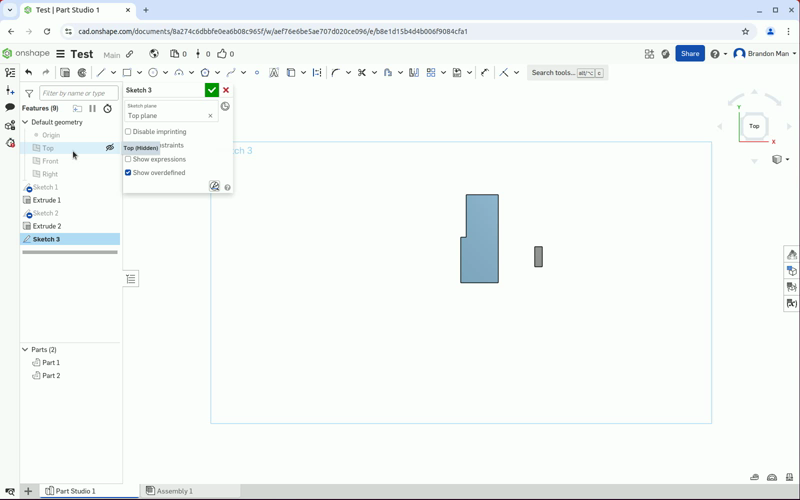
mouse_move(73, 352)
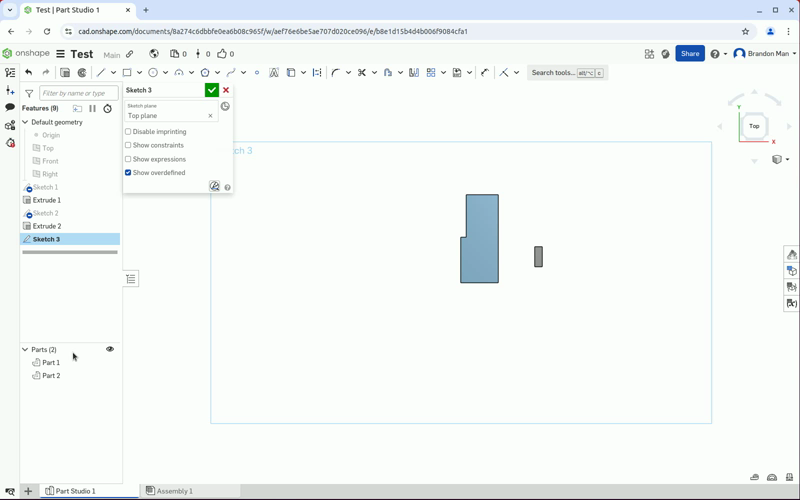
key(y)
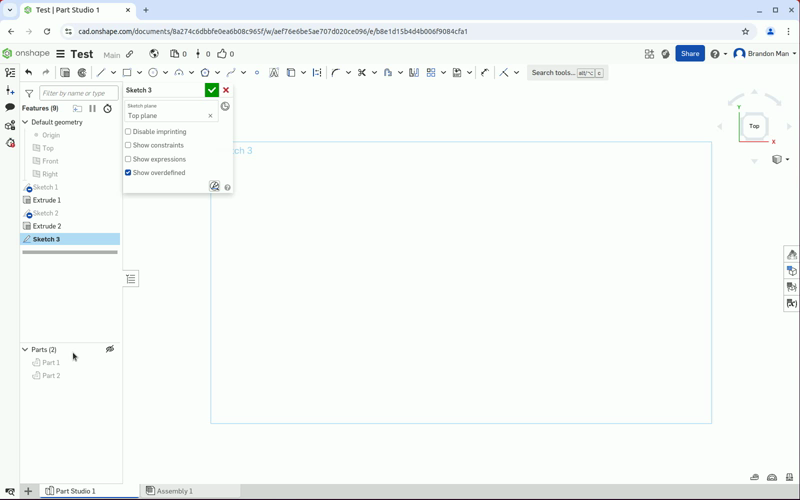
key(l)
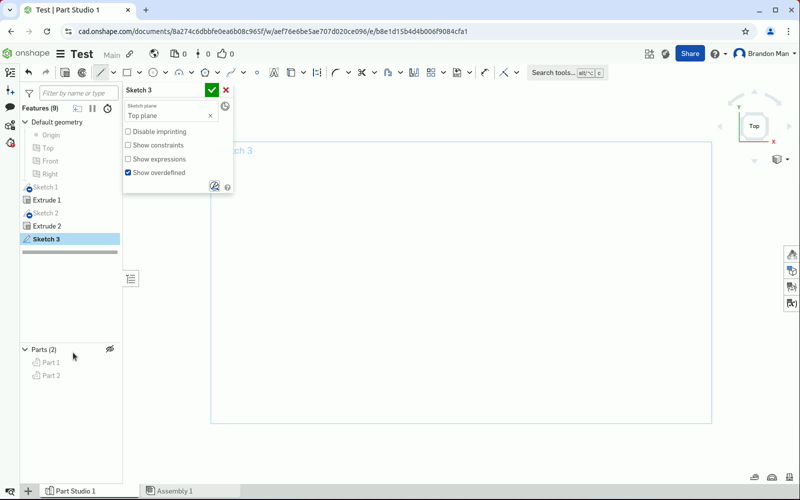
key_down(shift)
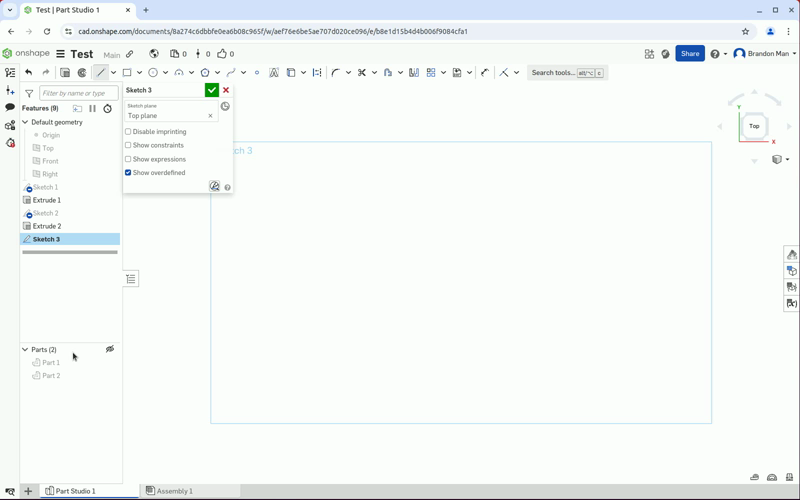
mouse_move(555, 249)
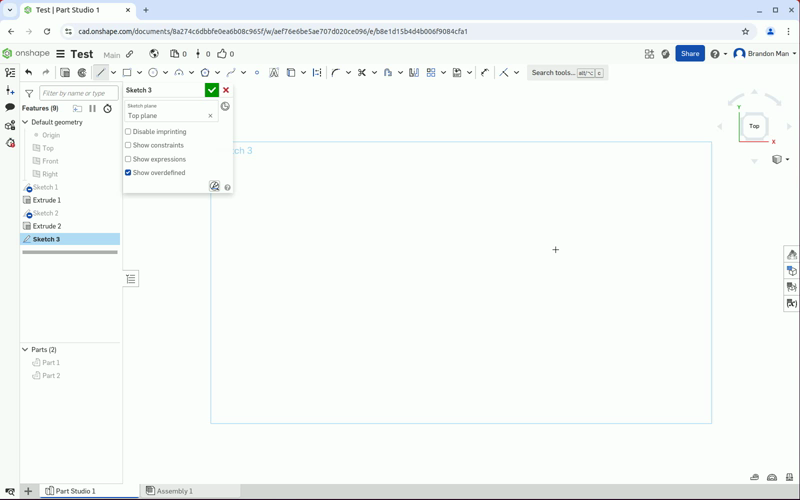
click(555, 249)
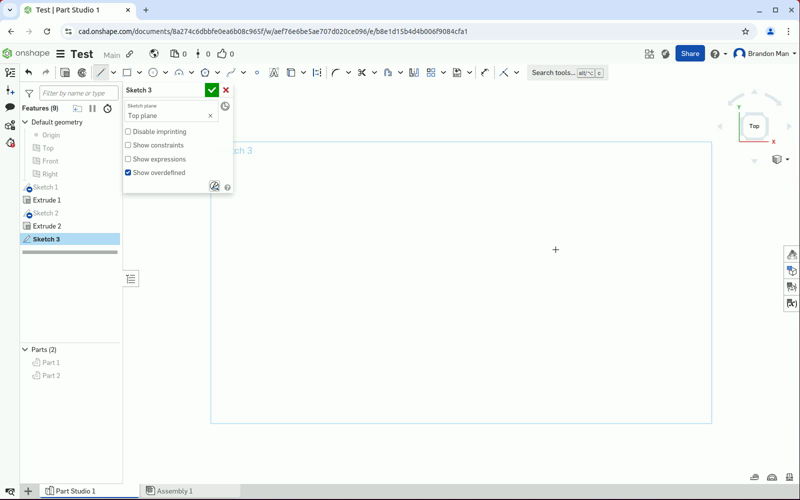
key_up(shift)
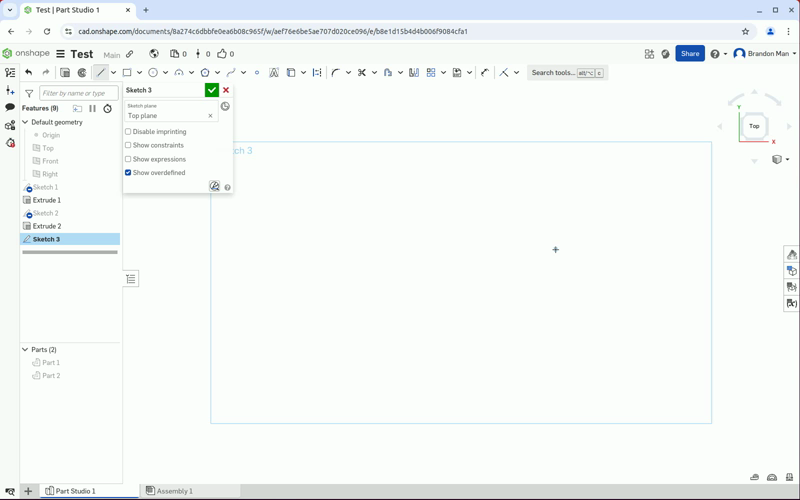
key_down(shift)
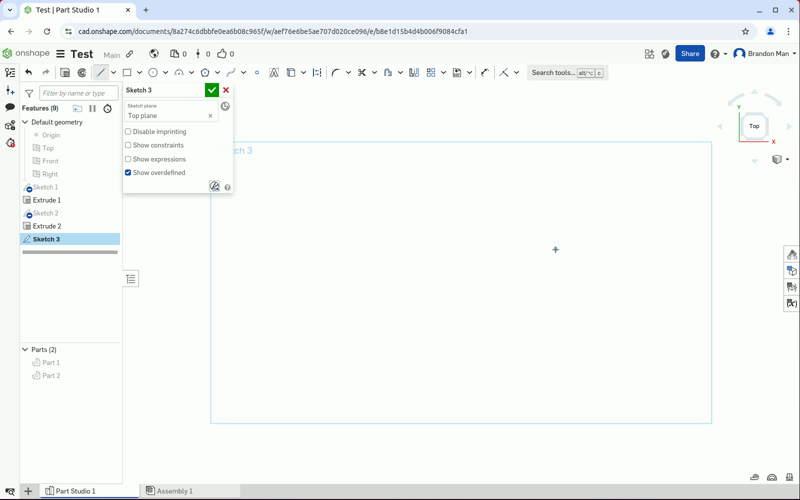
mouse_move(585, 249)
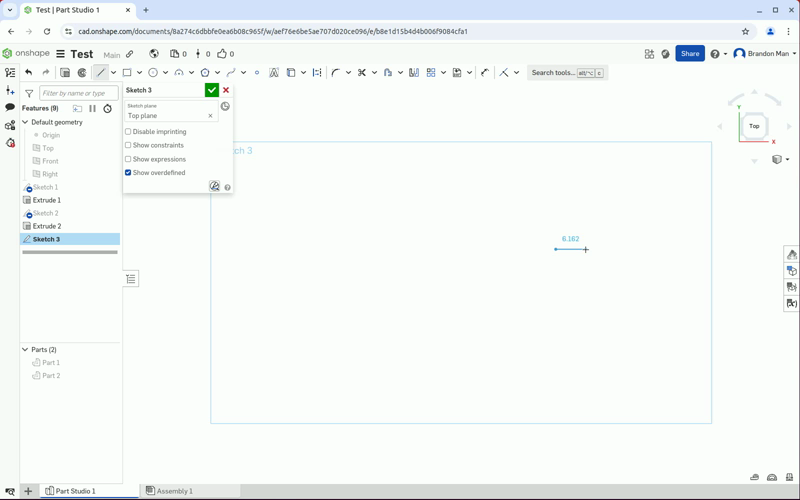
mouse_move(565, 249)
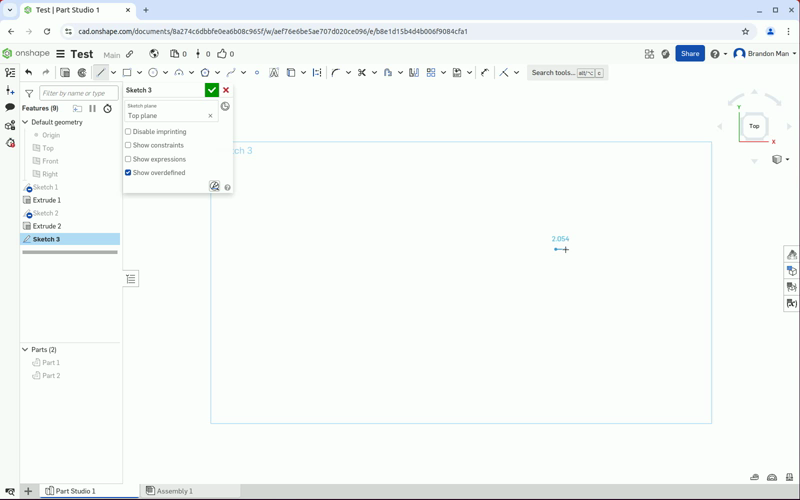
click(565, 249)
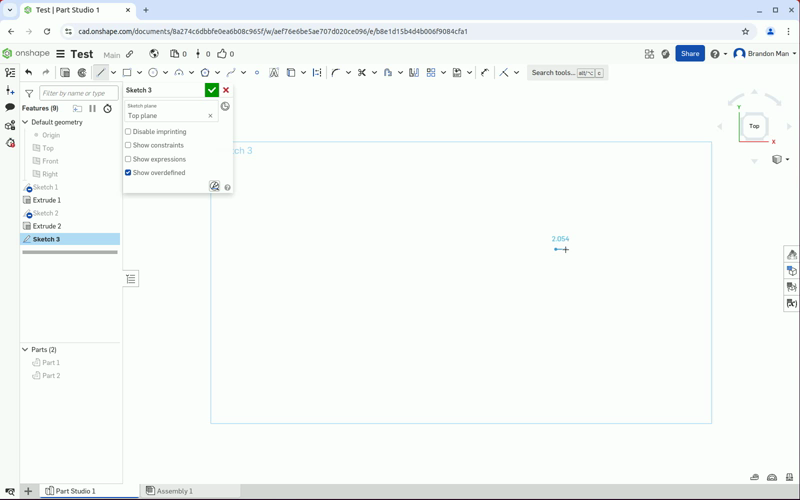
key_up(shift)
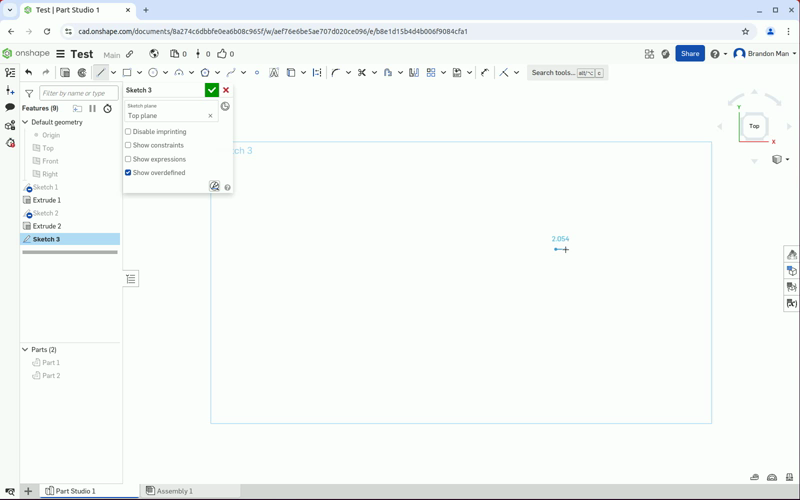
key_down(shift)
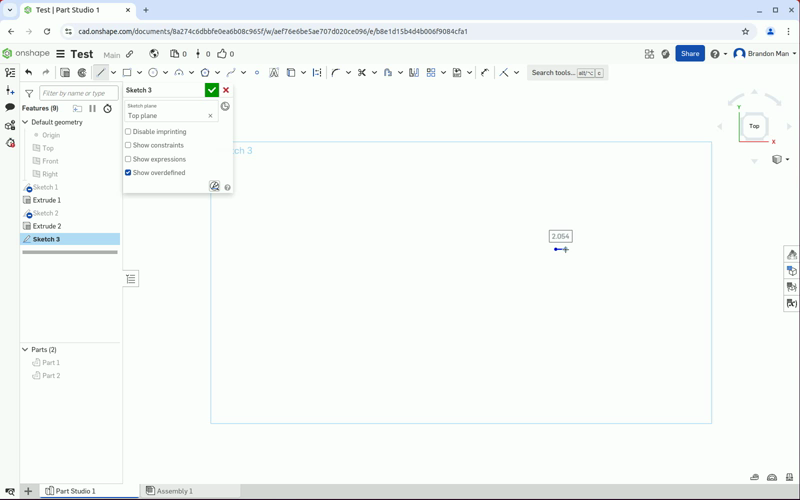
mouse_move(589, 249)
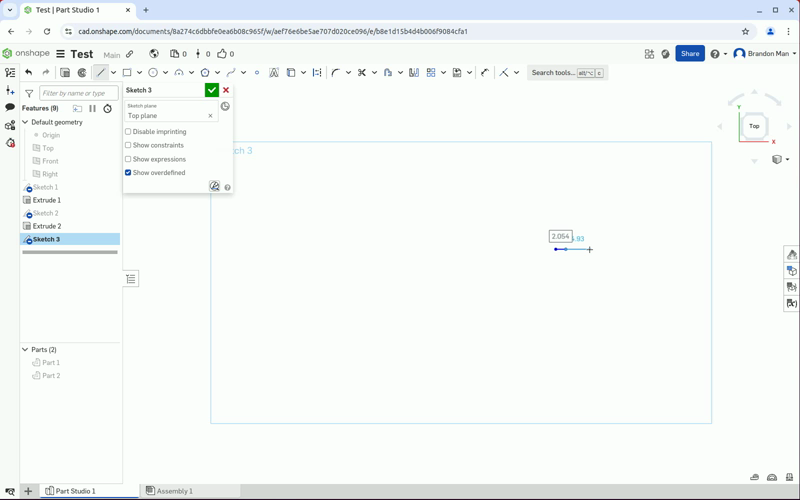
mouse_move(565, 267)
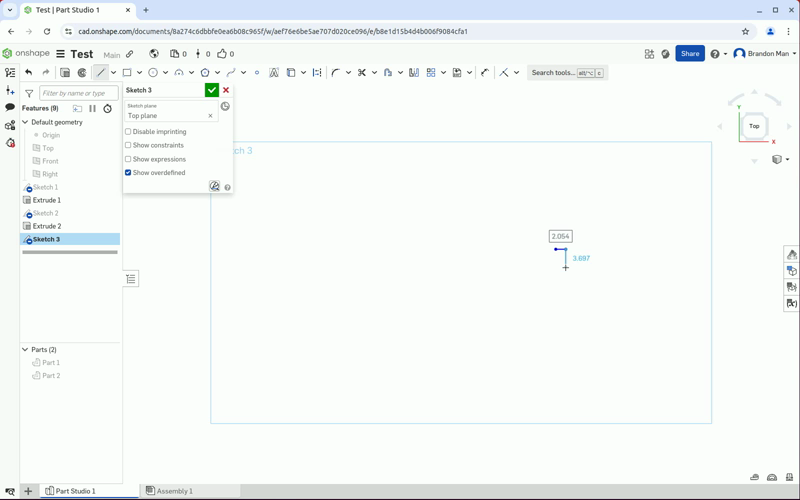
click(565, 267)
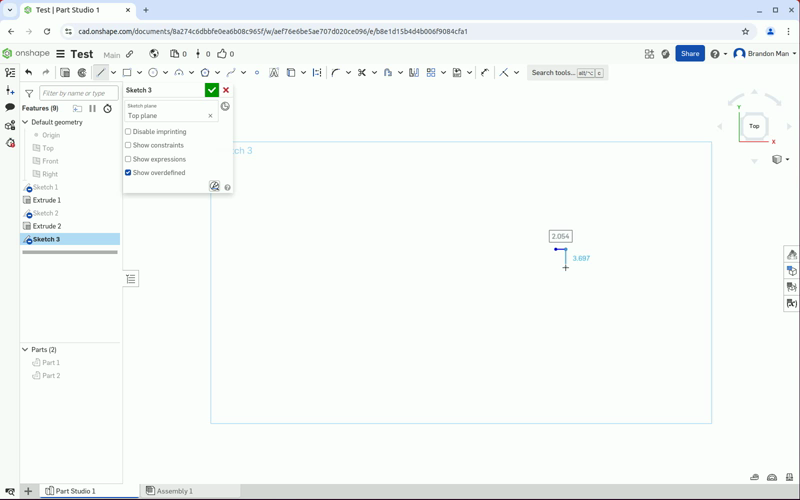
key_up(shift)
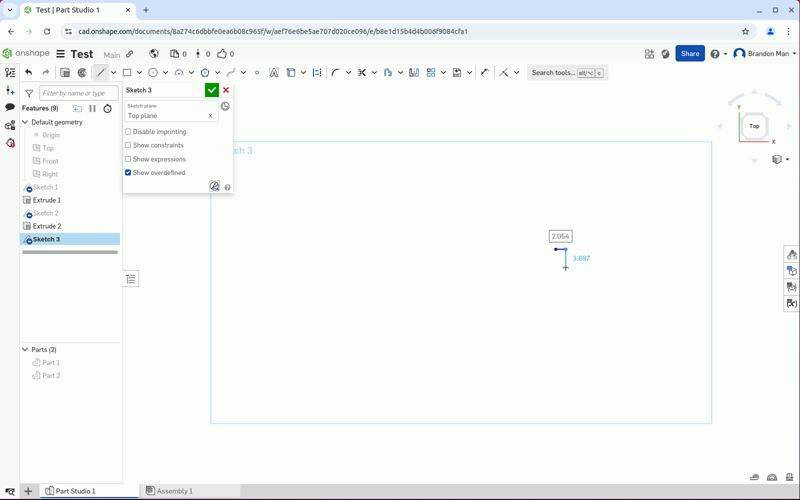
key_down(shift)
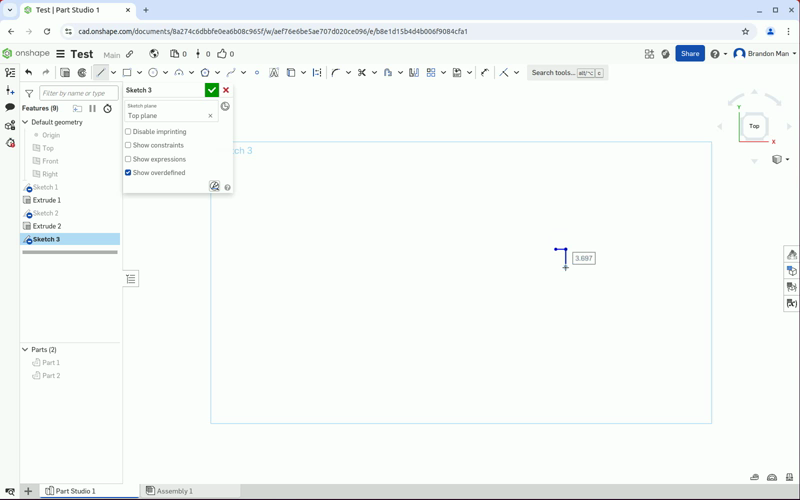
mouse_move(589, 267)
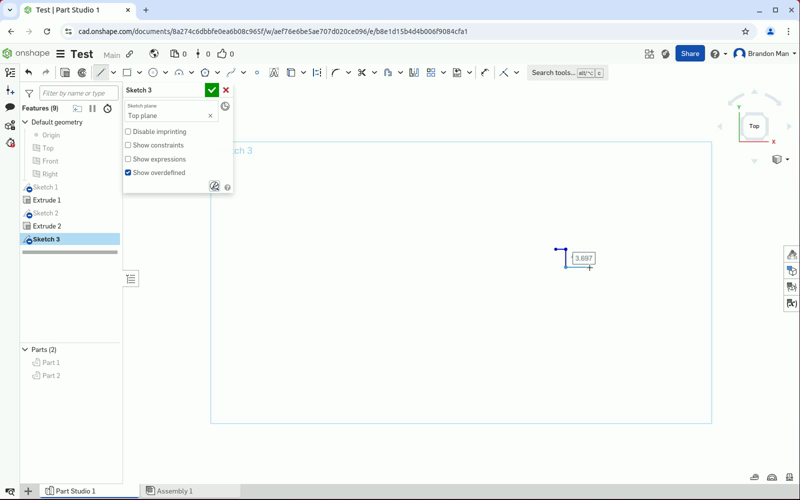
mouse_move(574, 267)
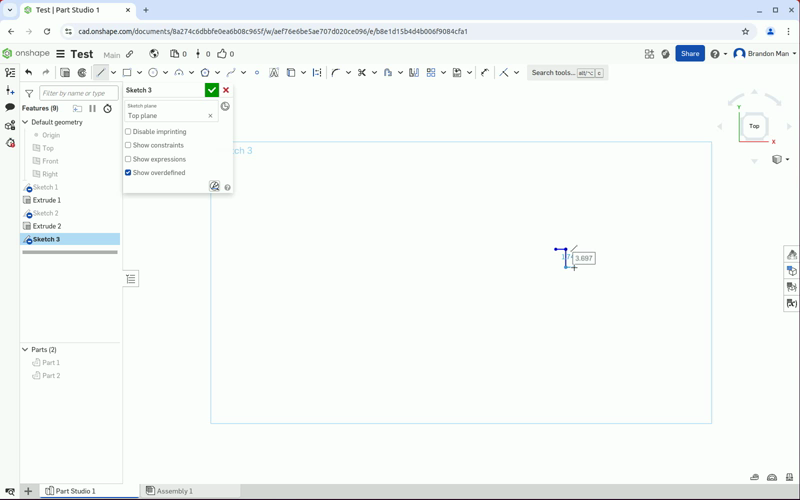
click(574, 267)
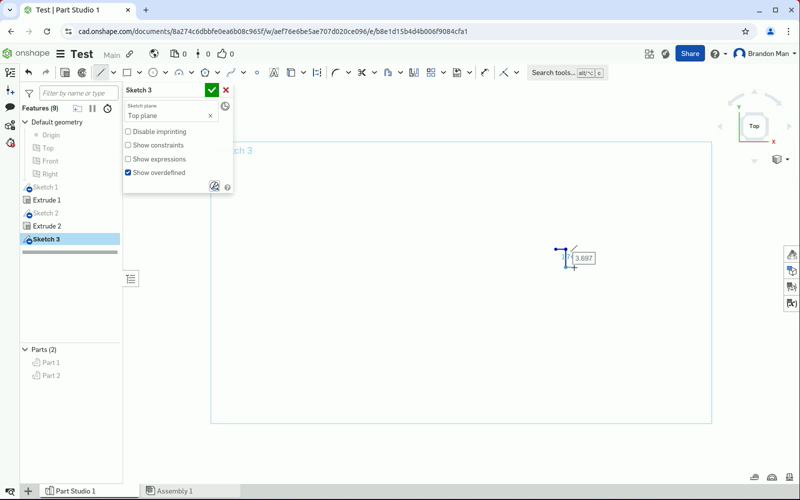
key_up(shift)
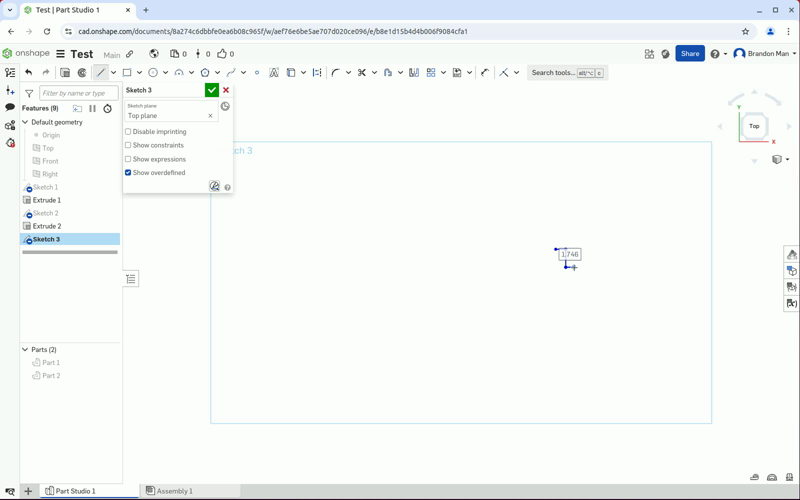
key_down(shift)
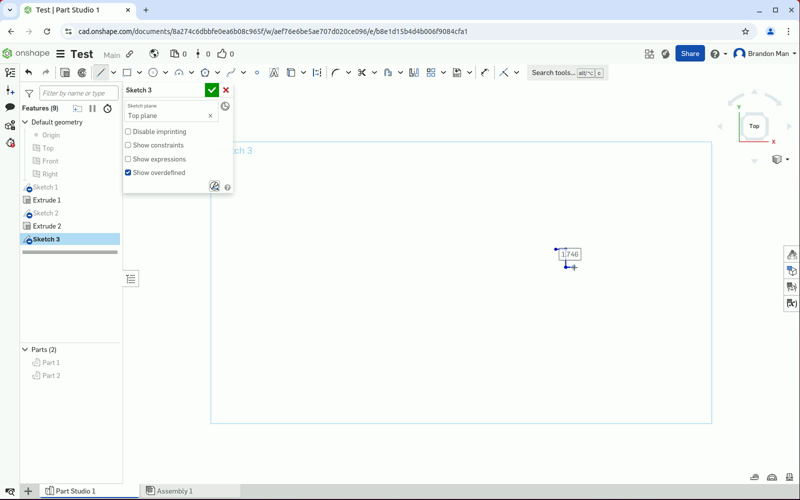
mouse_move(589, 267)
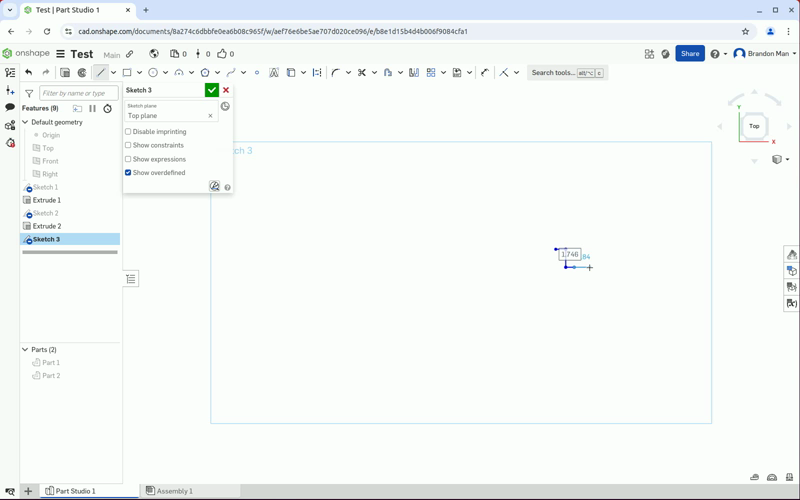
mouse_move(574, 240)
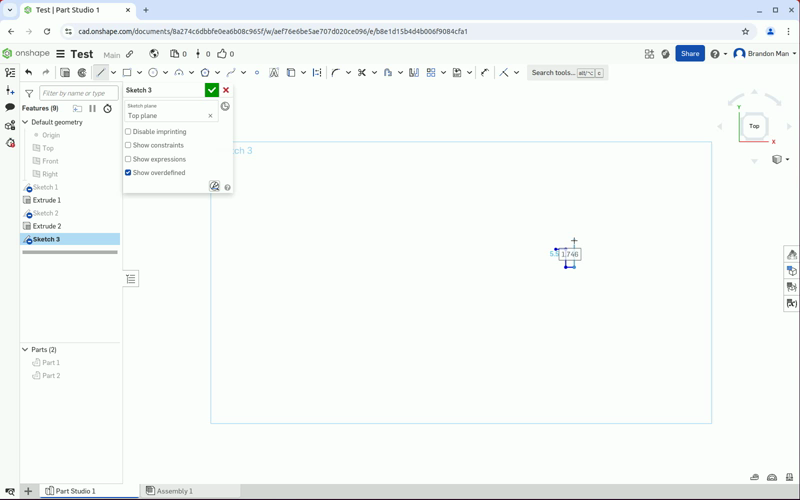
click(574, 240)
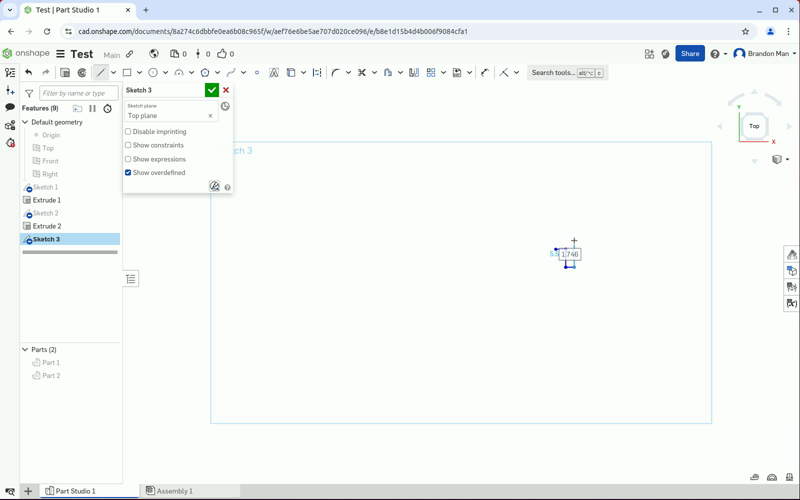
key_up(shift)
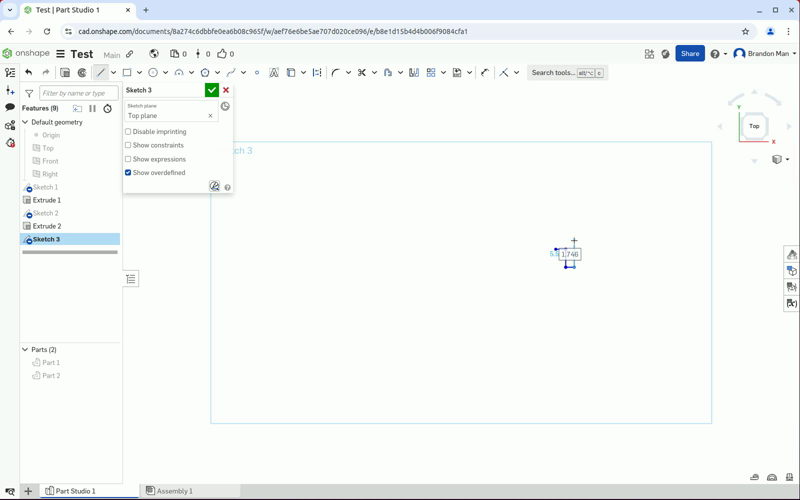
key_down(shift)
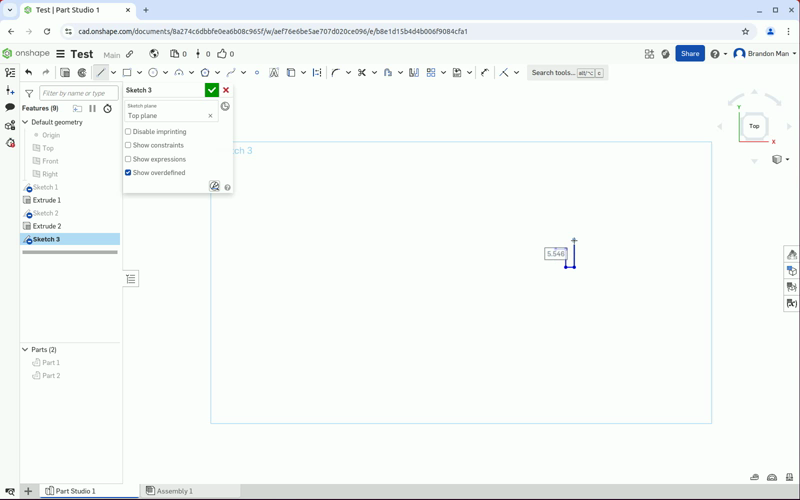
mouse_move(589, 240)
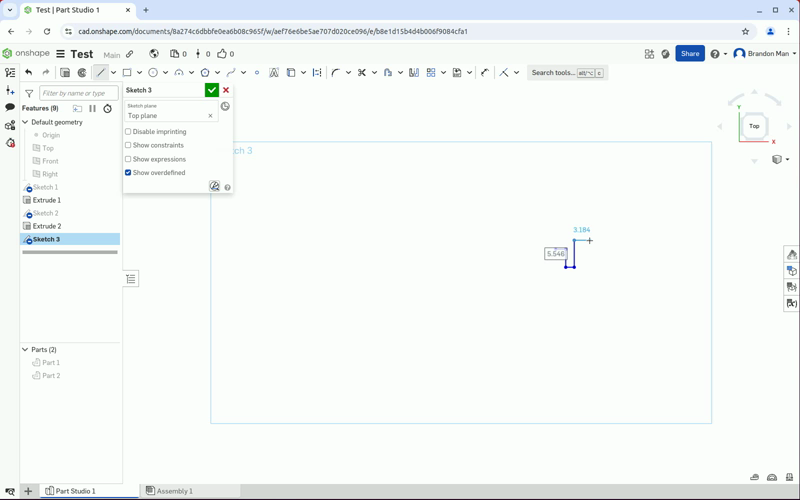
mouse_move(555, 240)
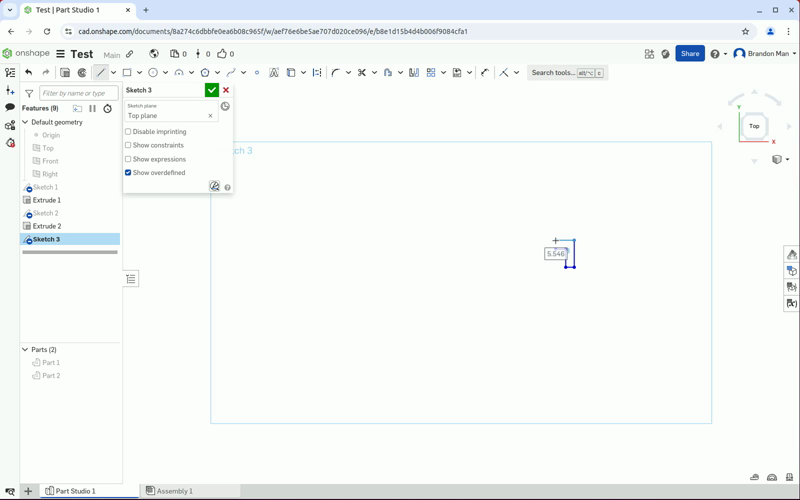
click(555, 240)
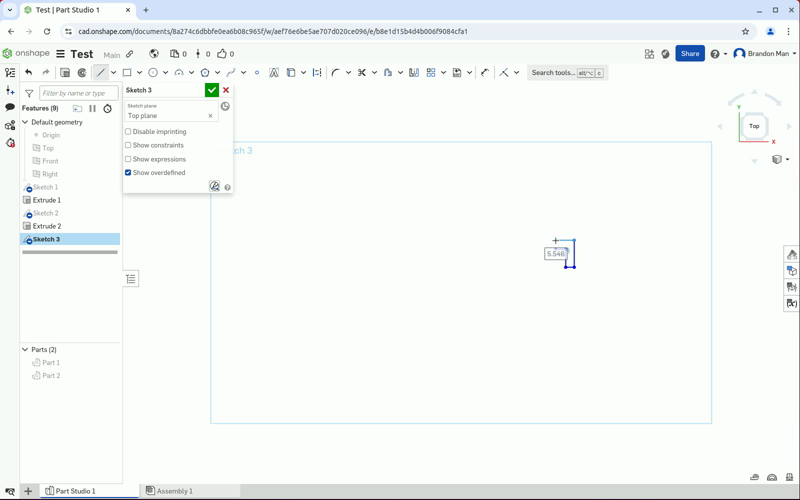
key_up(shift)
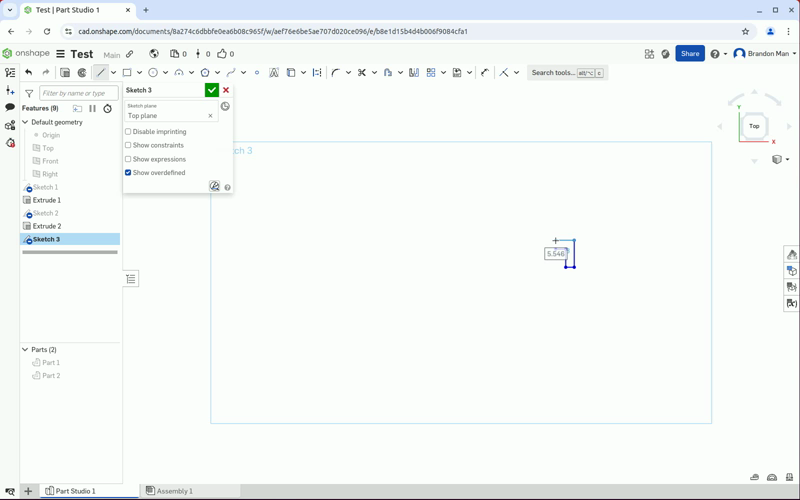
mouse_move(585, 240)
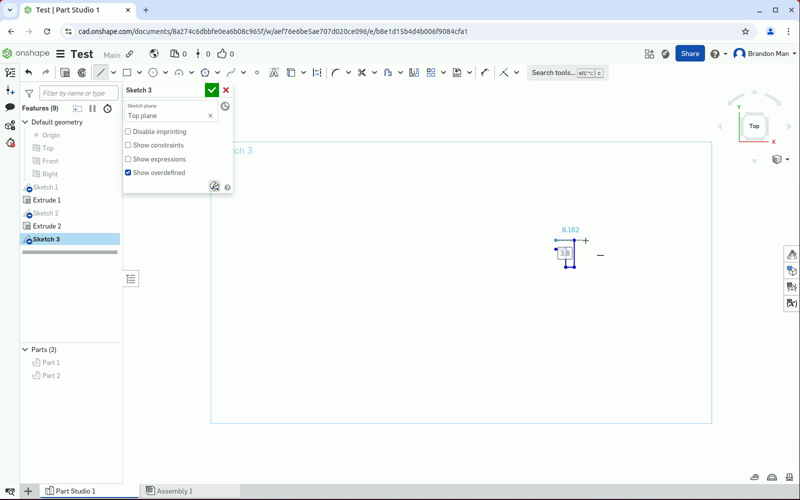
key_down(shift)
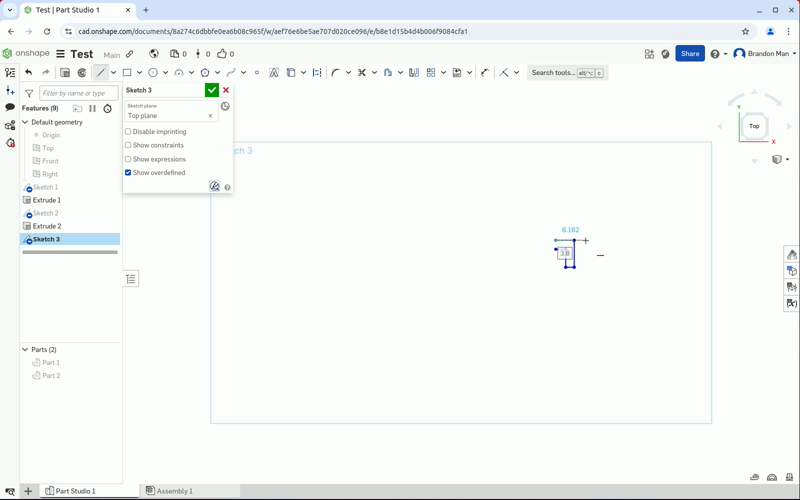
mouse_move(555, 249)
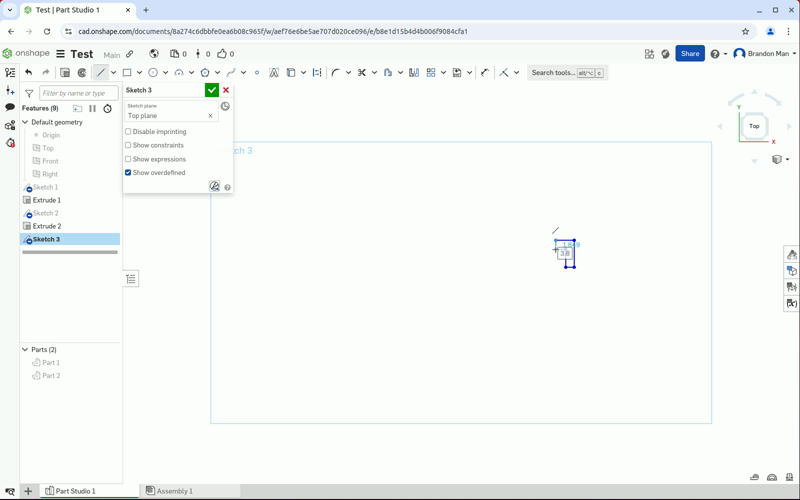
key_up(shift)
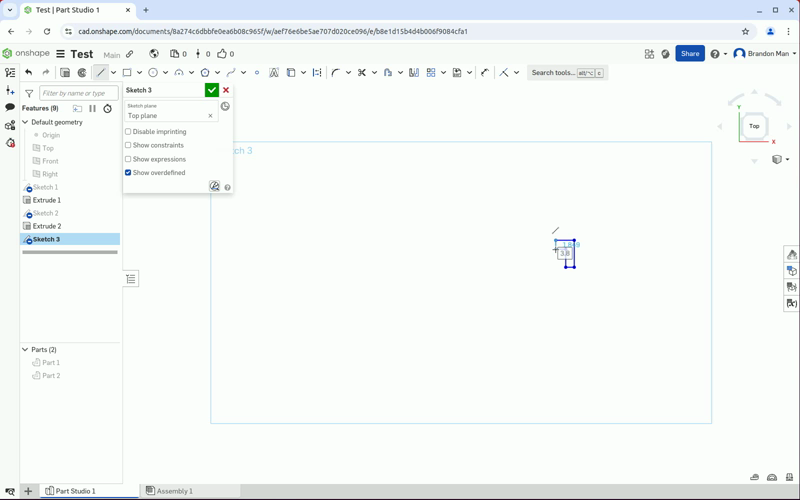
click(555, 249)
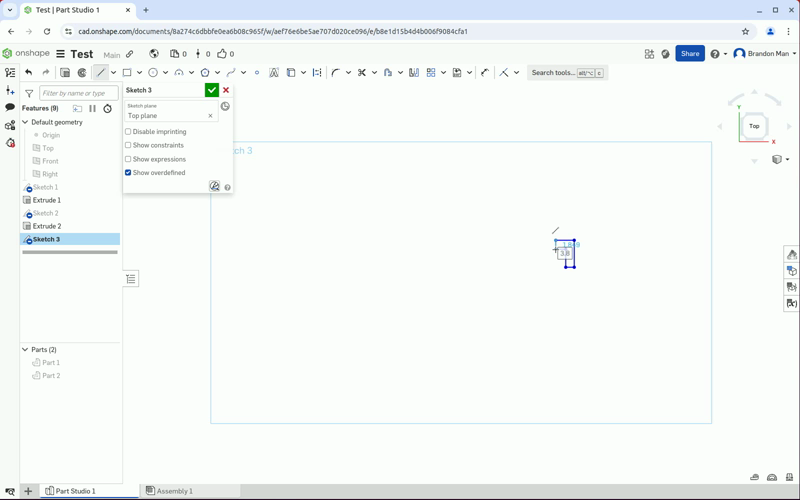
key(esc)
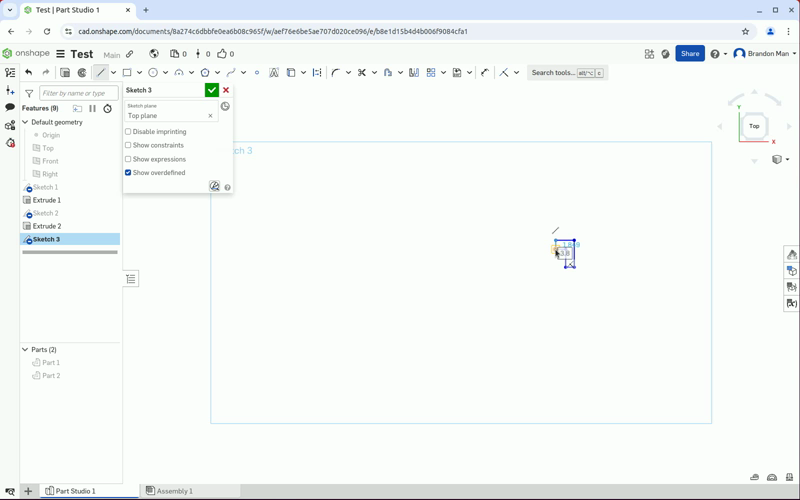
mouse_move(568, 259)
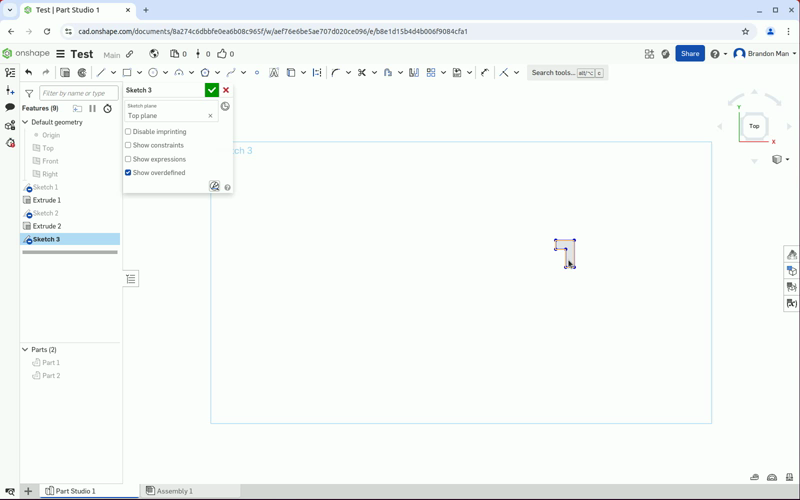
scroll(6)
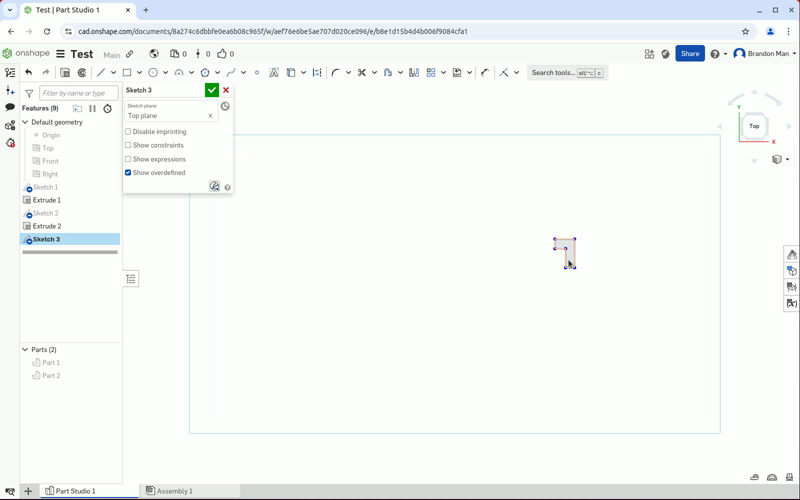
scroll(6)
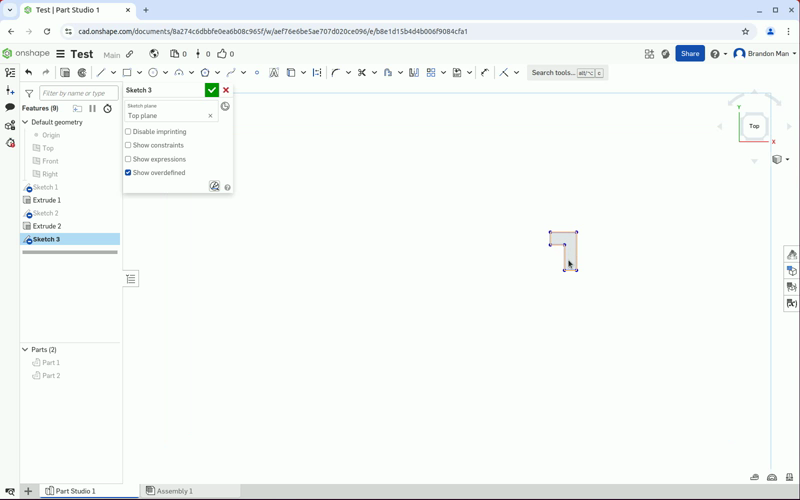
scroll(6)
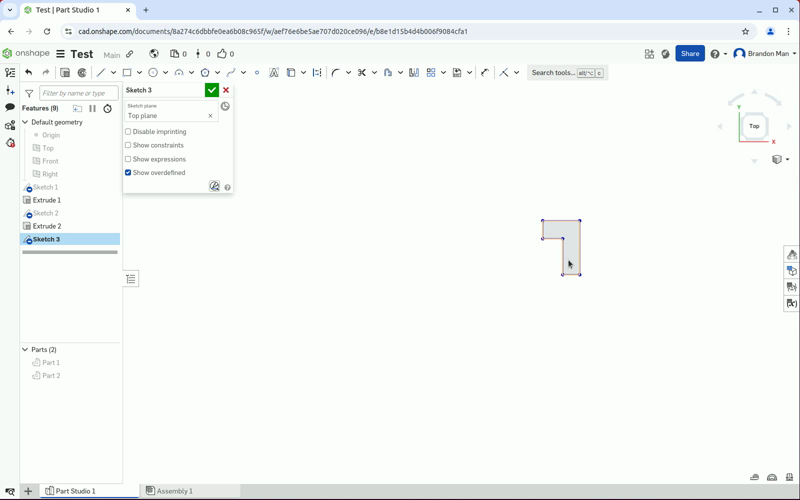
scroll(6)
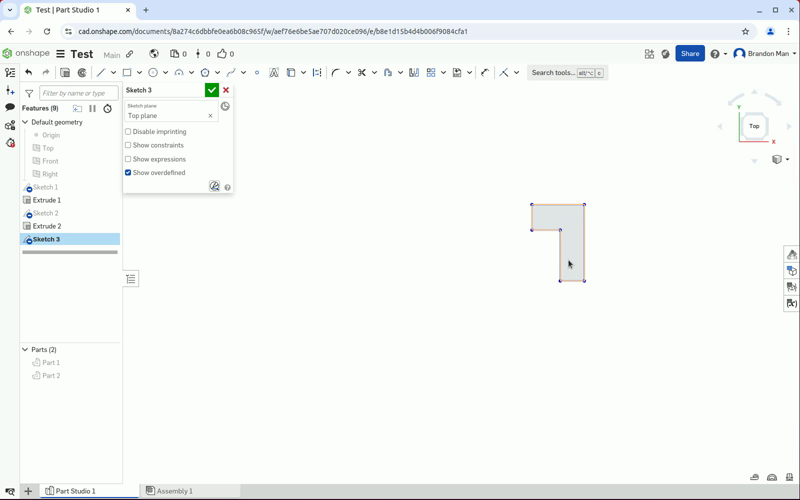
scroll(6)
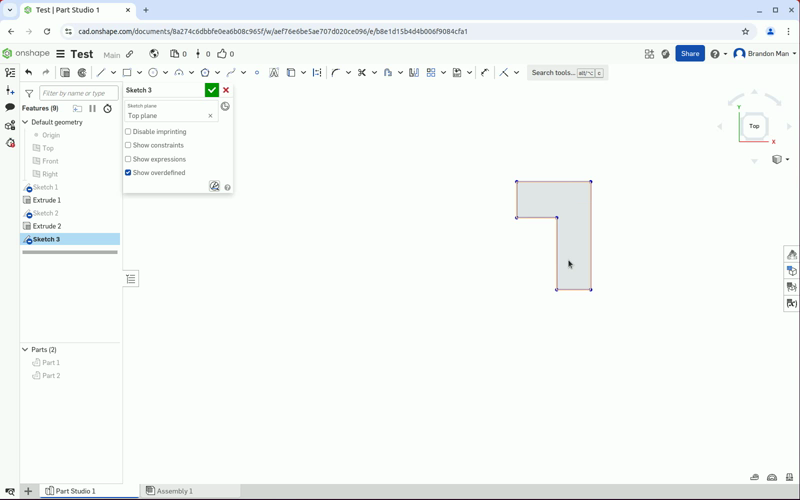
scroll(6)
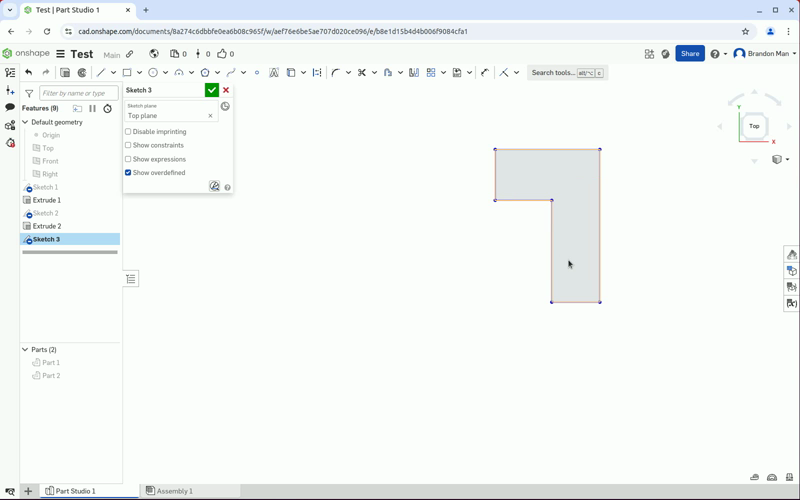
scroll(6)
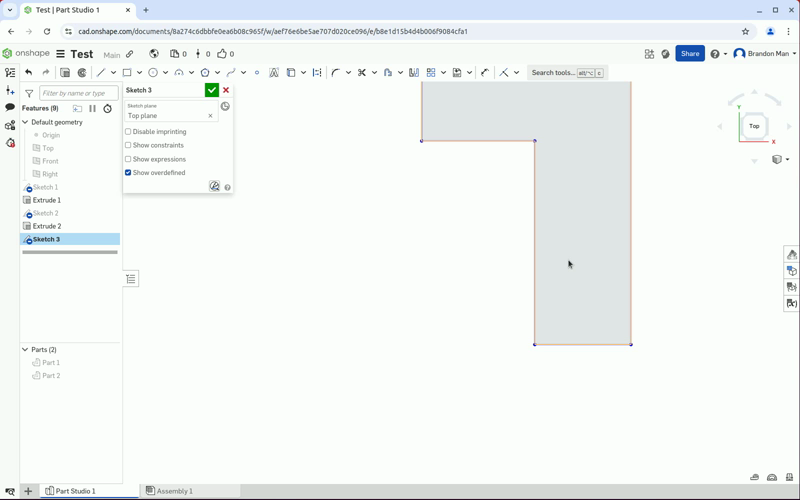
click(568, 259)
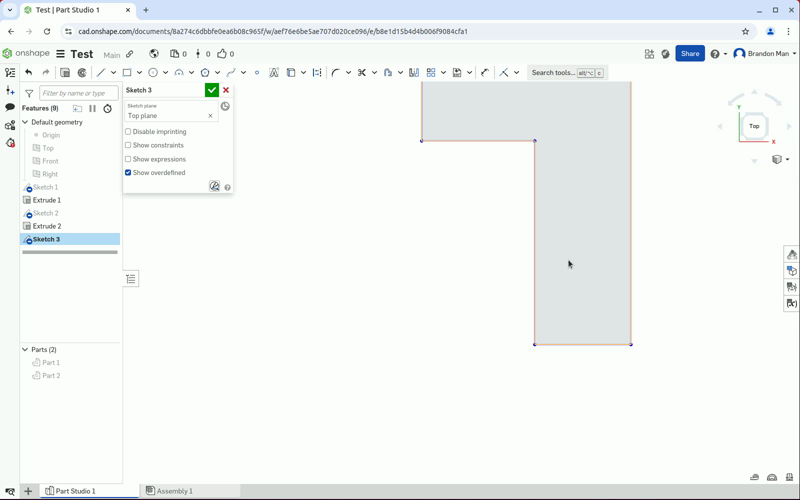
scroll(-6)
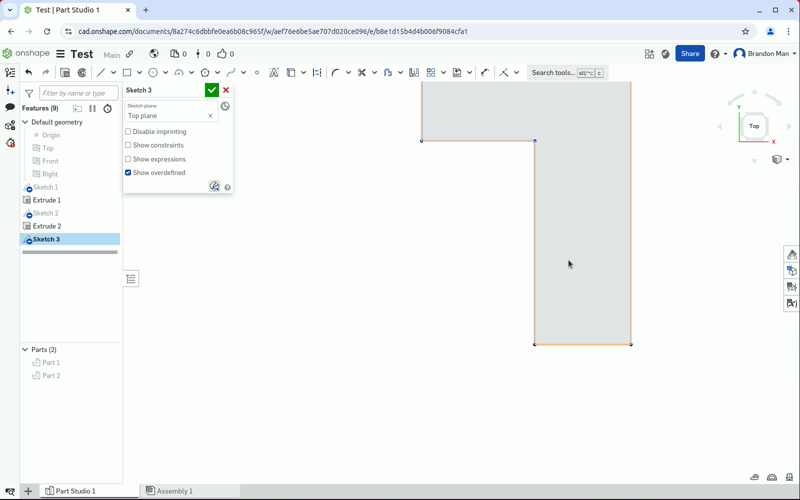
scroll(-6)
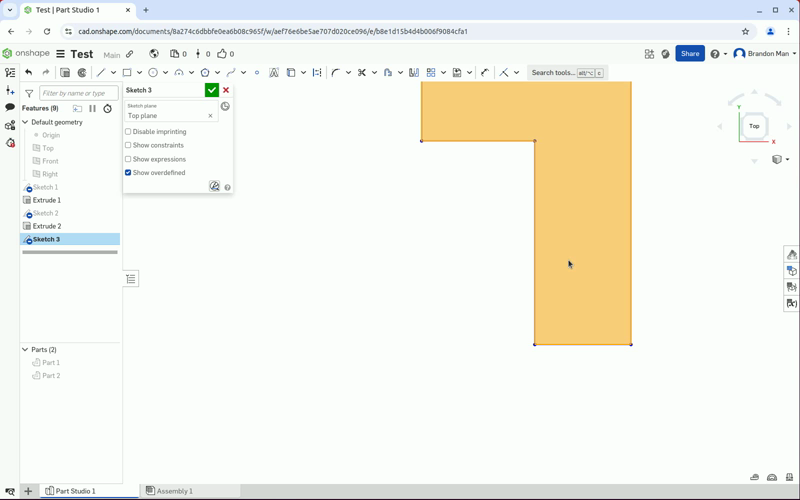
scroll(-6)
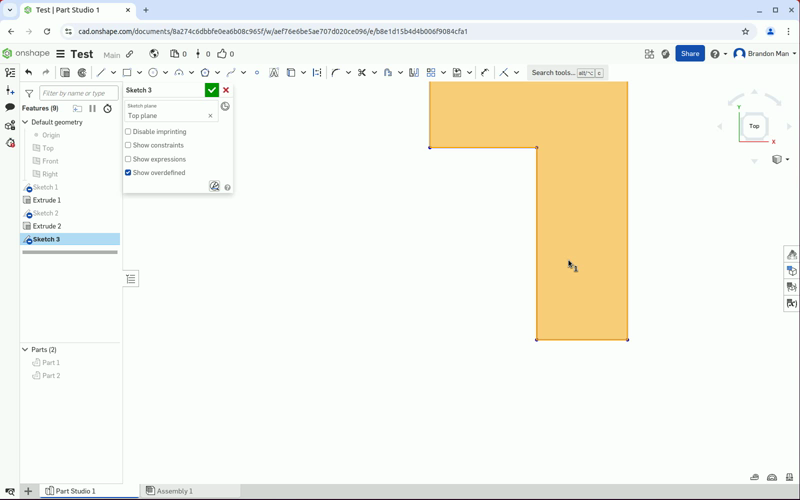
scroll(-6)
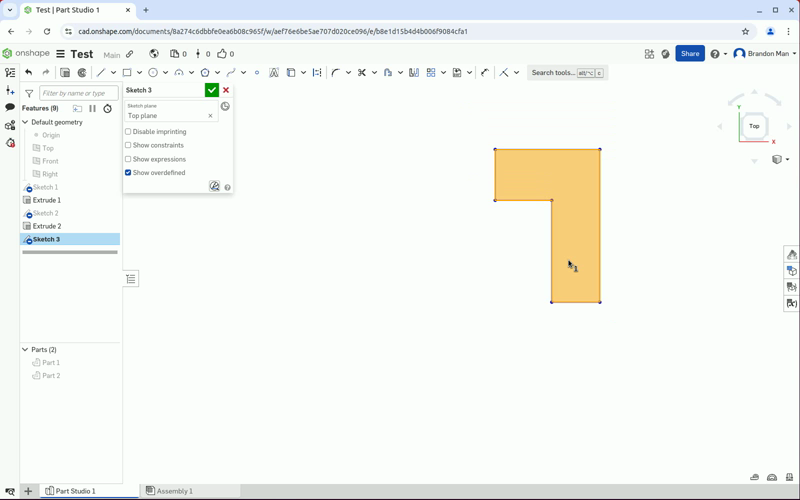
scroll(-6)
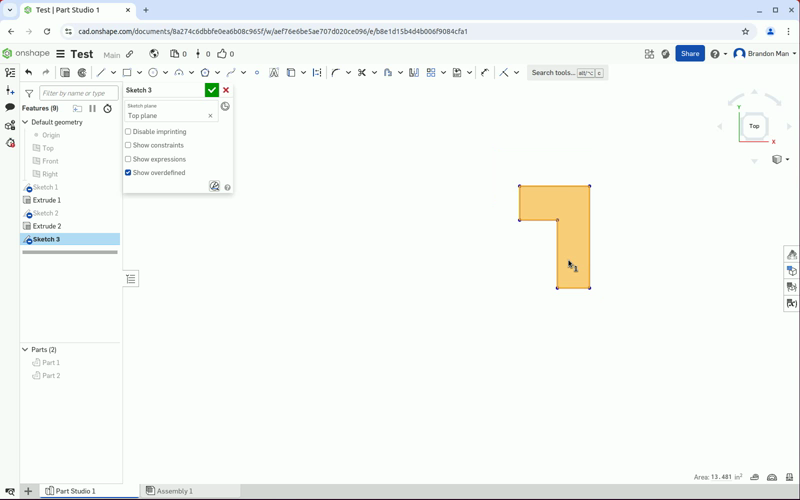
scroll(-6)
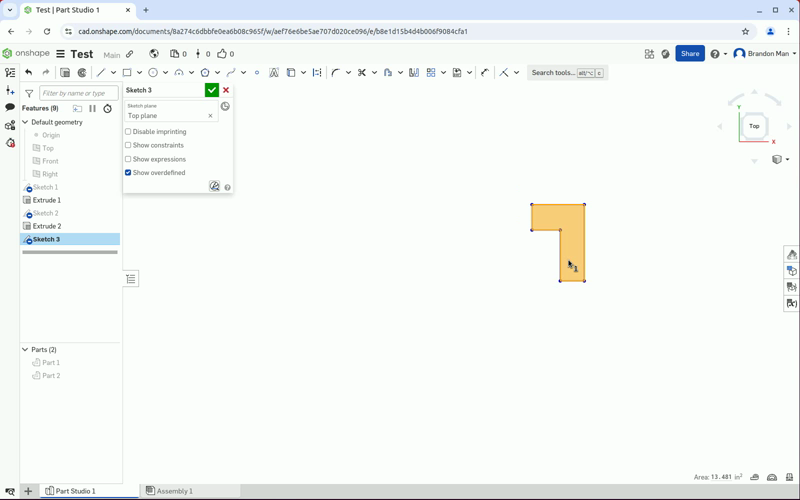
scroll(-6)
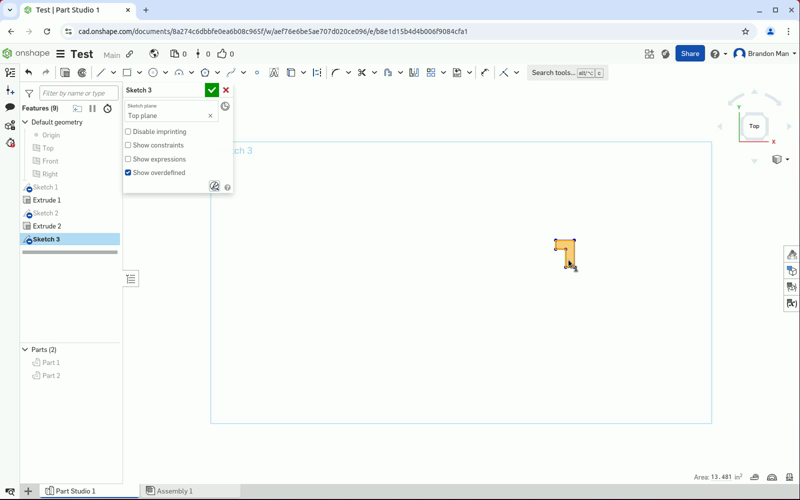
mouse_move(73, 352)
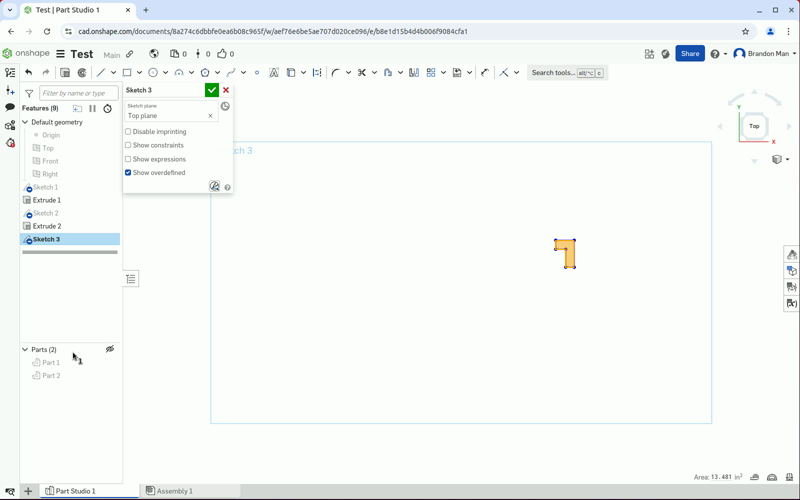
key(shift+y)
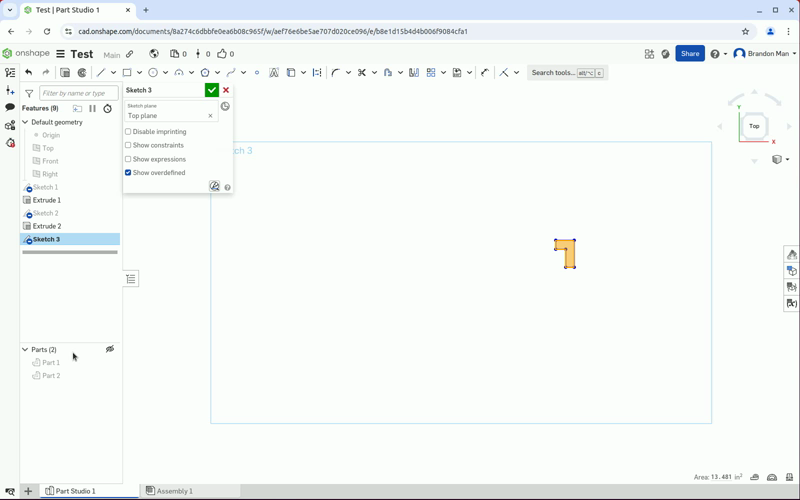
key(shift+e)
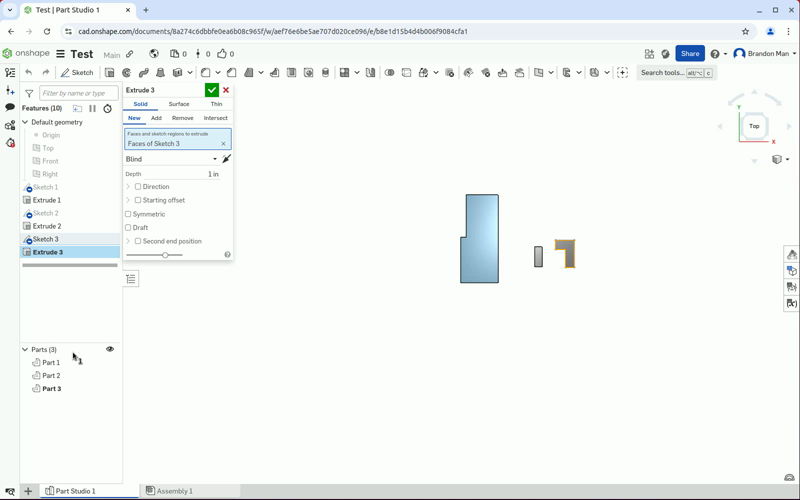
mouse_move(143, 106)
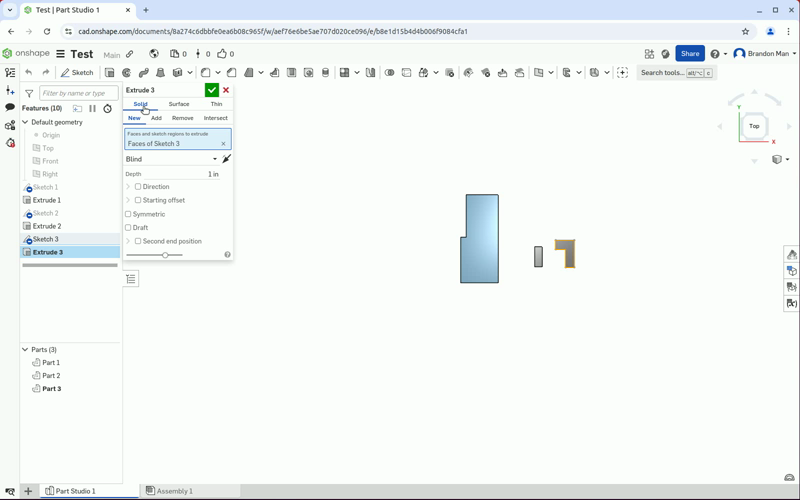
click(143, 106)
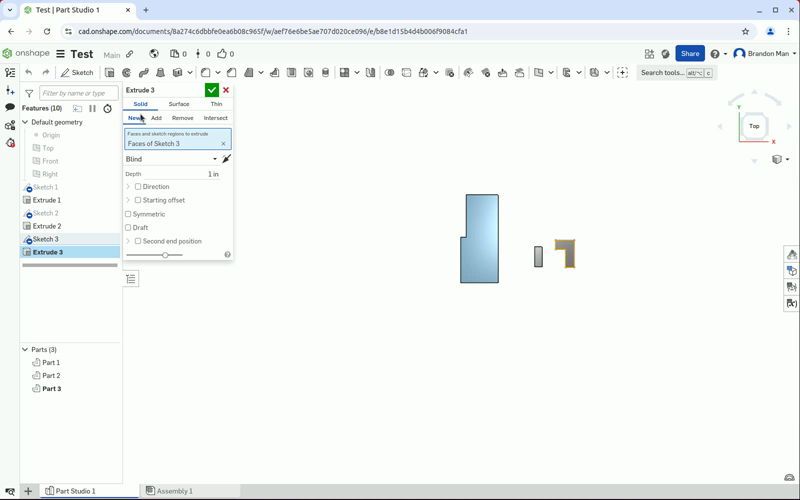
mouse_move(137, 120)
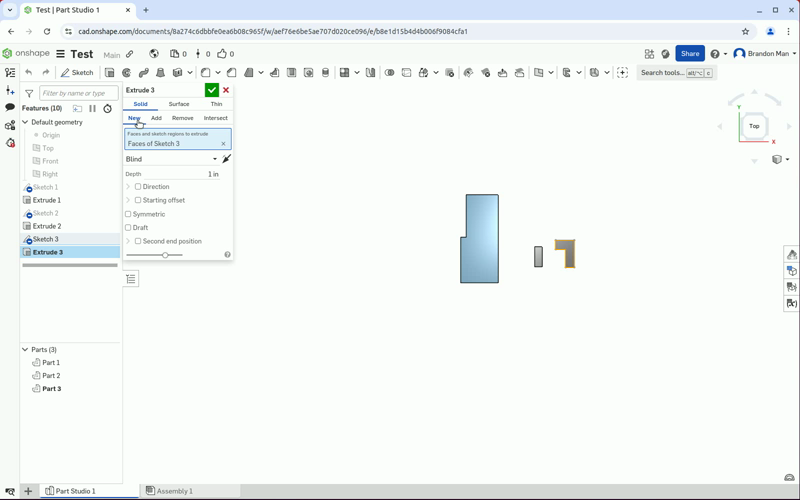
click(137, 120)
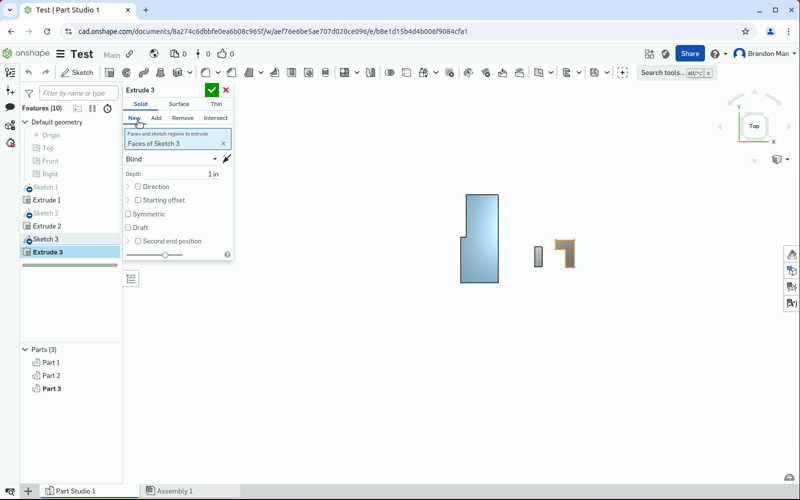
key(tab, 4)
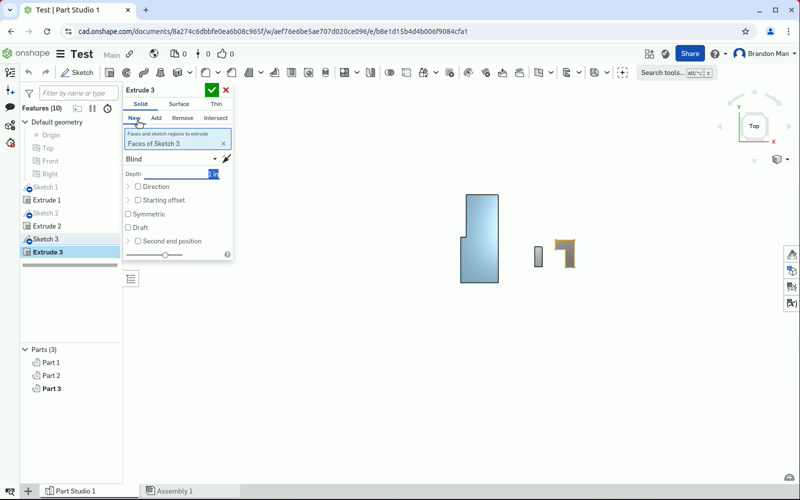
text(1.685)
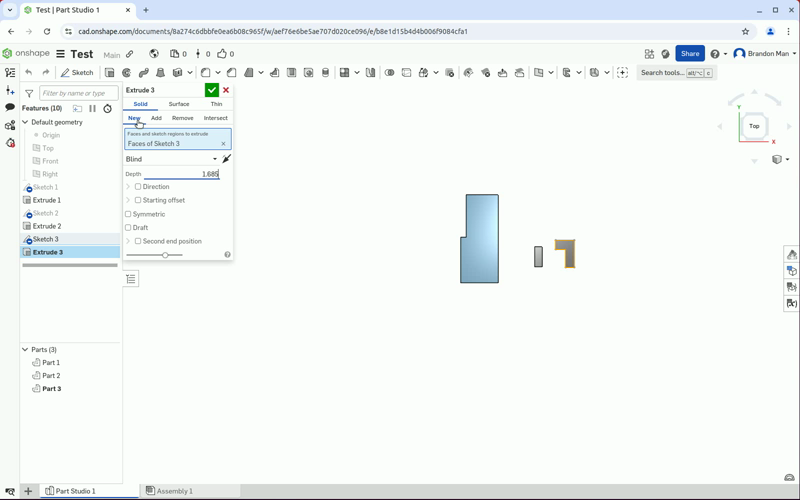
key(enter)
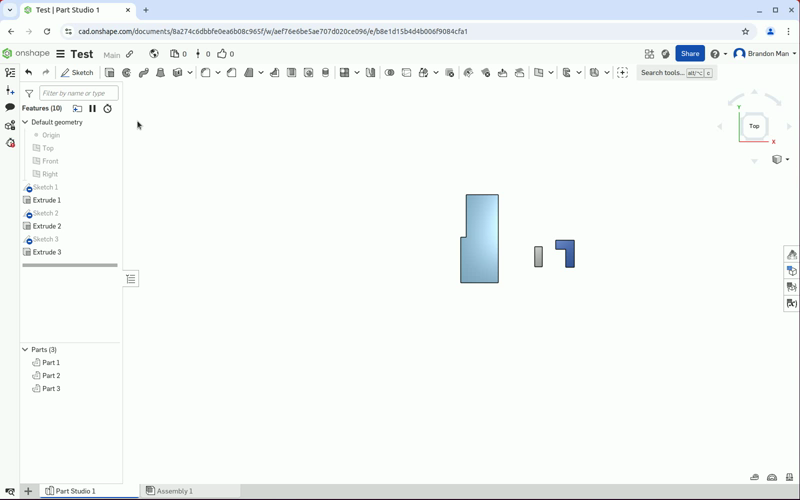
key(shift+h)
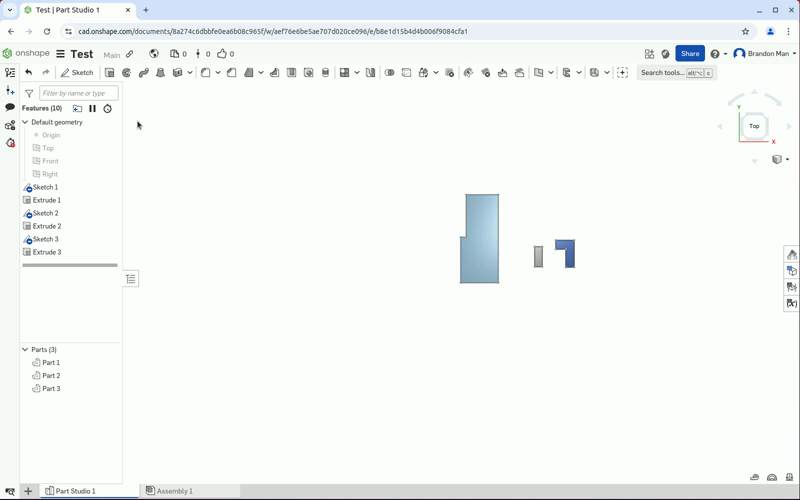
key(shift+h)
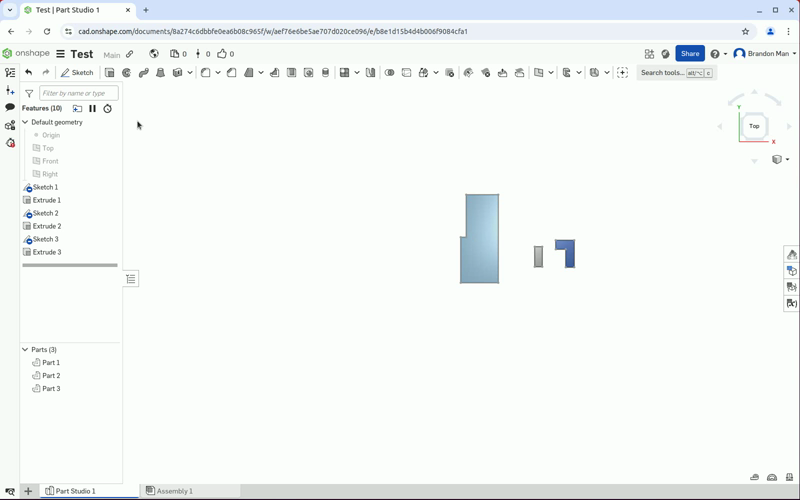
key(shift+7)
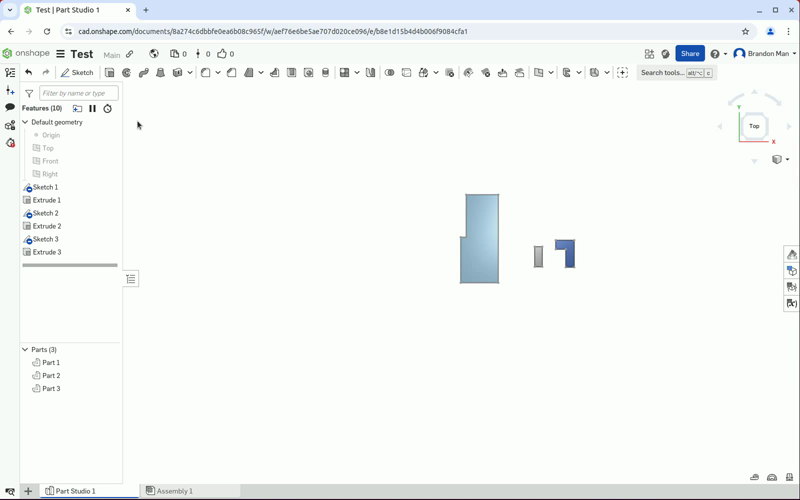
key(up, 3)
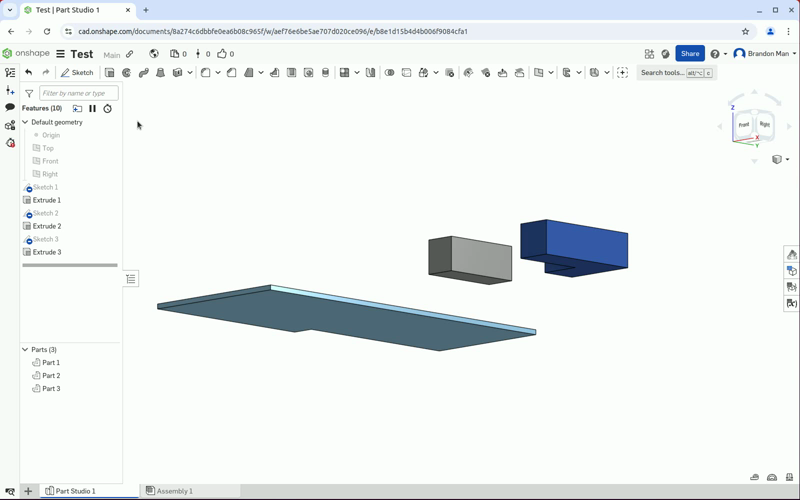
key(left, 3)
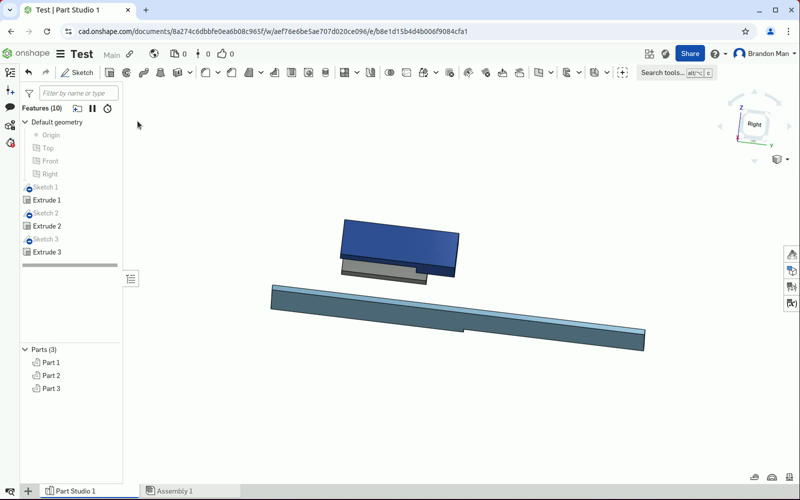
key(right, 3)
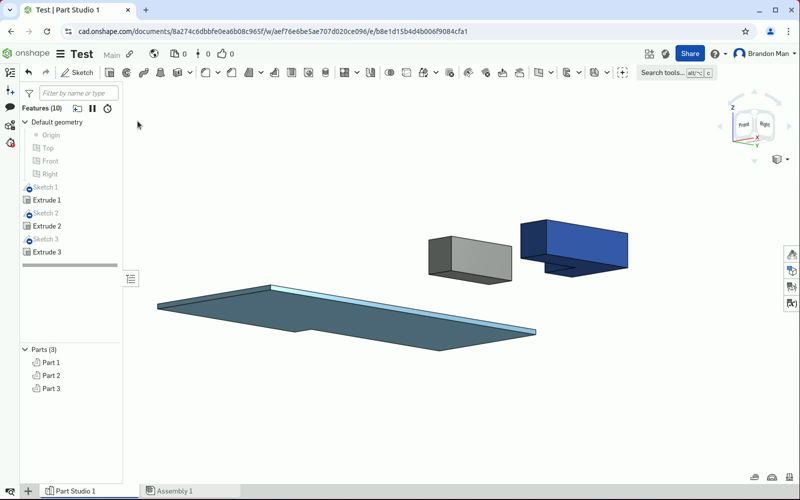
key(down, 3)
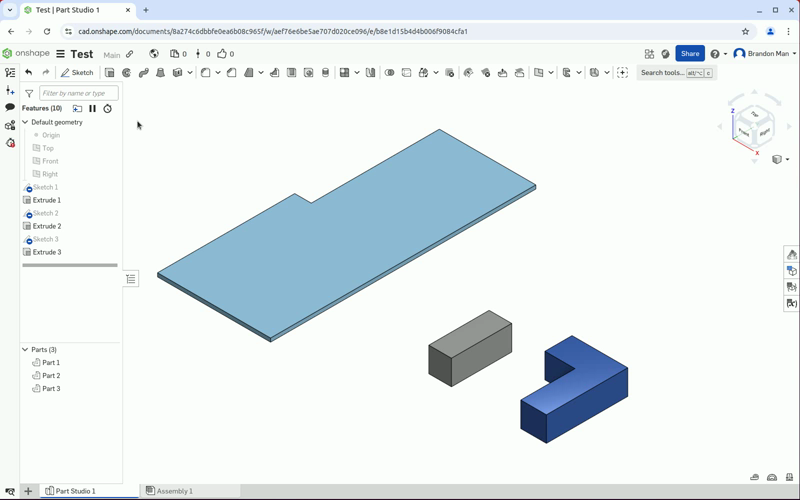
mouse_move(73, 189)
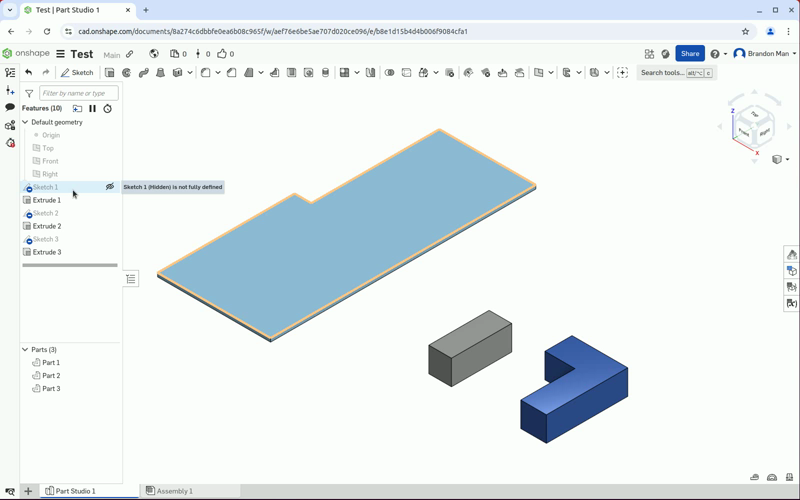
click(73, 189)